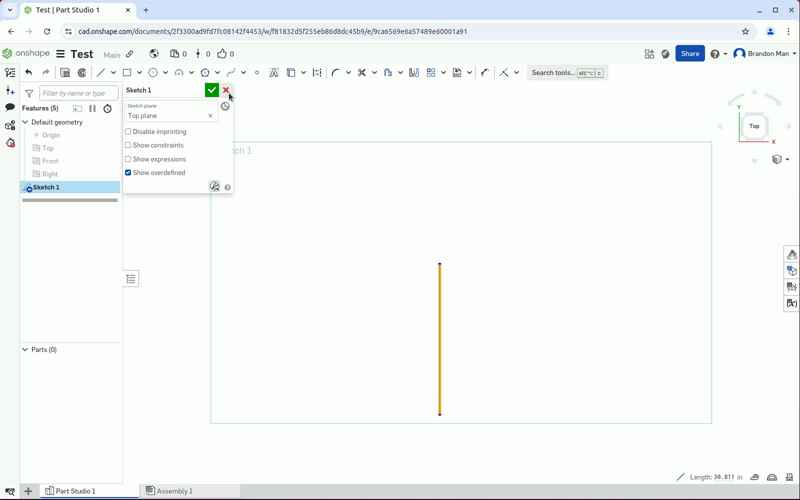
key(shift+h)
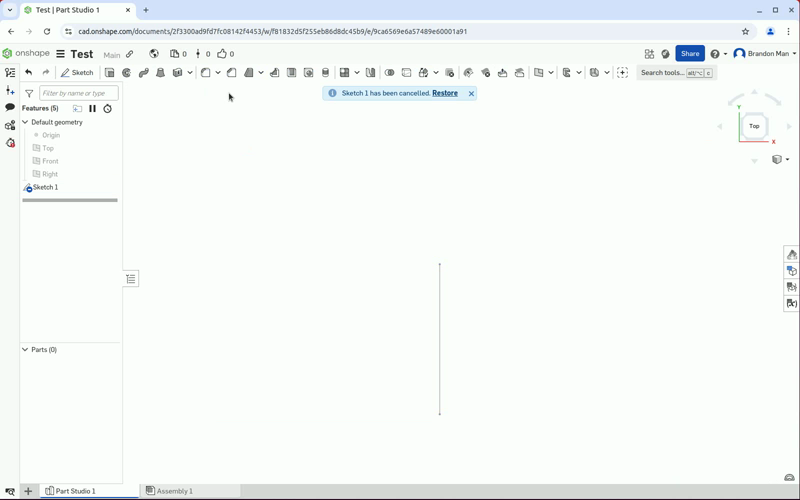
key(shift+s)
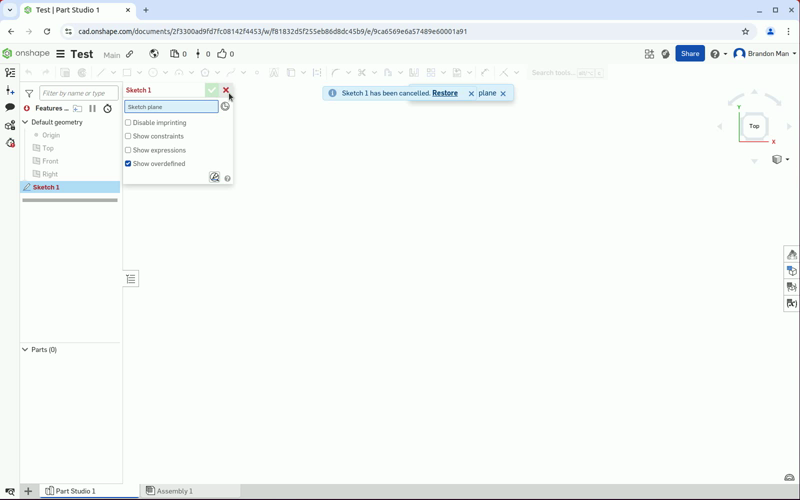
mouse_move(73, 150)
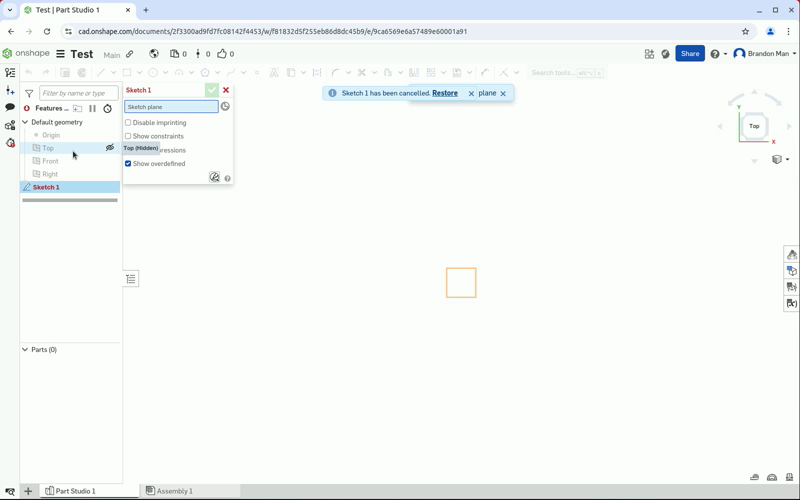
click(73, 150)
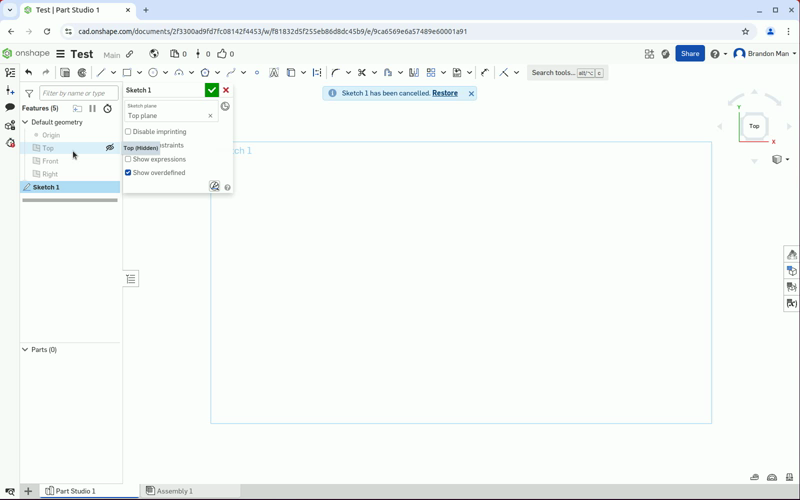
mouse_move(73, 352)
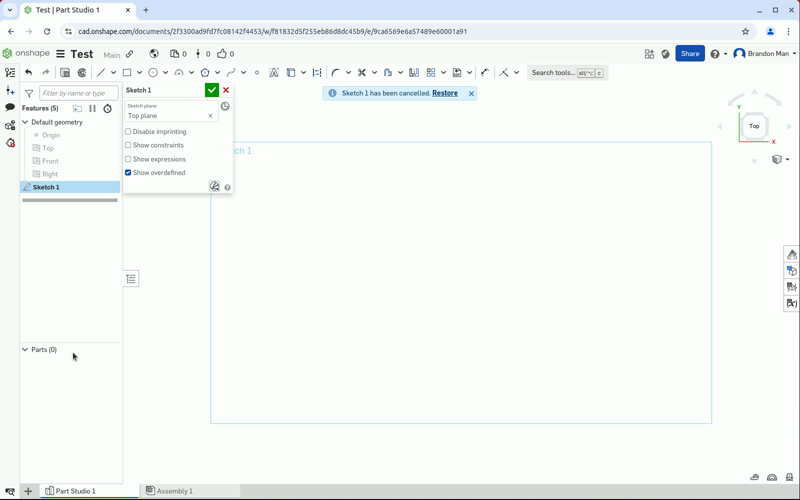
key(y)
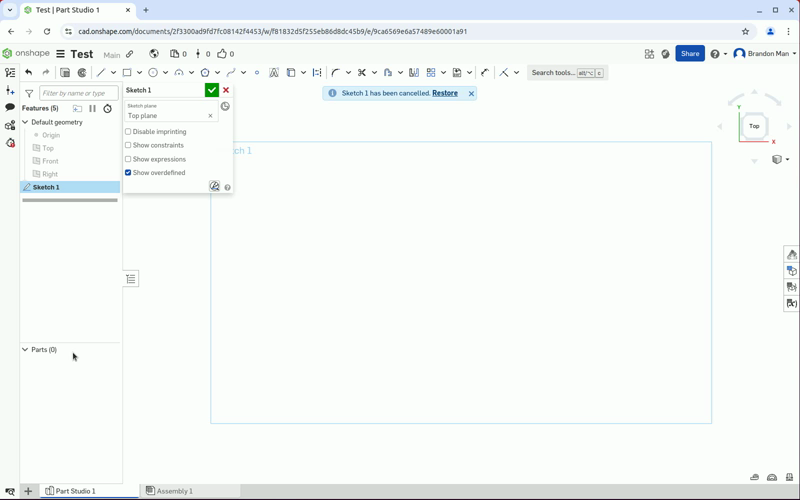
key(c)
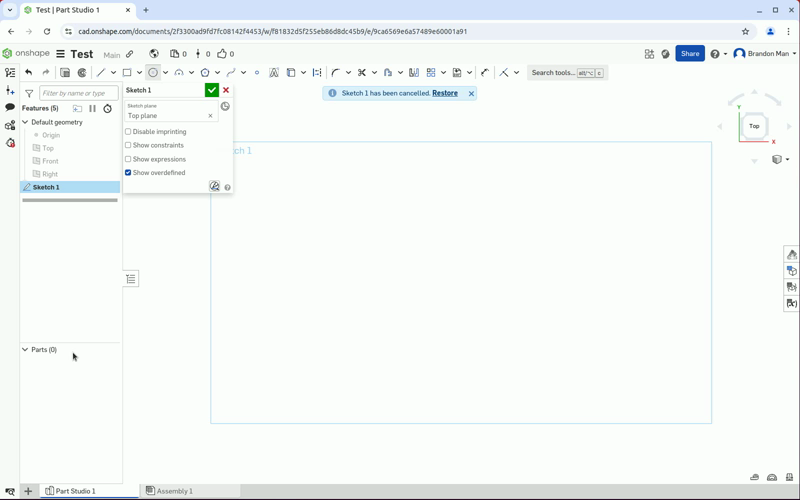
key_down(shift)
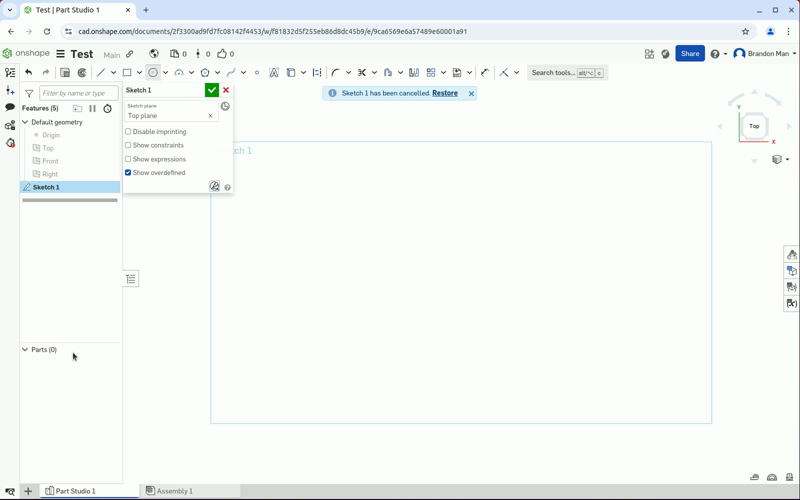
mouse_move(461, 282)
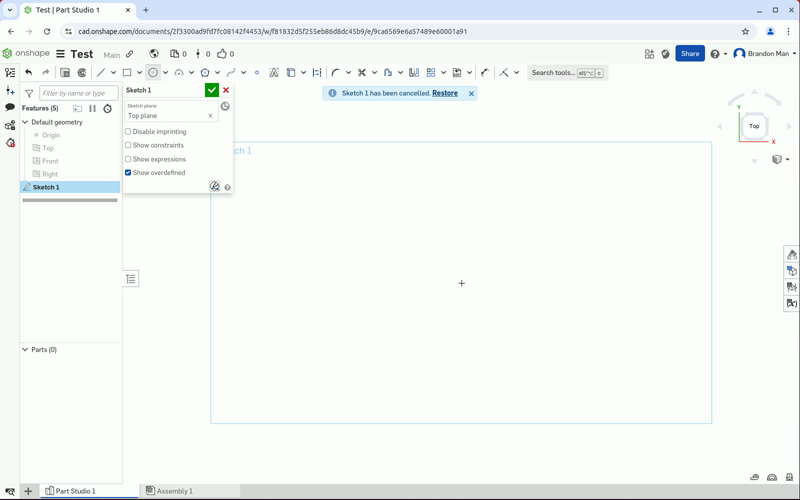
click(461, 282)
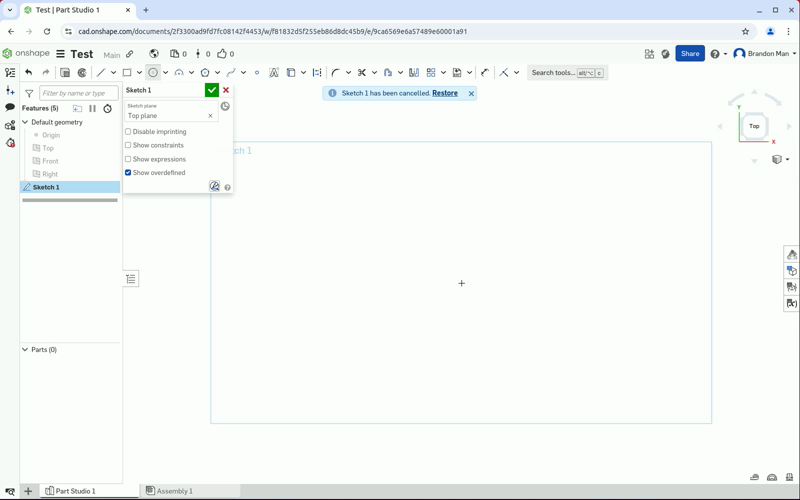
key_up(shift)
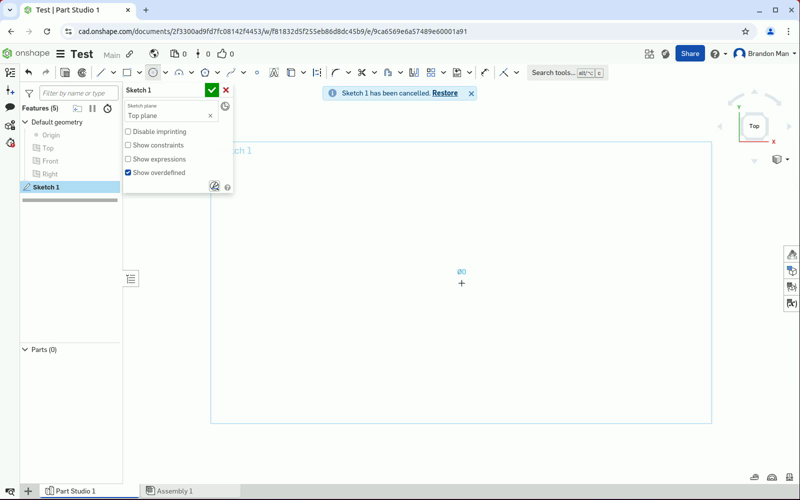
mouse_move(501, 282)
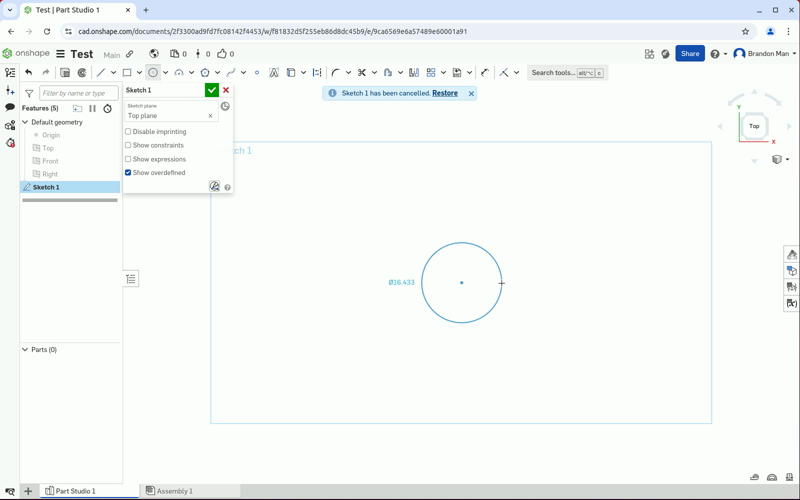
click(501, 282)
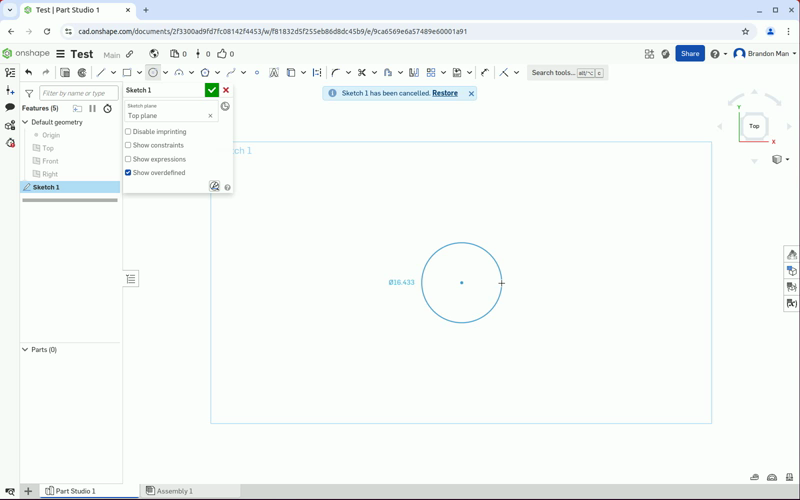
key(esc)
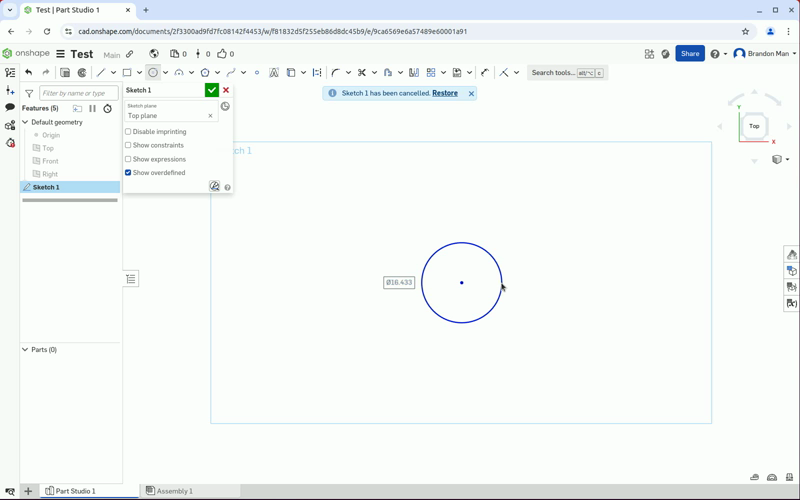
mouse_move(482, 285)
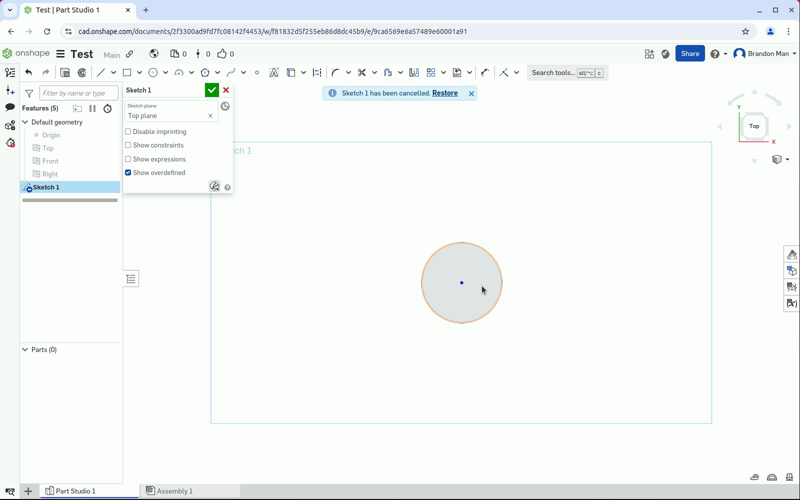
click(482, 285)
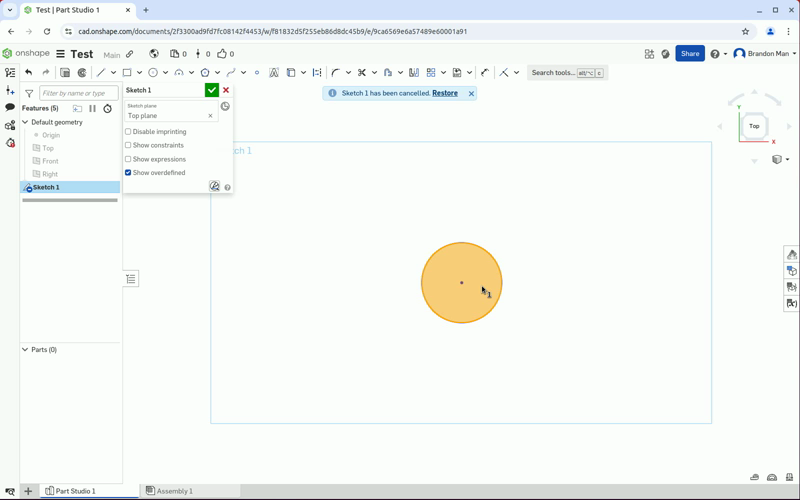
mouse_move(73, 352)
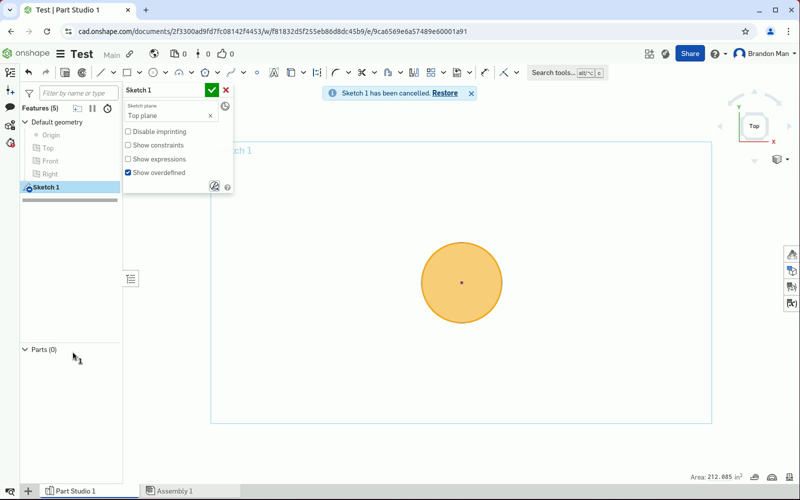
key(shift+y)
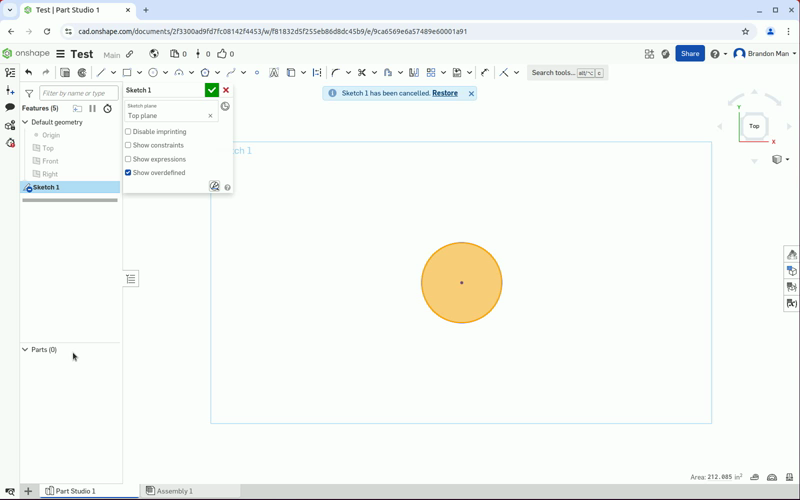
key(shift+e)
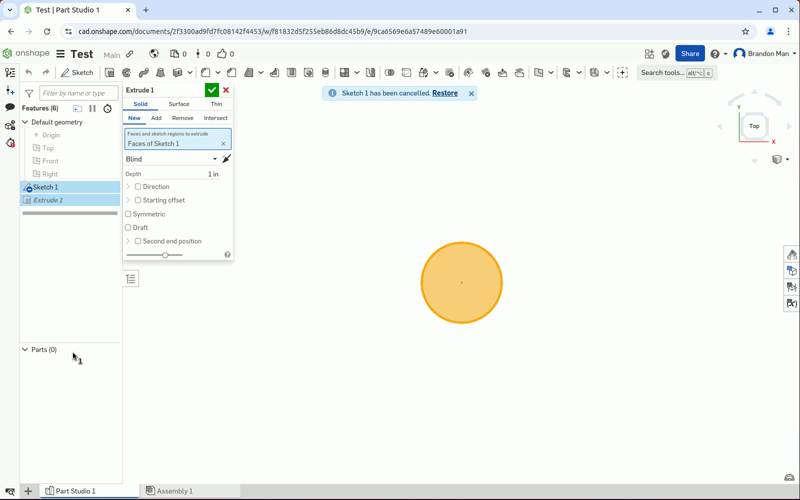
mouse_move(143, 106)
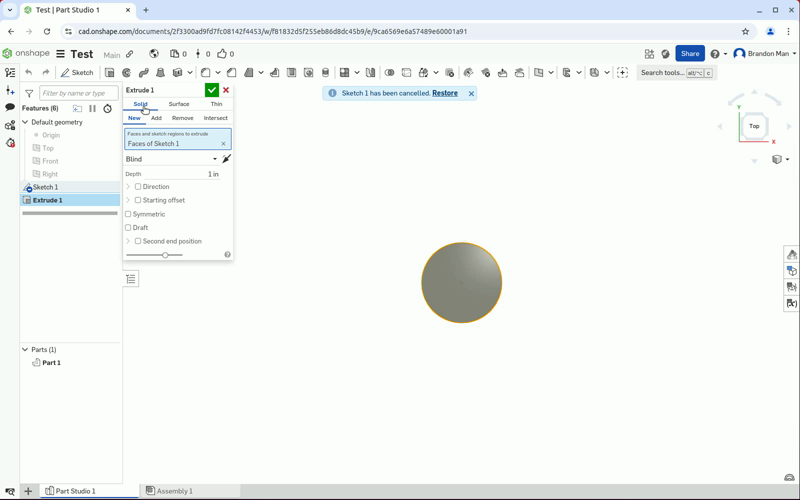
click(143, 106)
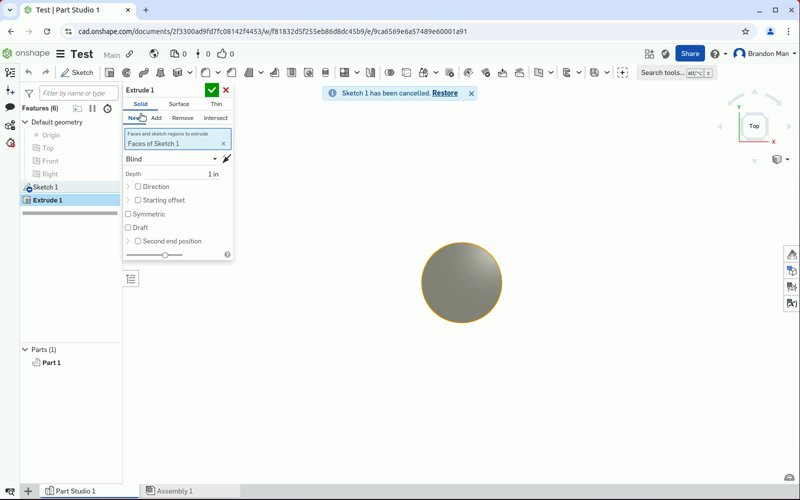
mouse_move(137, 120)
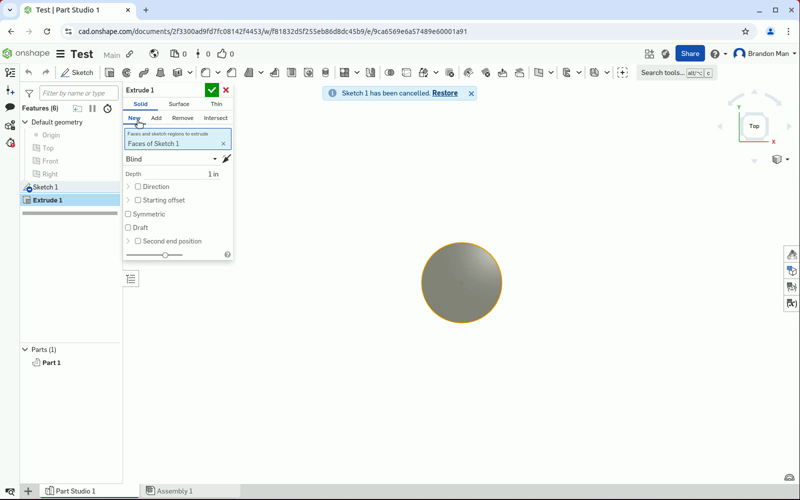
click(137, 120)
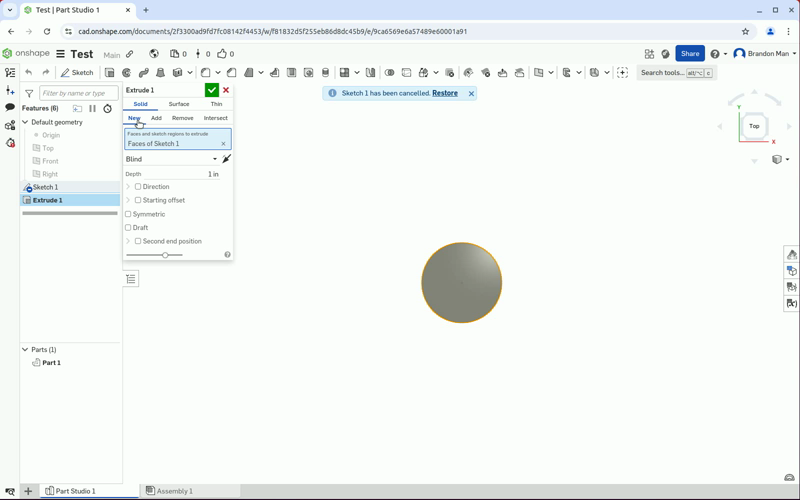
key(tab, 4)
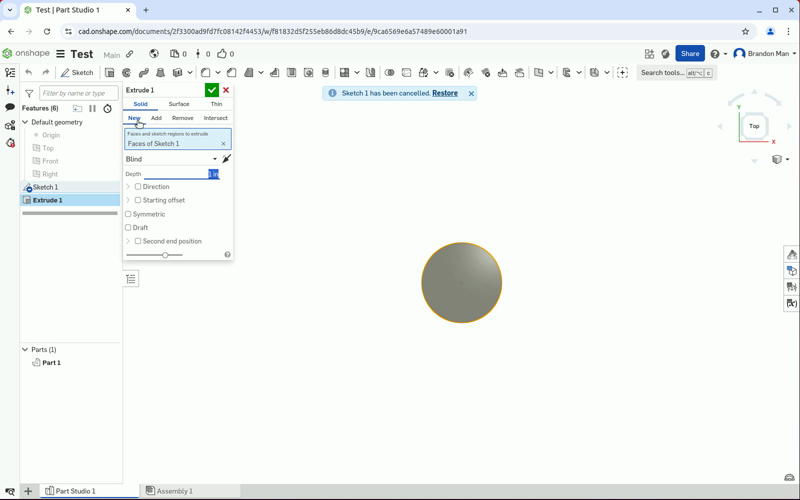
text(3.611)
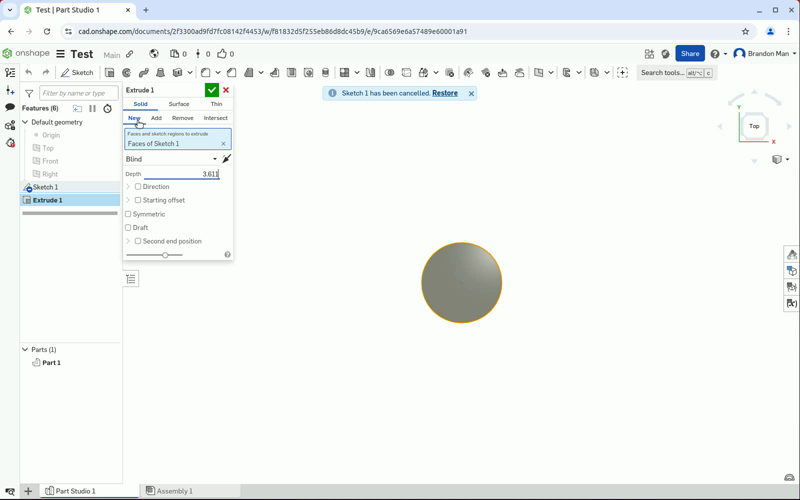
key(enter)
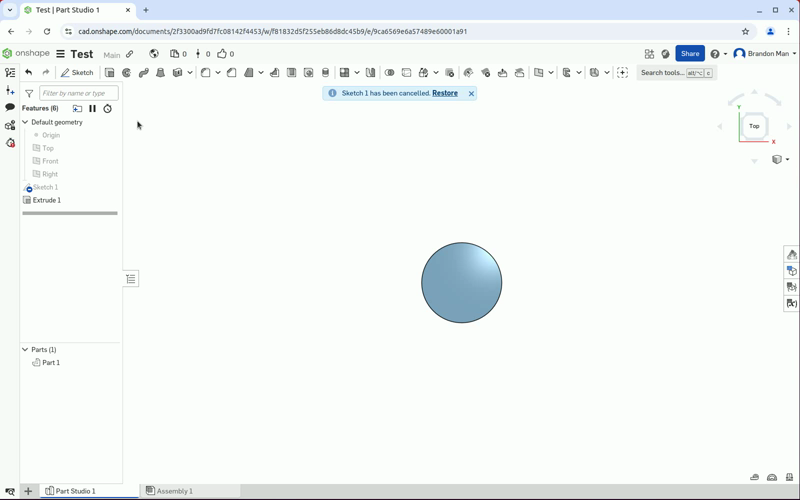
key(shift+h)
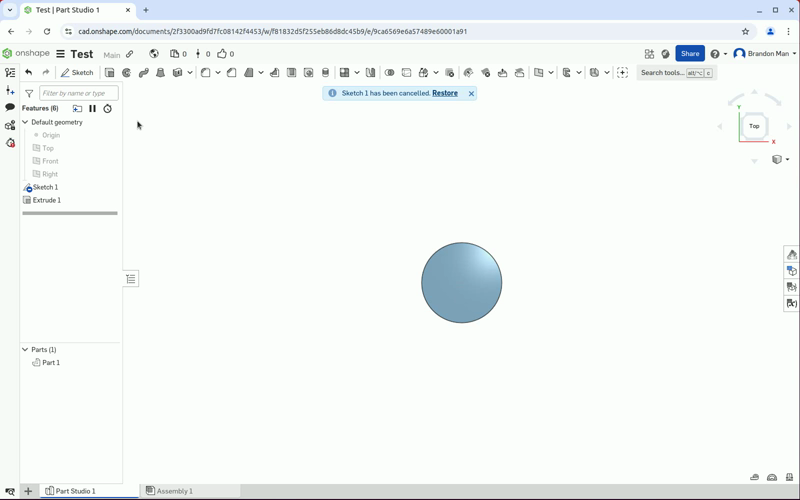
key(shift+h)
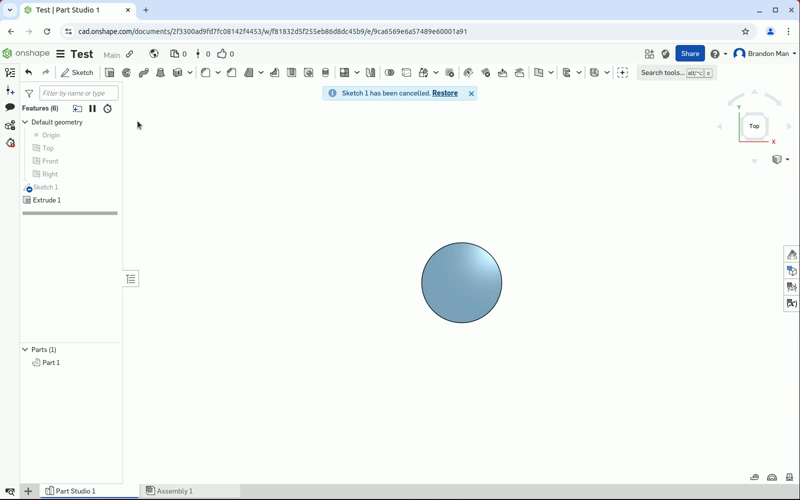
mouse_move(73, 189)
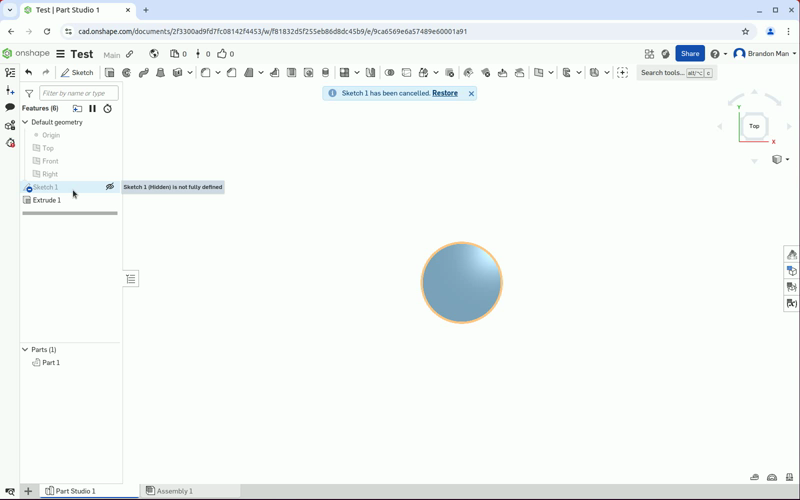
click(73, 189)
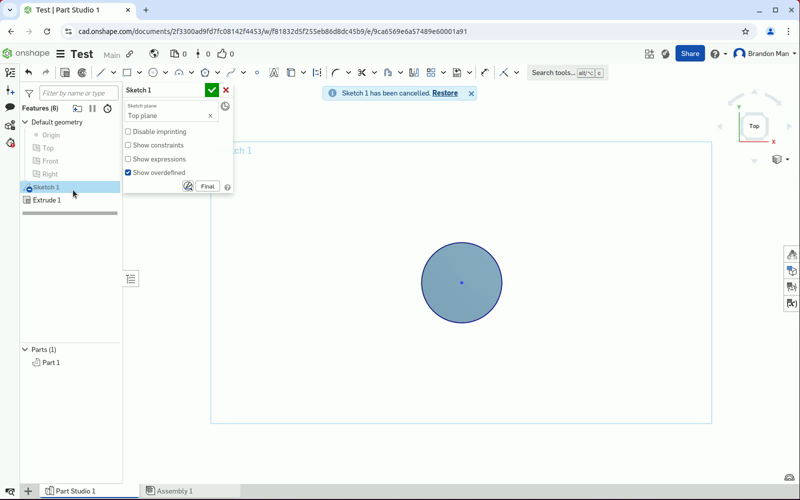
mouse_move(229, 92)
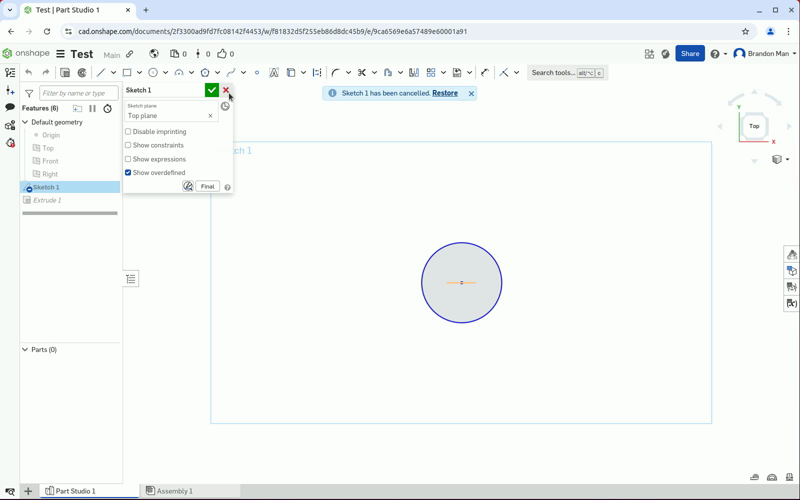
click(229, 92)
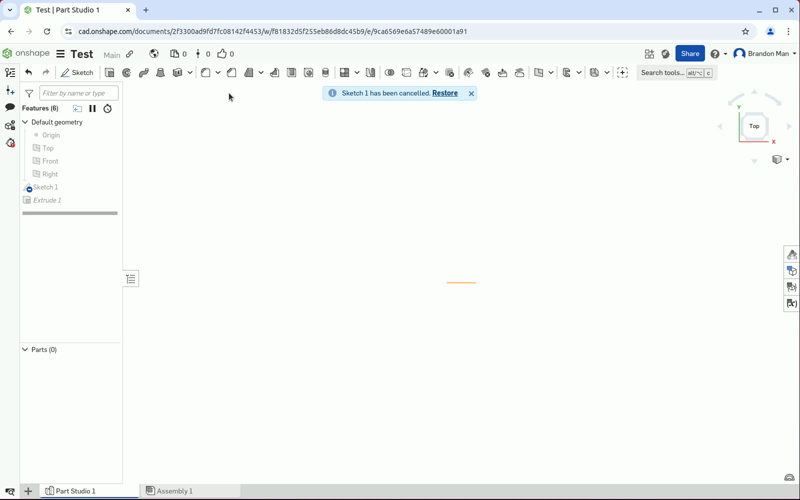
mouse_move(541, 75)
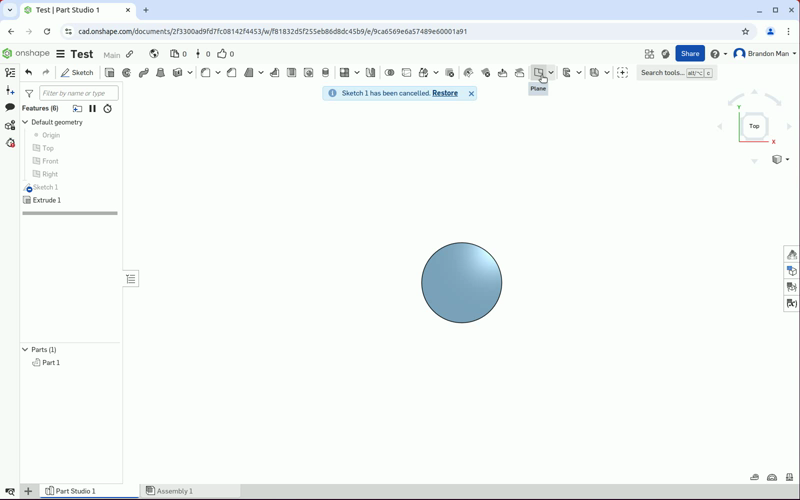
click(541, 75)
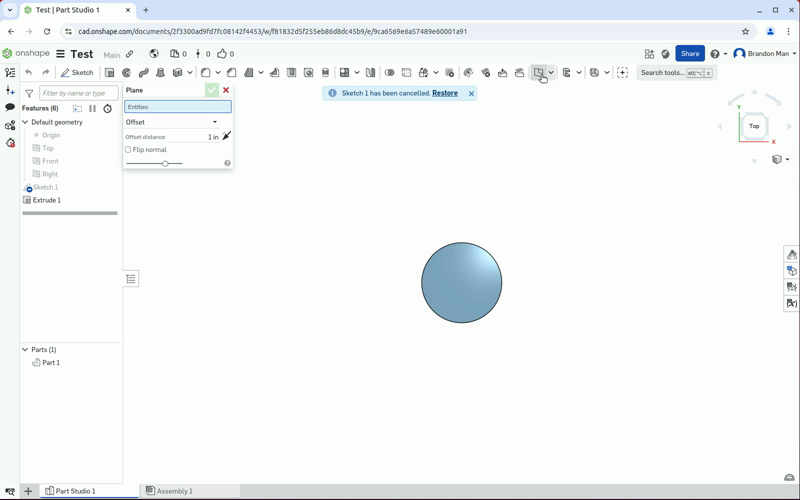
mouse_move(73, 150)
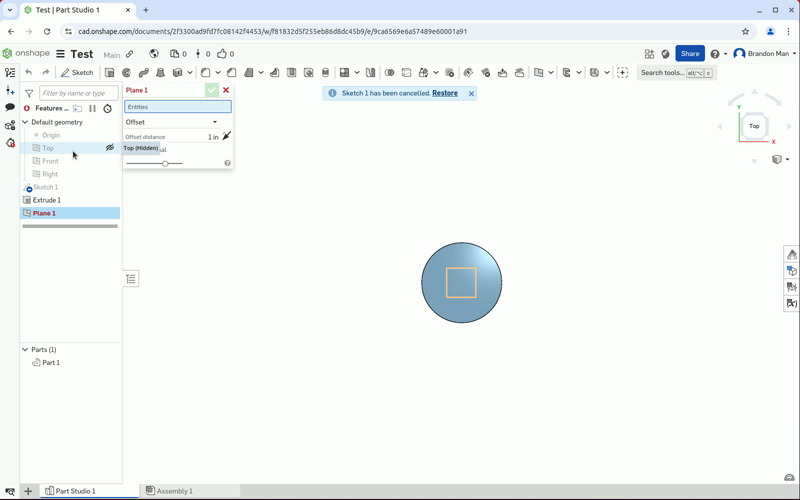
click(73, 150)
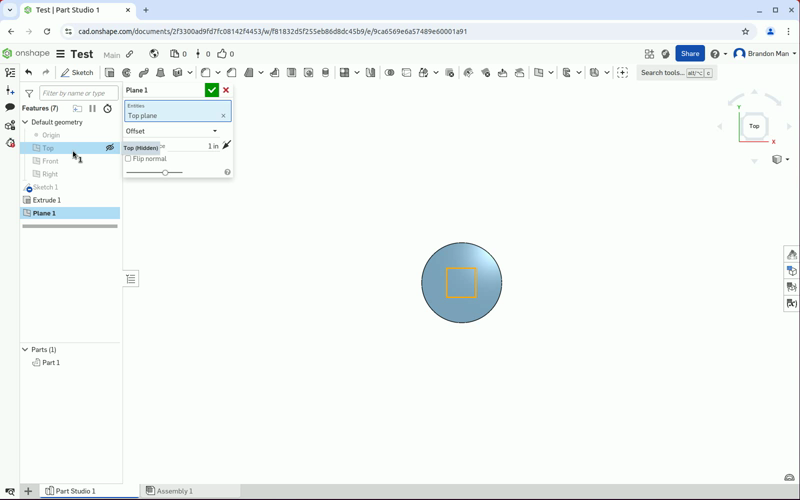
key(tab, 2)
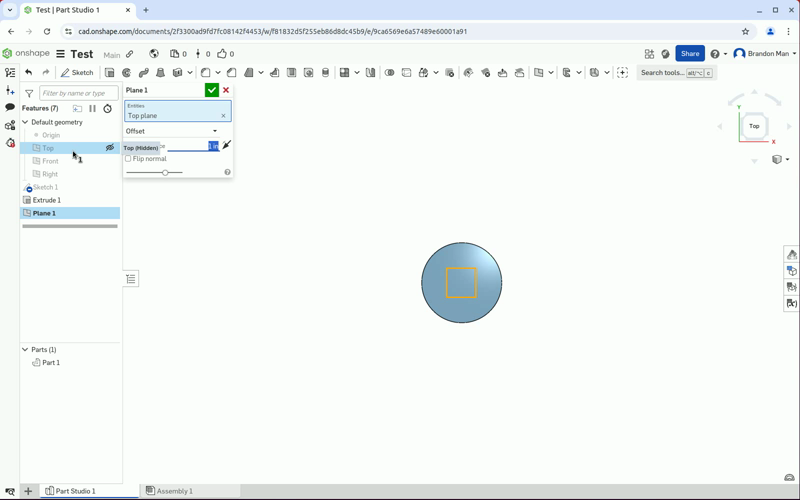
text(3.605)
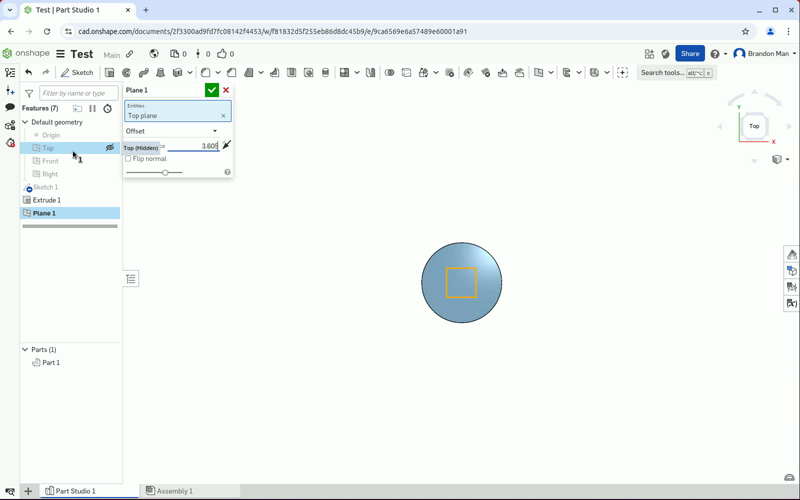
key(enter, 2)
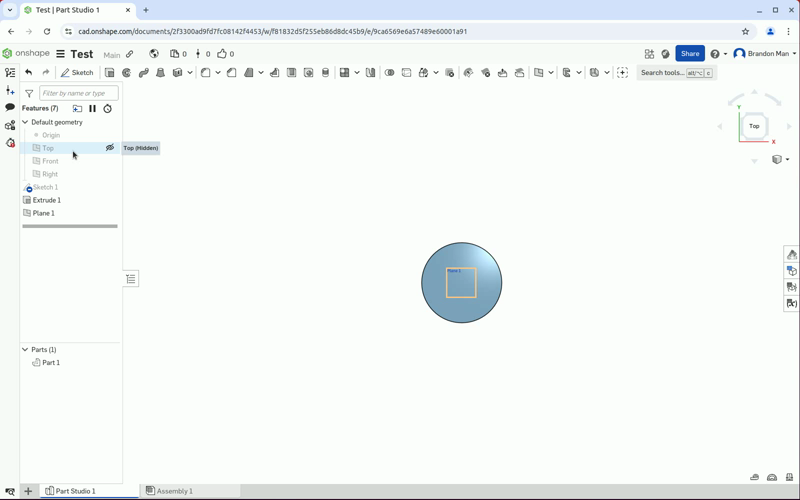
key(shift+s)
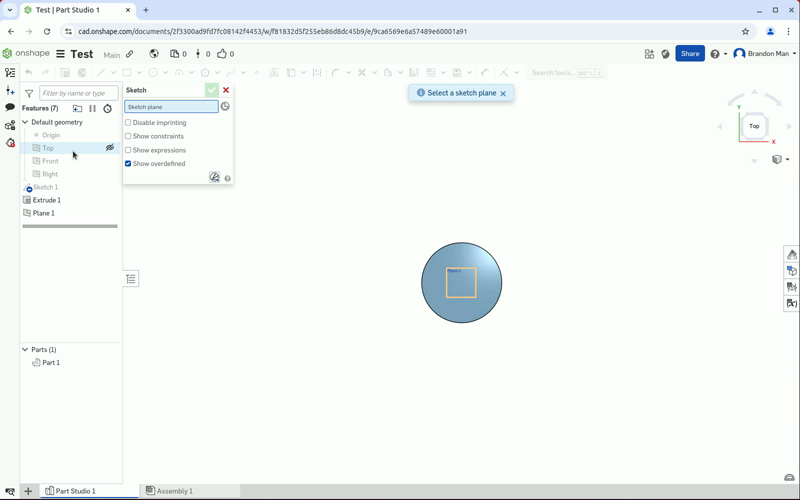
mouse_move(73, 215)
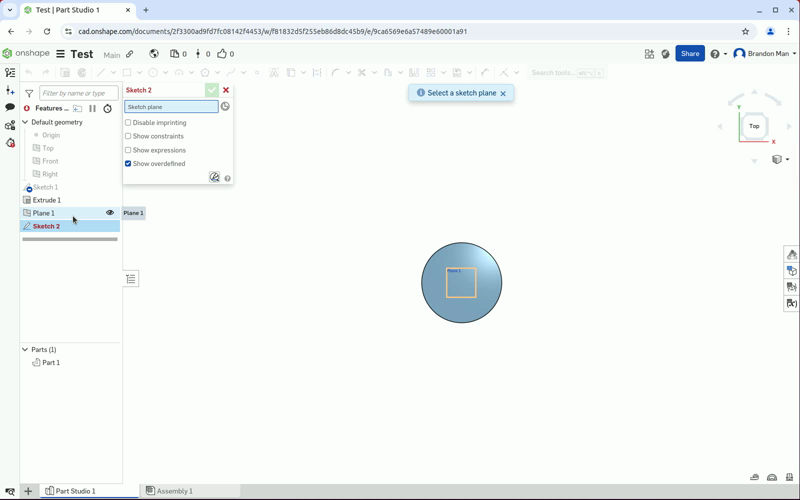
click(73, 215)
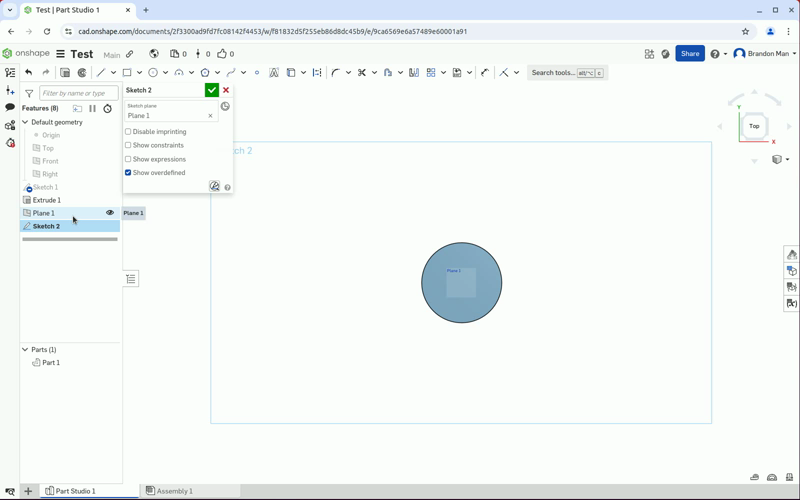
mouse_move(73, 352)
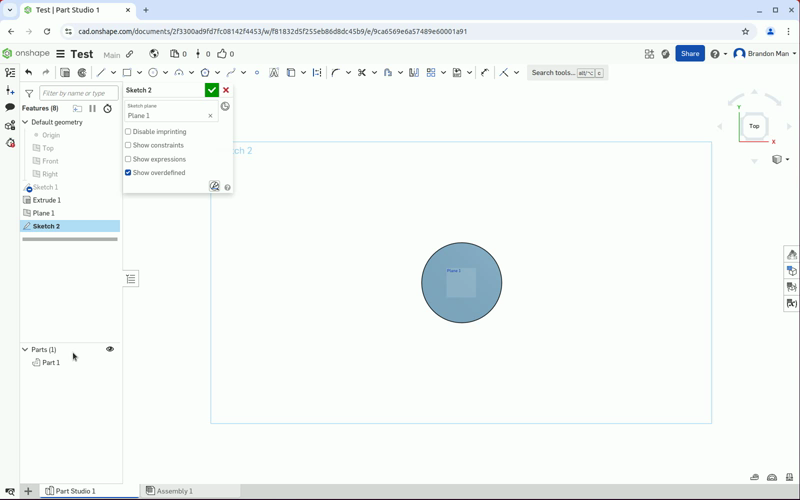
key(y)
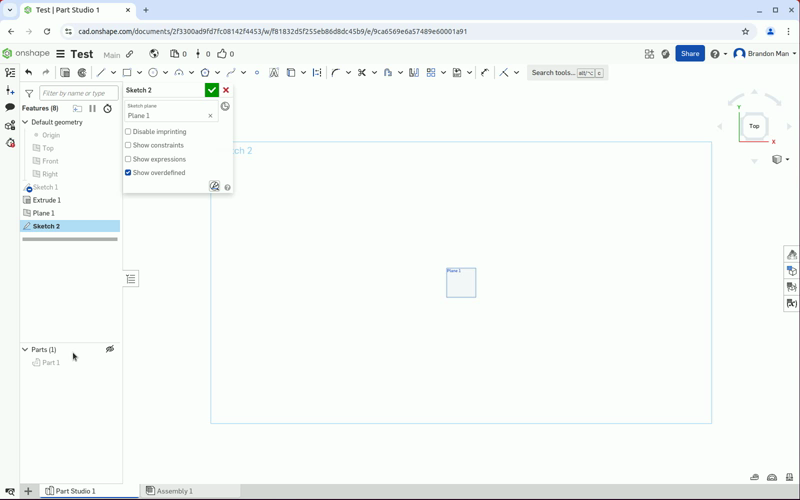
key(c)
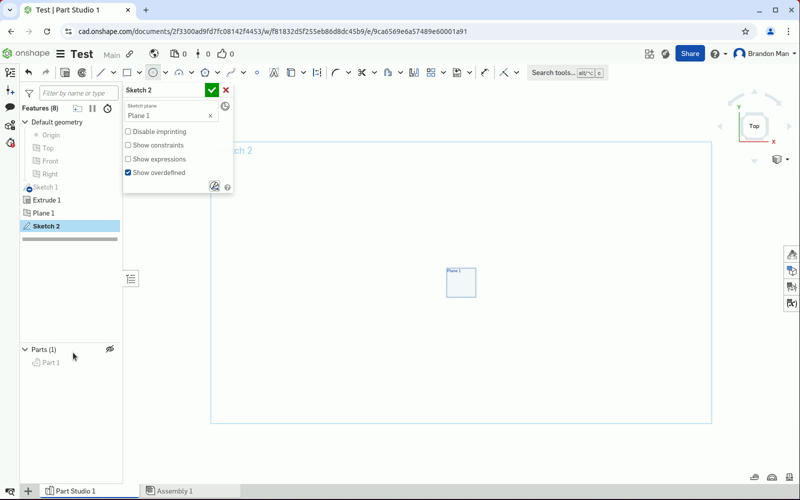
key_down(shift)
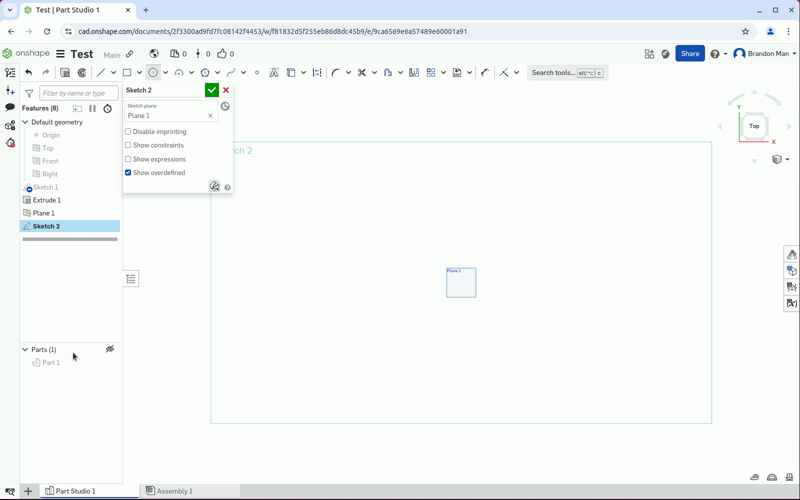
mouse_move(461, 282)
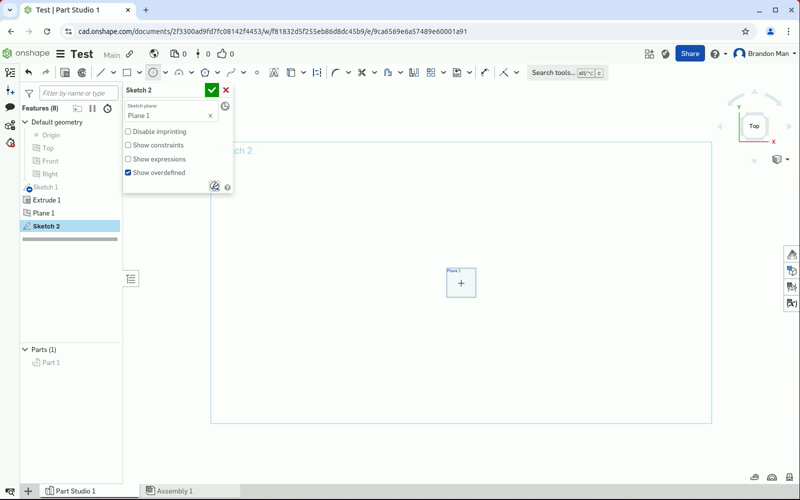
click(461, 282)
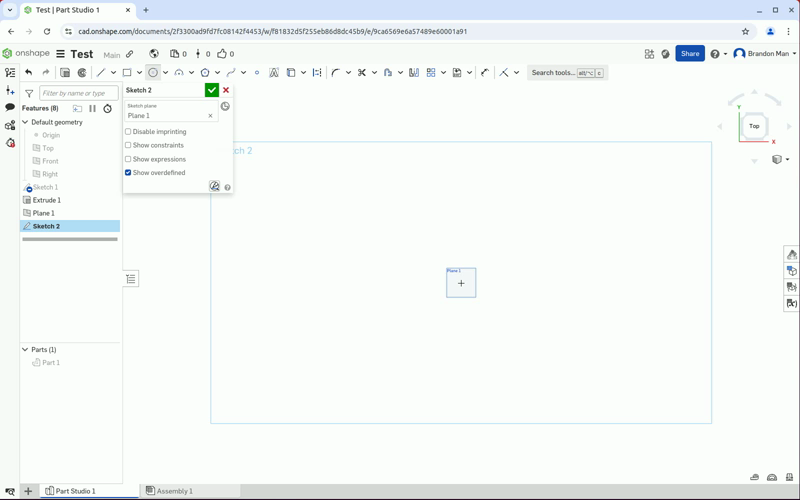
key_up(shift)
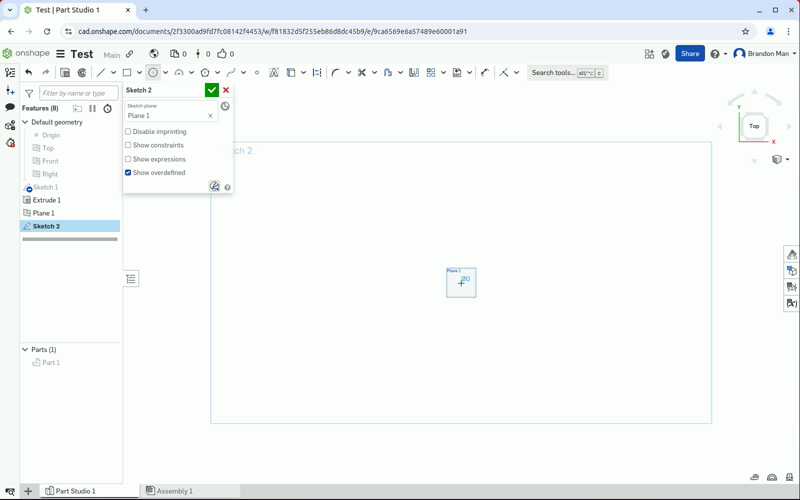
mouse_move(494, 282)
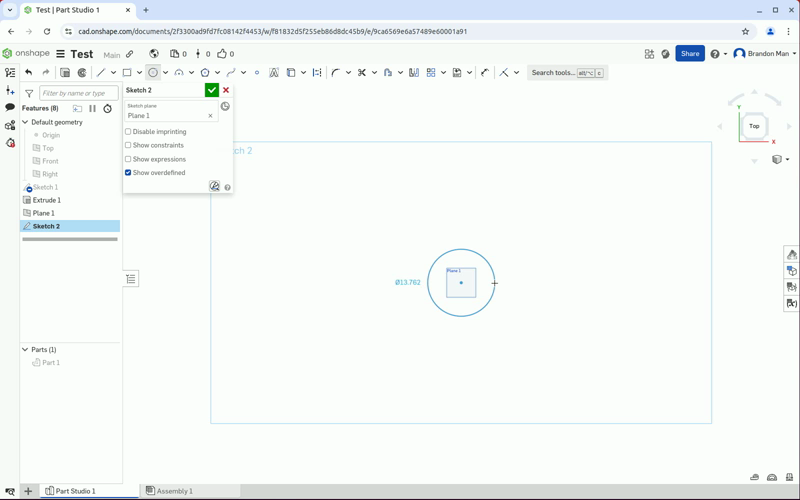
click(494, 282)
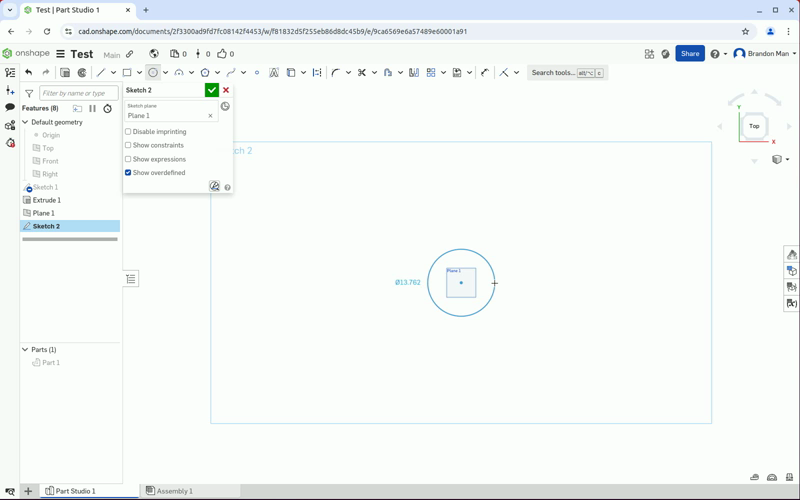
key(esc)
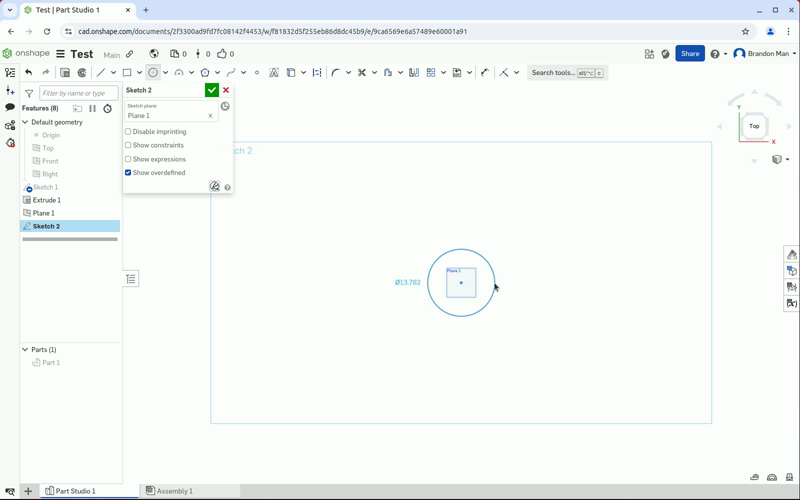
mouse_move(459, 304)
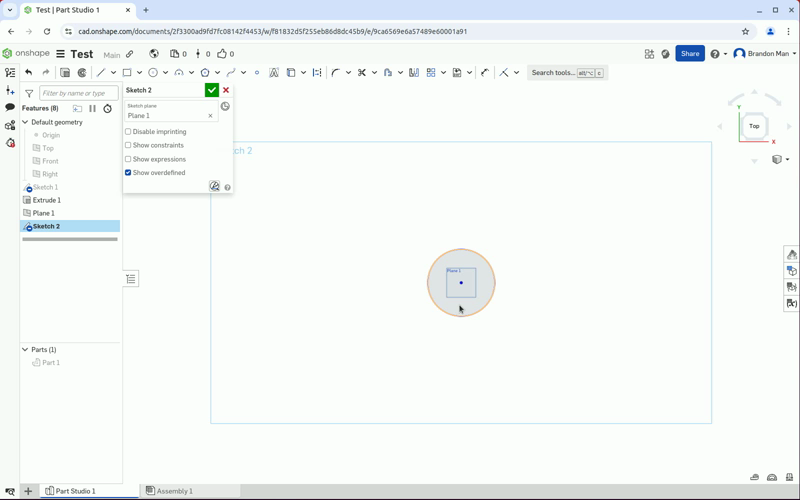
click(459, 304)
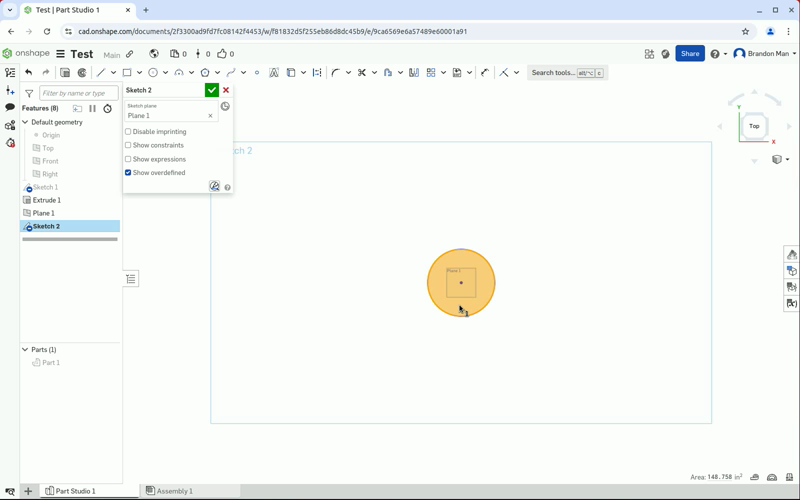
mouse_move(73, 352)
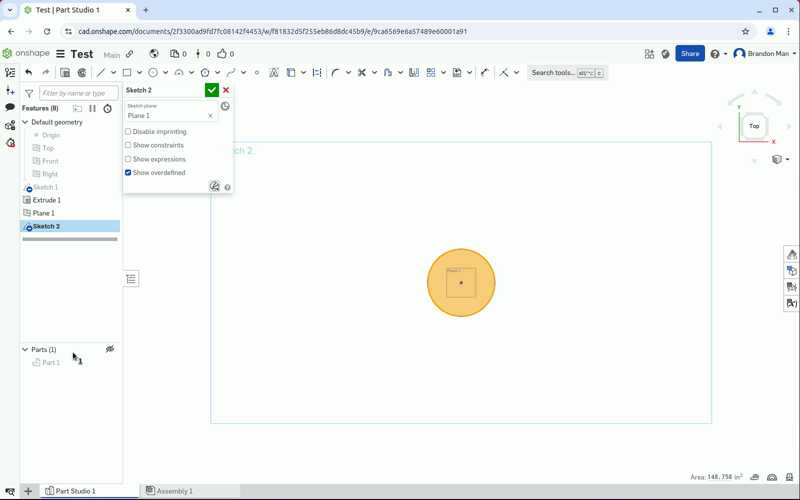
key(shift+y)
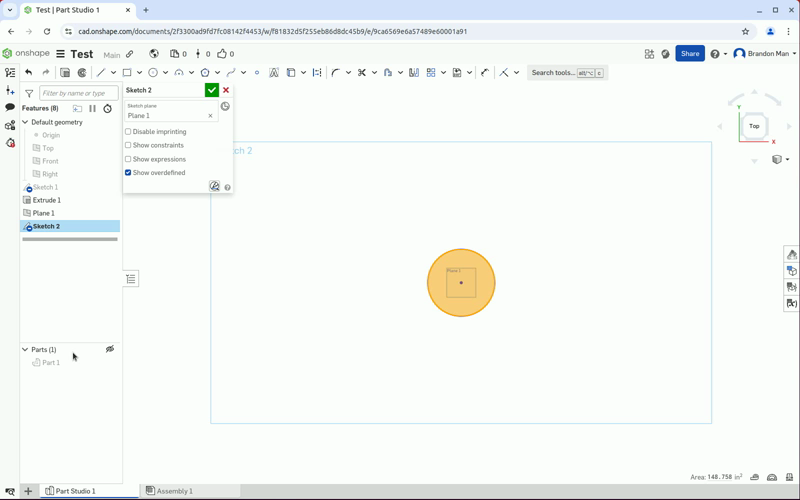
key(shift+e)
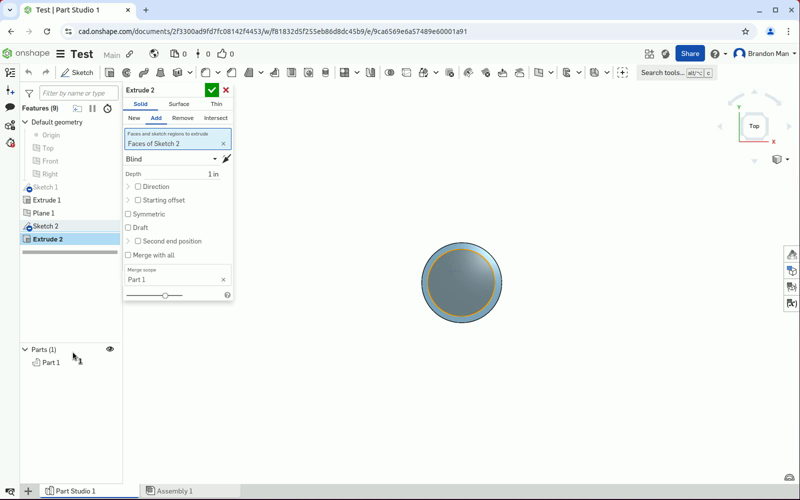
mouse_move(143, 106)
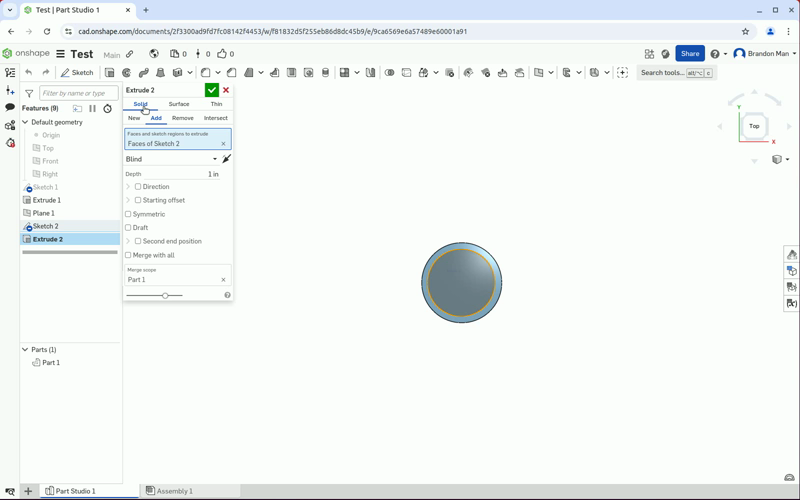
click(143, 106)
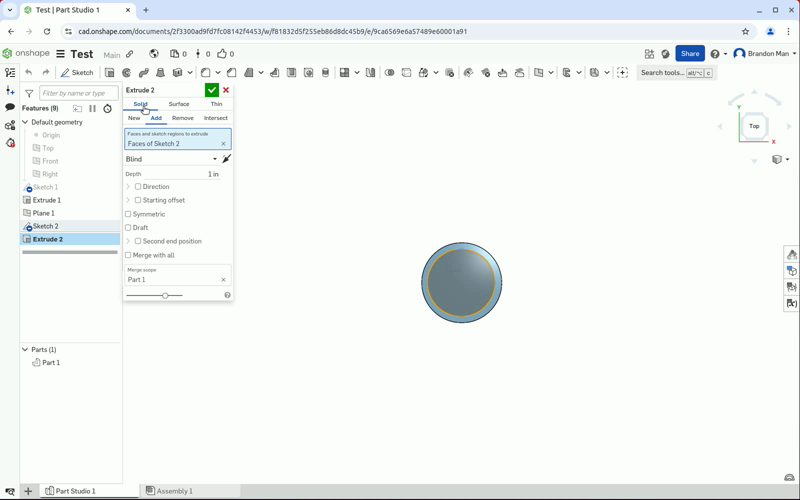
mouse_move(137, 120)
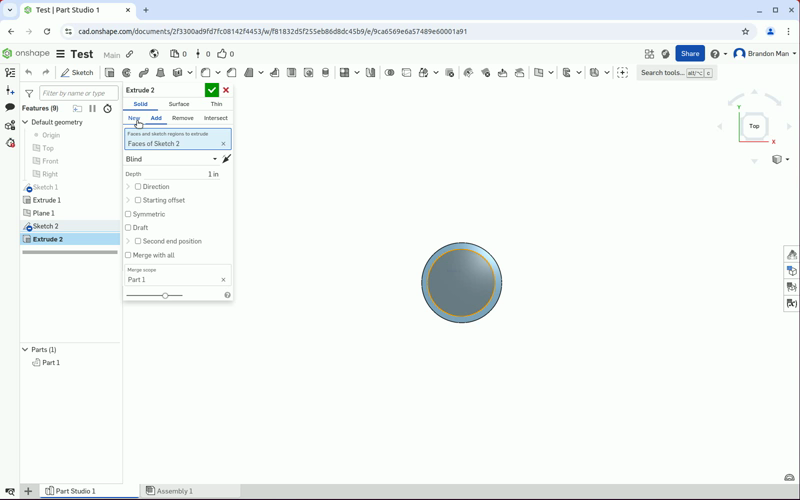
click(137, 120)
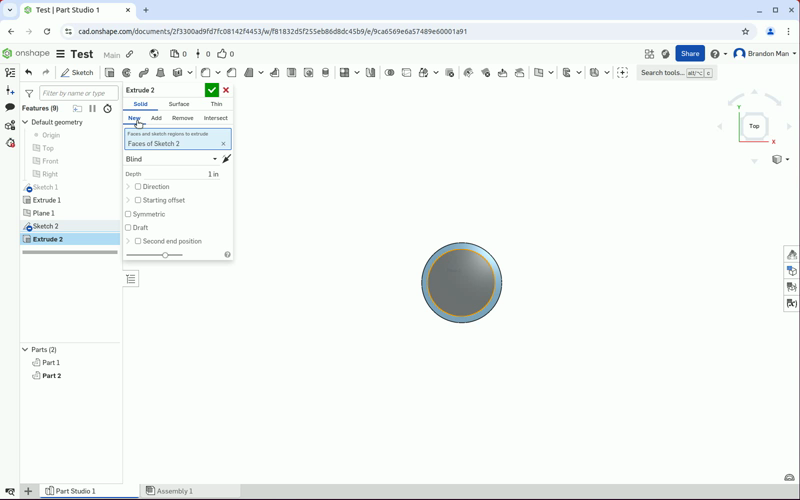
key(tab, 4)
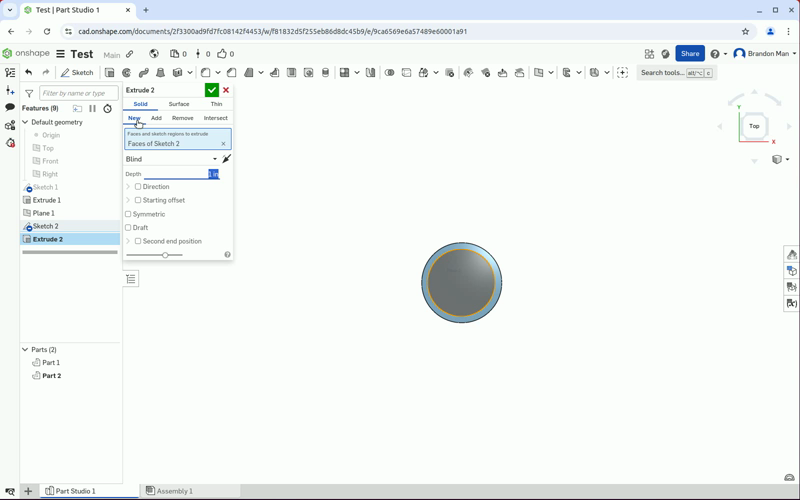
text(19.498)
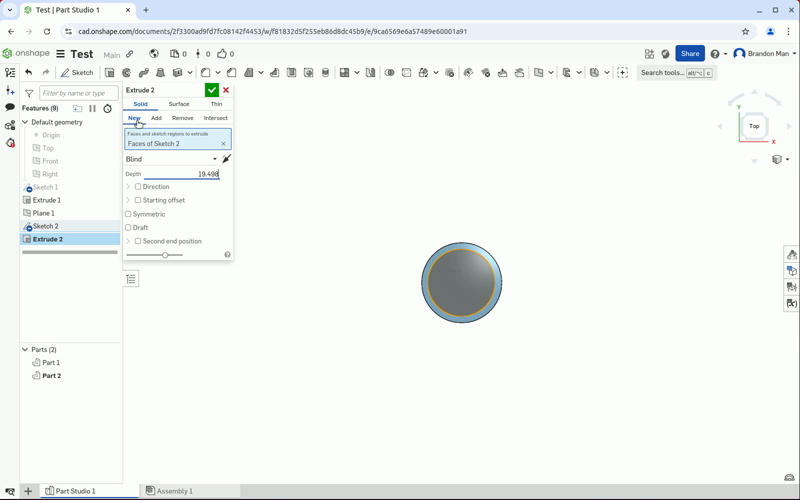
key(enter)
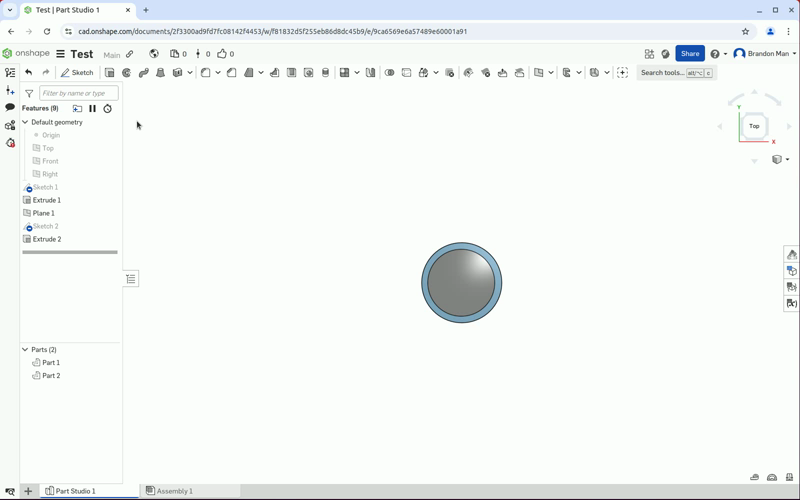
key(shift+h)
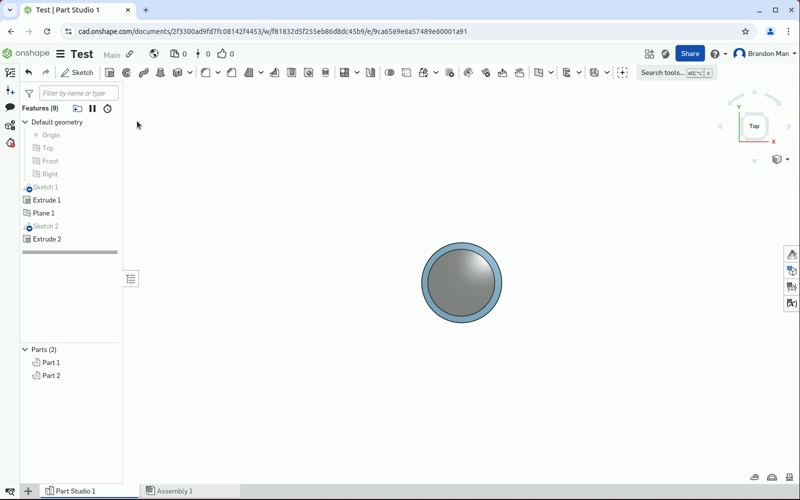
key(shift+h)
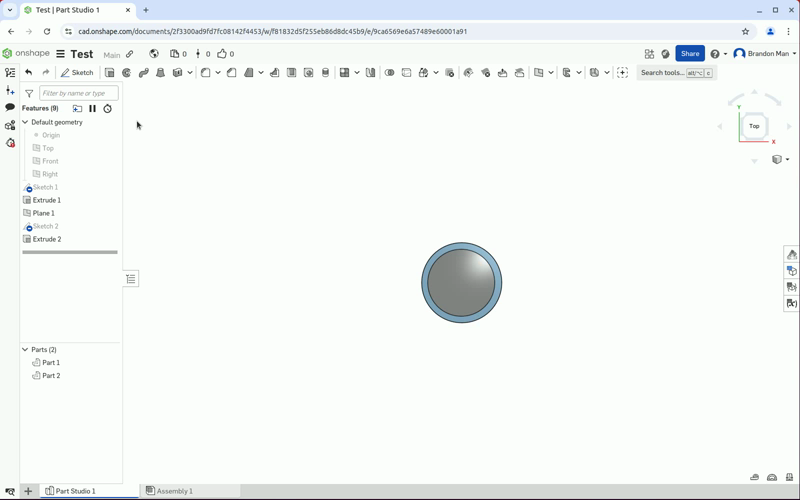
mouse_move(73, 189)
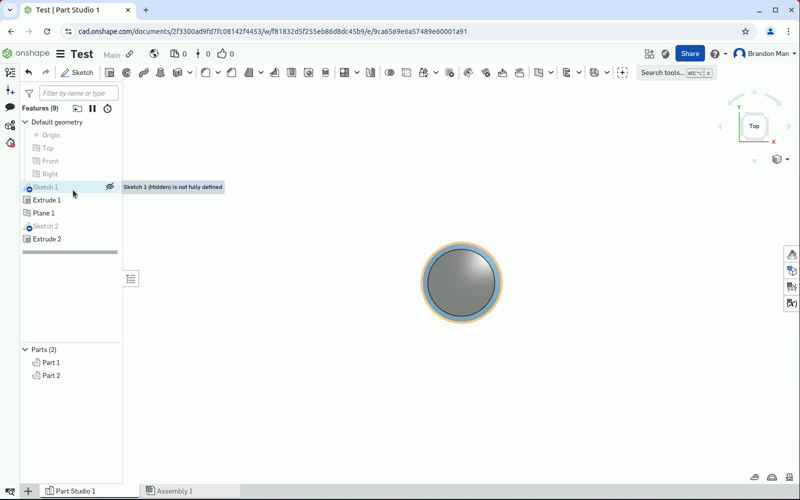
click(73, 189)
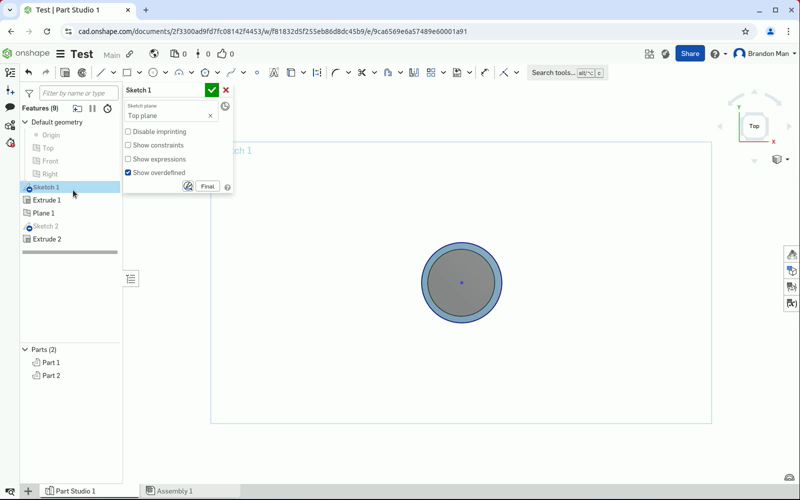
mouse_move(229, 92)
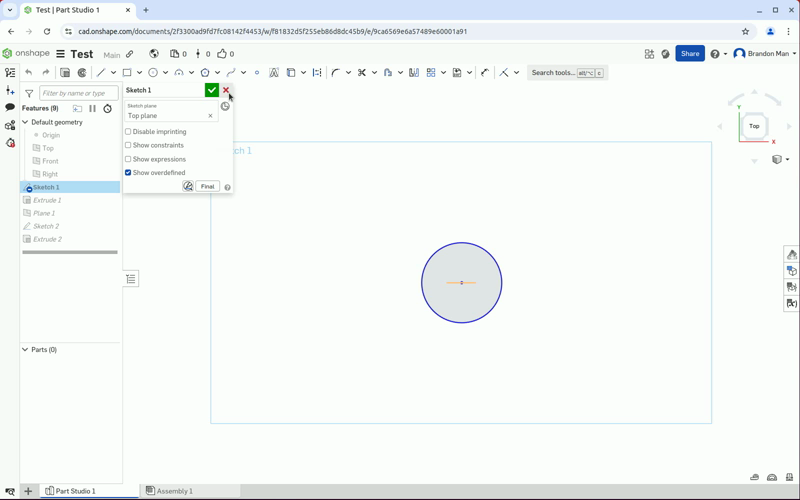
click(229, 92)
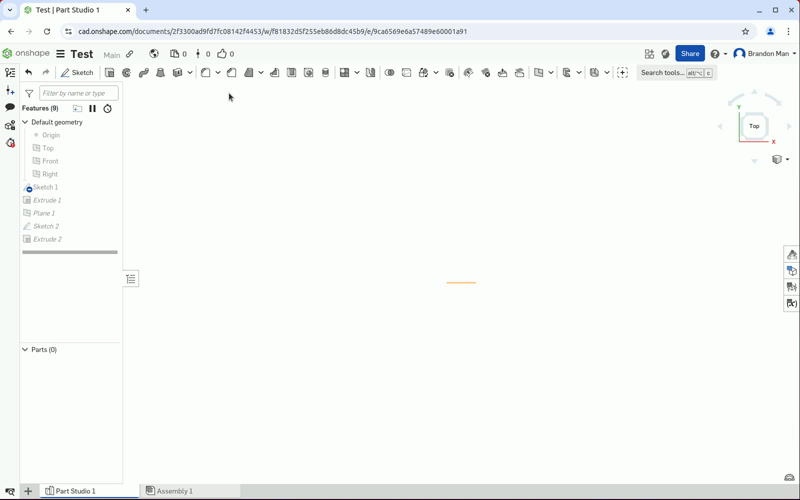
mouse_move(73, 352)
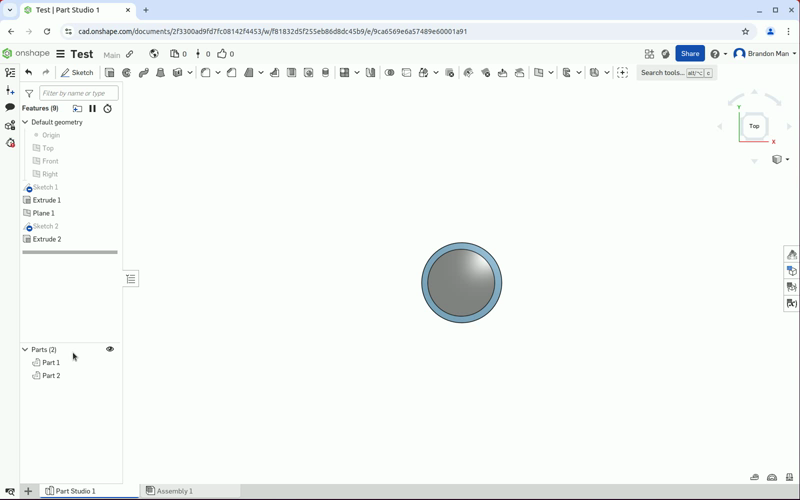
key(y)
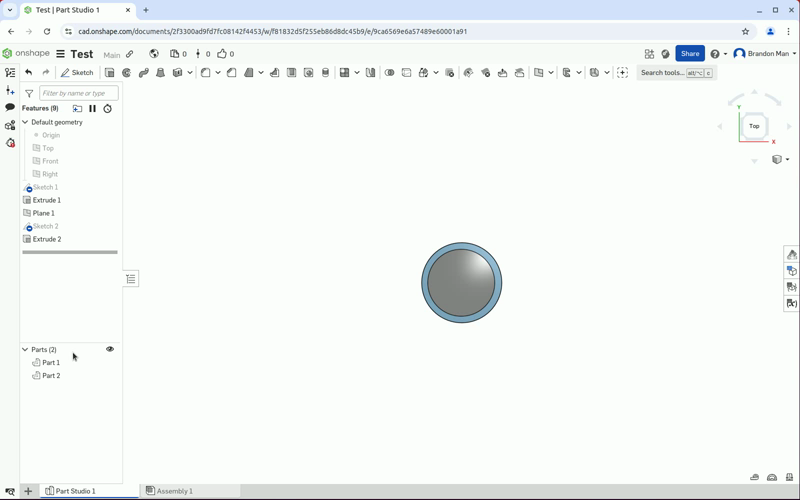
key(shift+p)
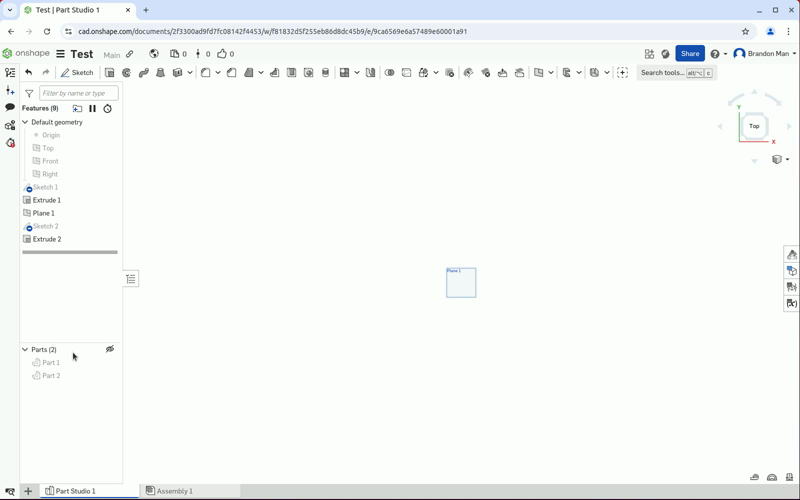
key(space)
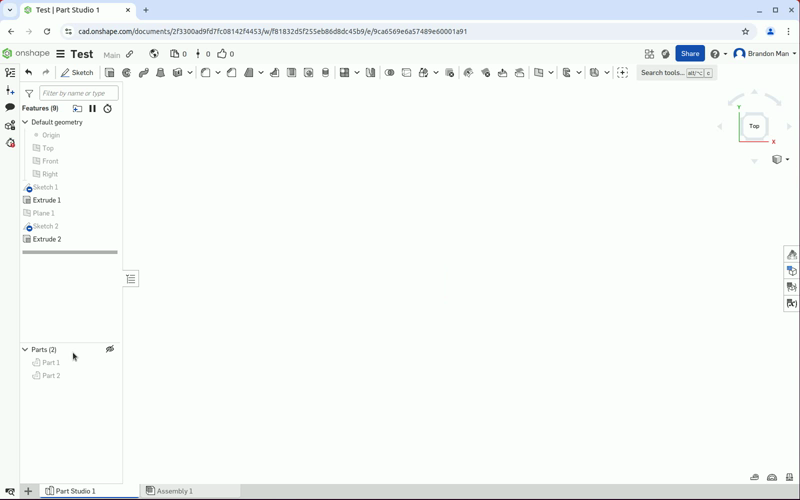
key_down(shift)
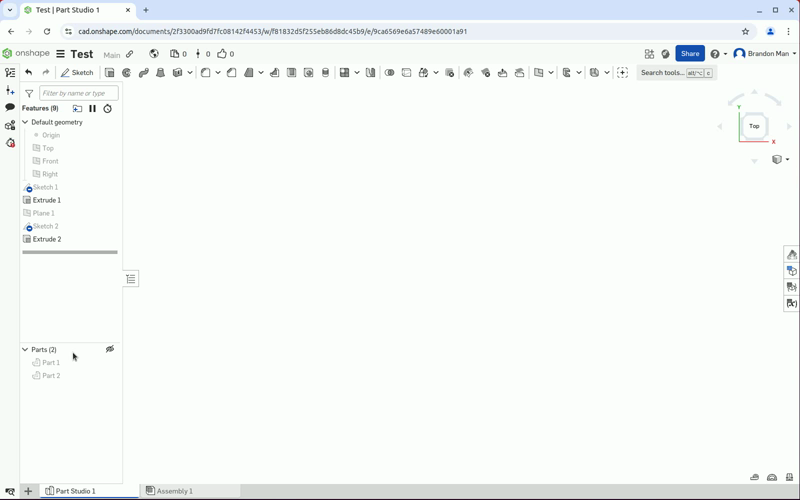
key(up)
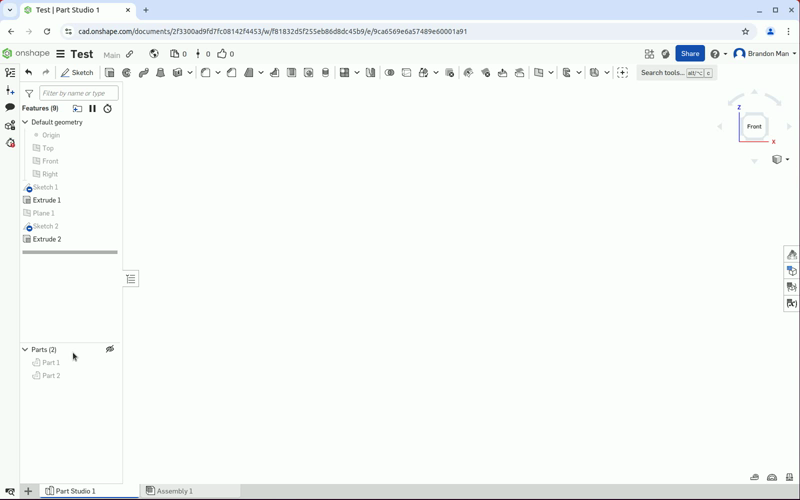
key_up(shift)
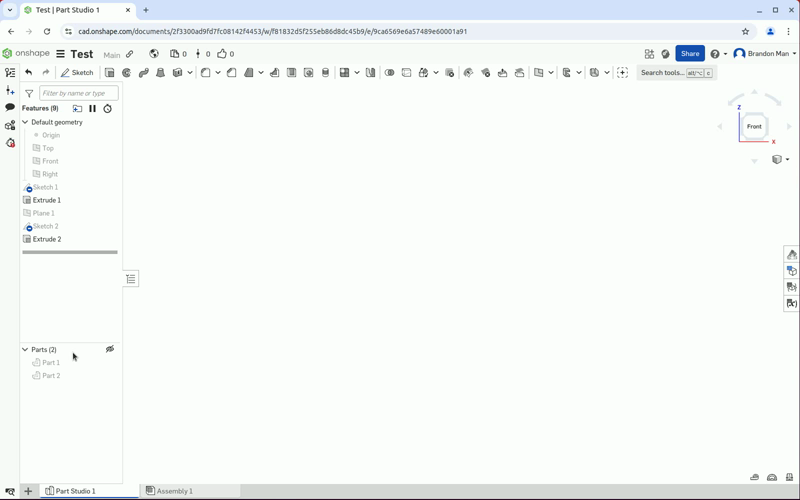
key(space)
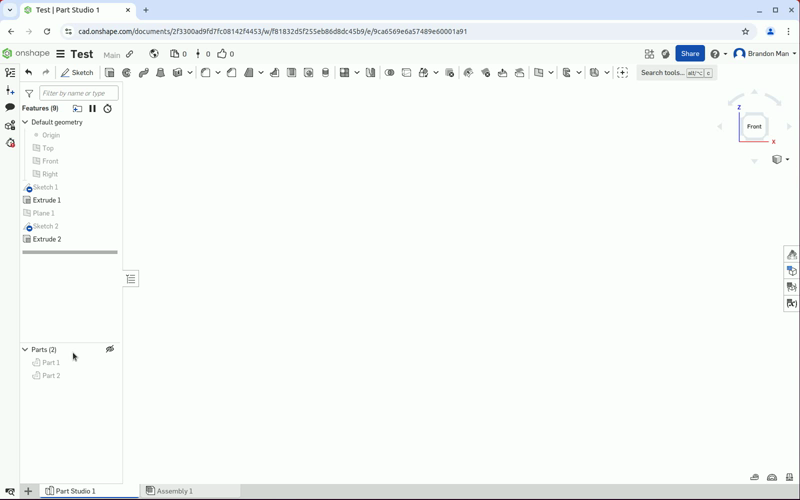
key_down(shift)
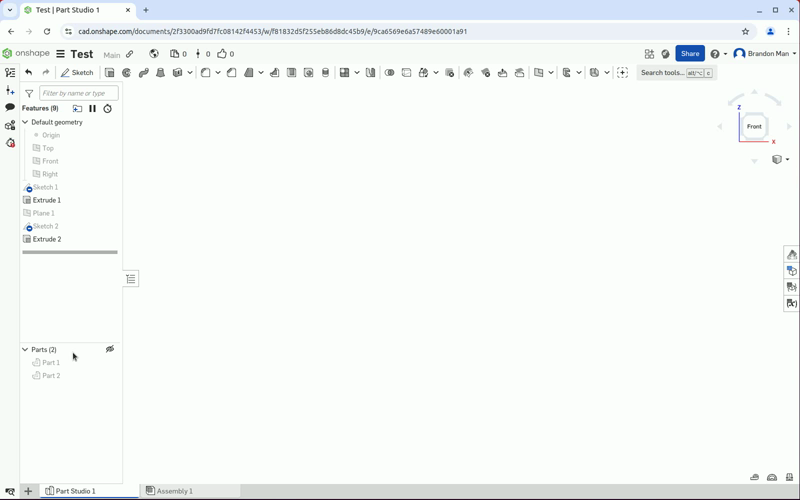
key(left)
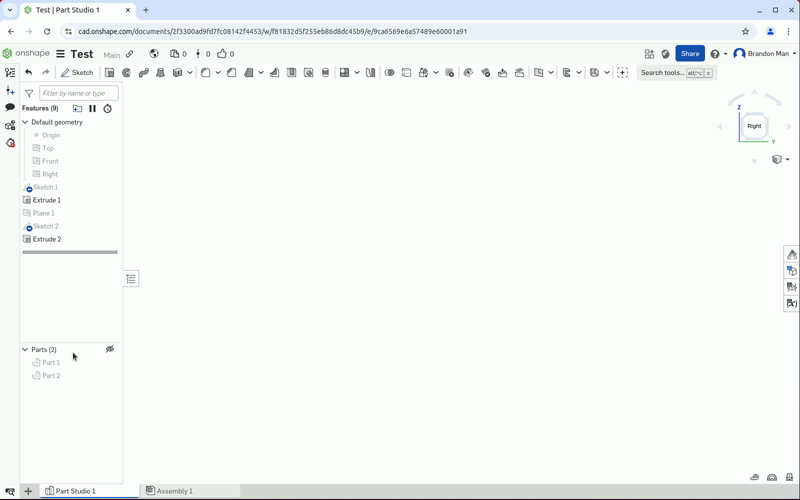
key_up(shift)
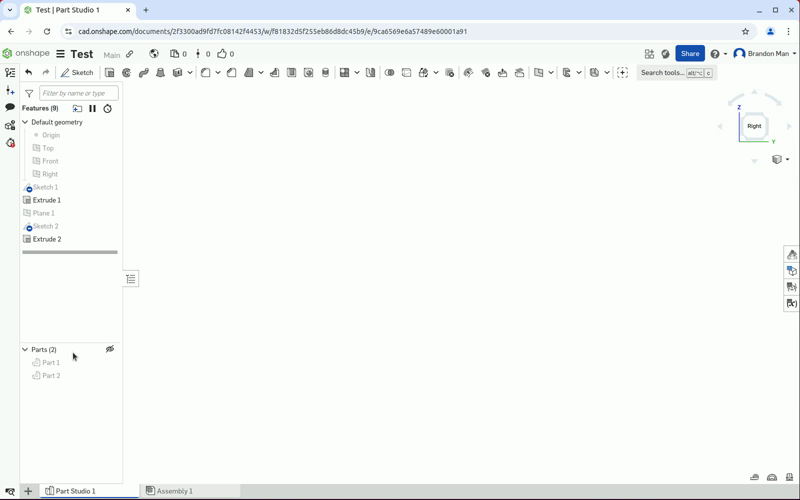
mouse_move(73, 352)
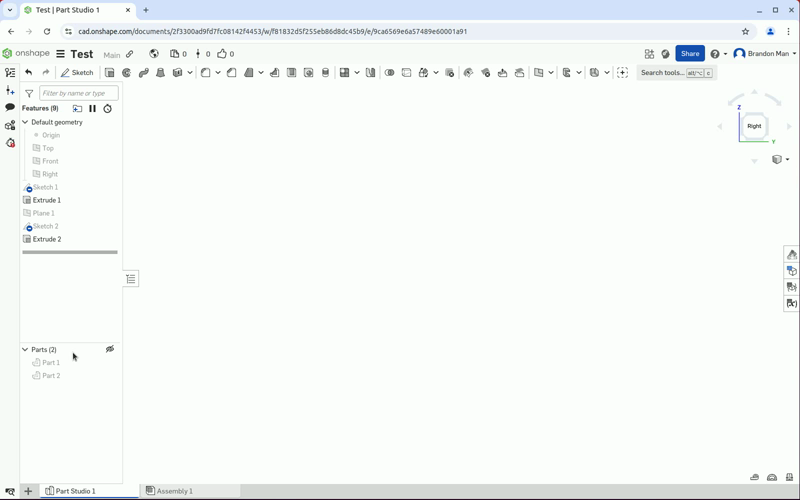
key(shift+y)
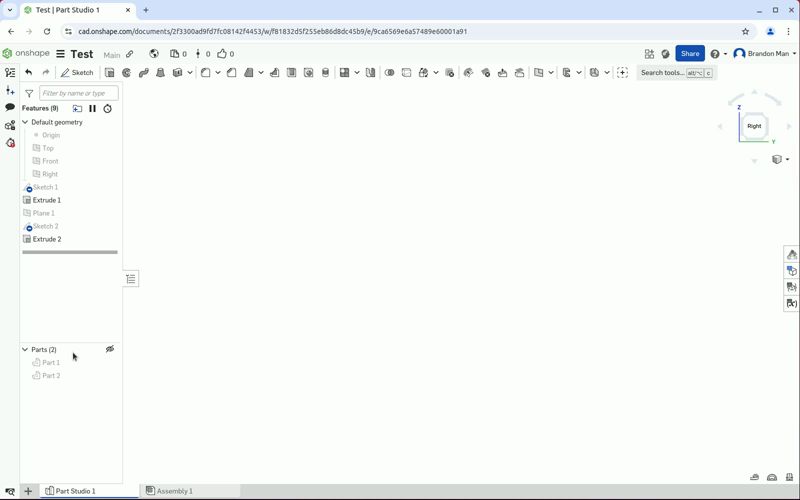
key(shift+s)
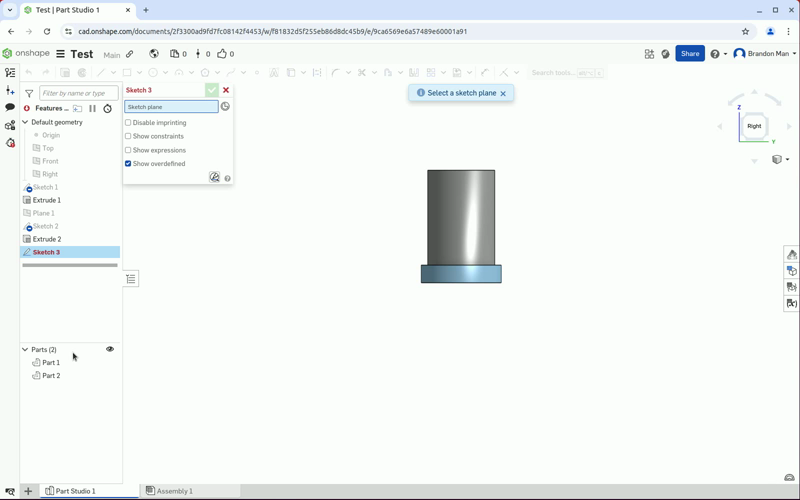
mouse_move(73, 176)
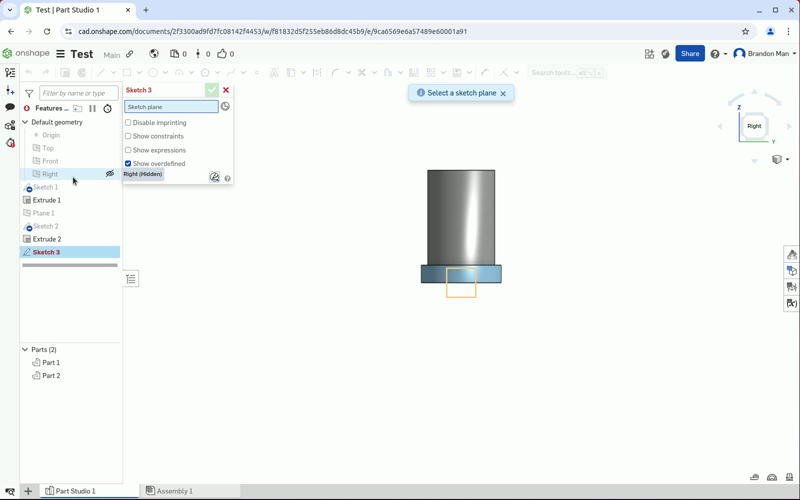
click(73, 176)
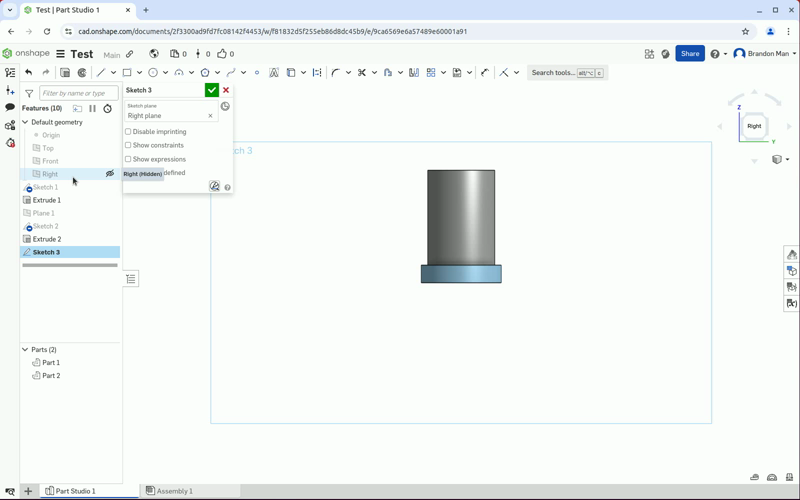
mouse_move(73, 352)
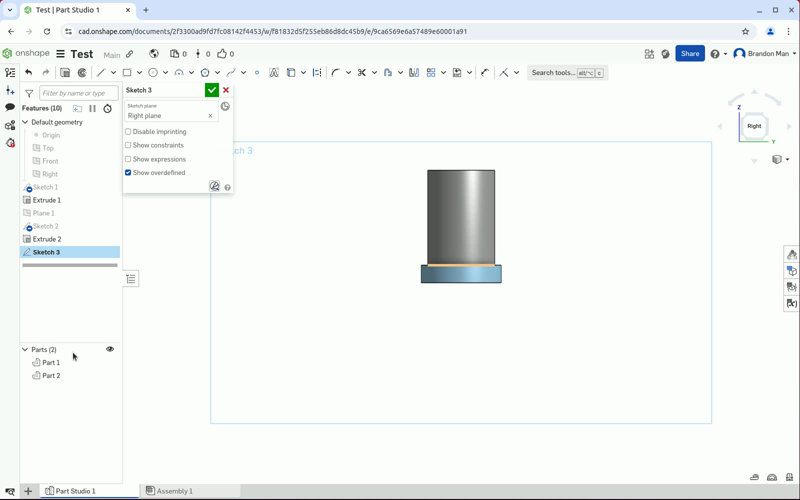
key(y)
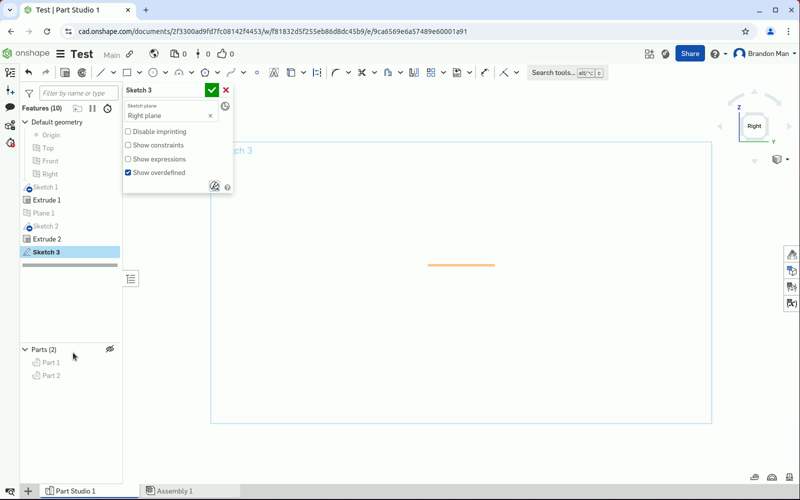
key(l)
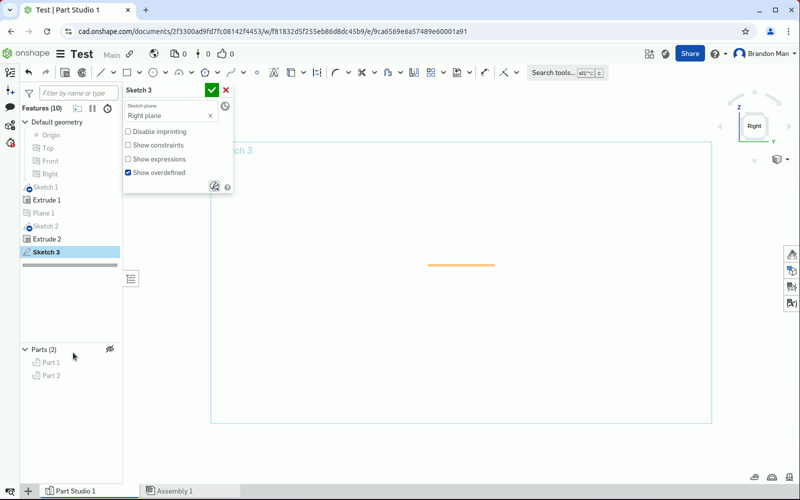
key_down(shift)
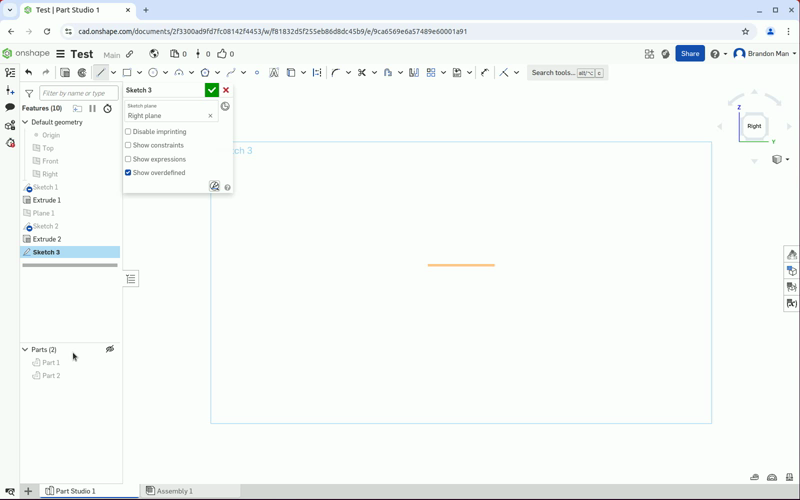
mouse_move(479, 390)
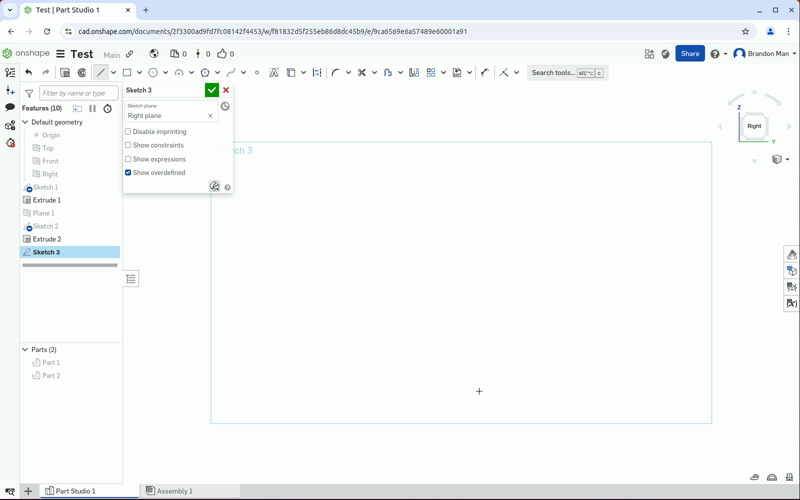
click(479, 390)
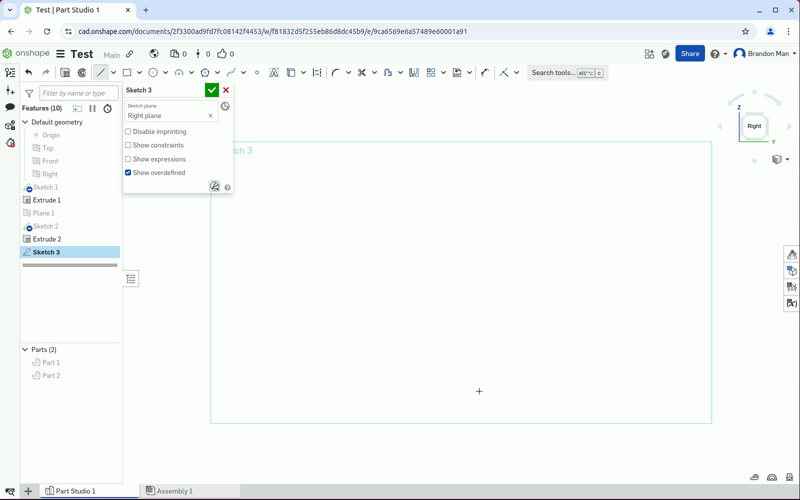
key_up(shift)
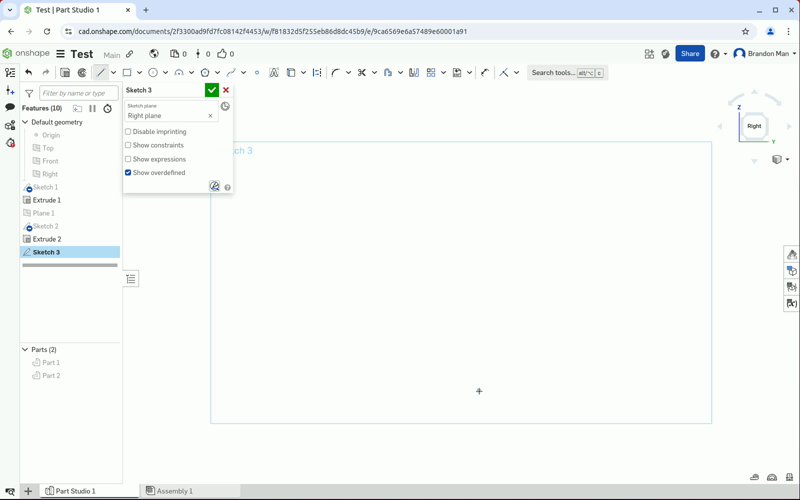
key_down(shift)
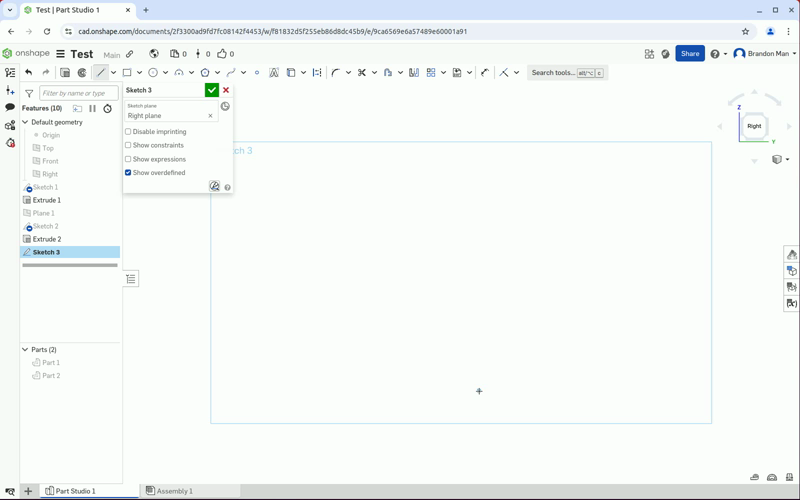
mouse_move(509, 390)
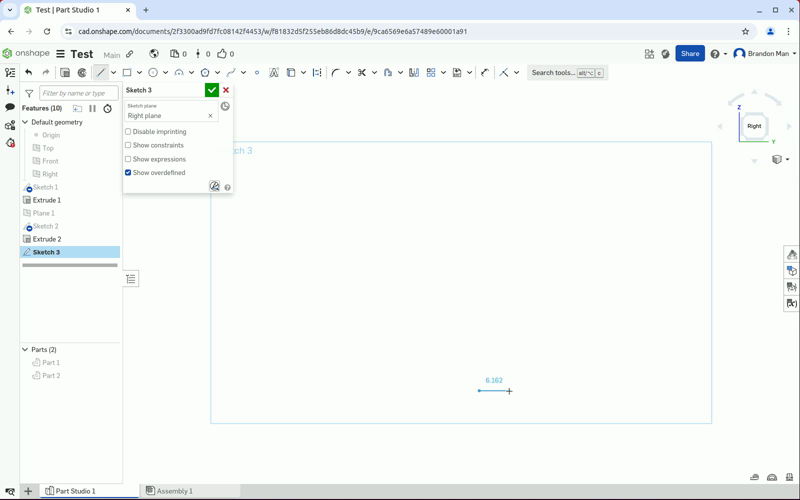
mouse_move(489, 390)
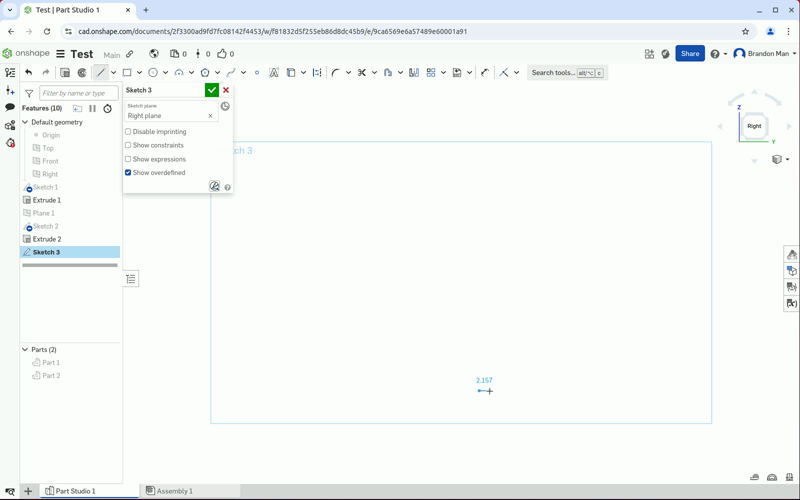
click(489, 390)
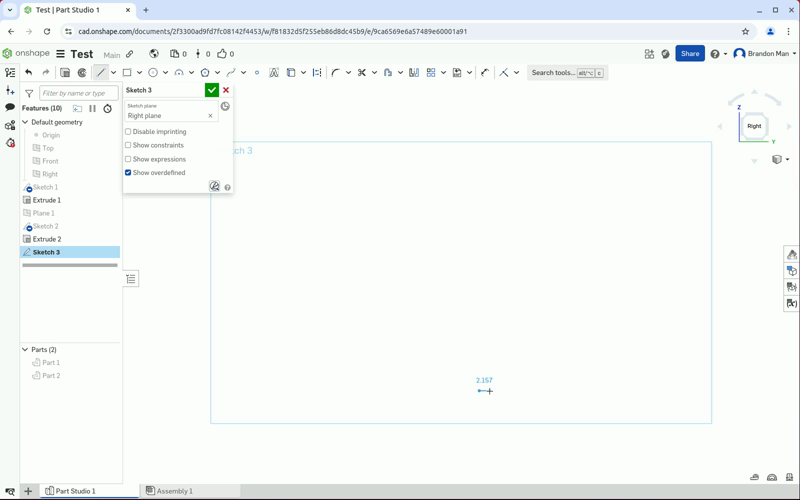
key_up(shift)
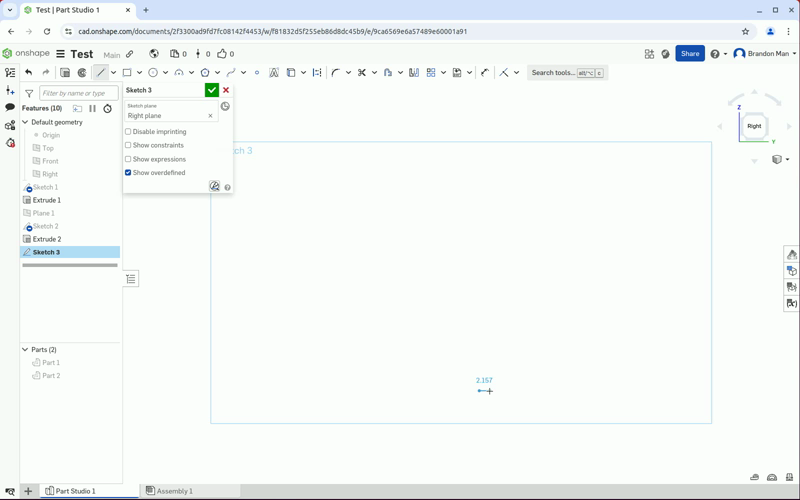
key_down(shift)
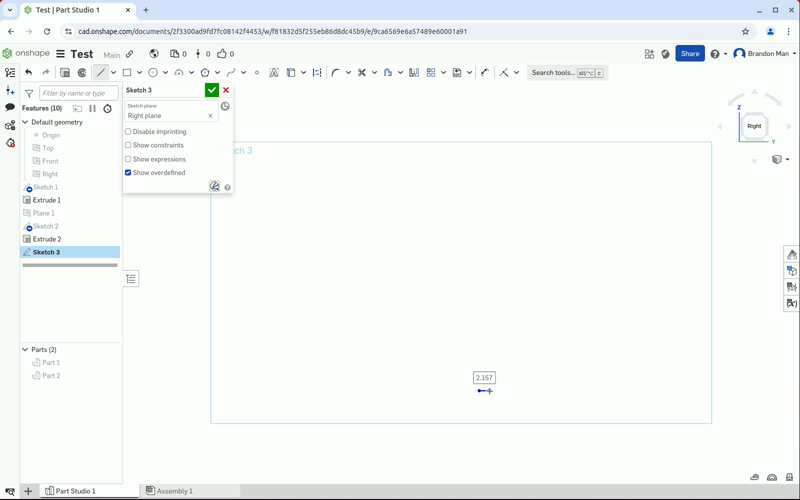
mouse_move(489, 282)
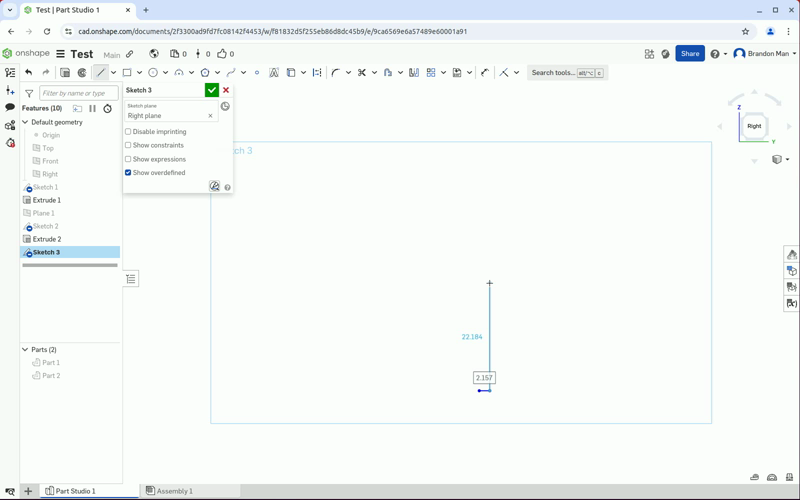
click(489, 282)
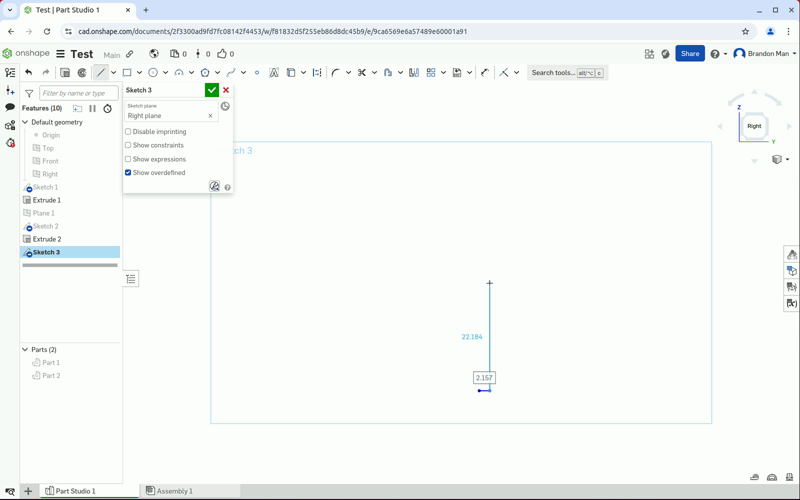
key_up(shift)
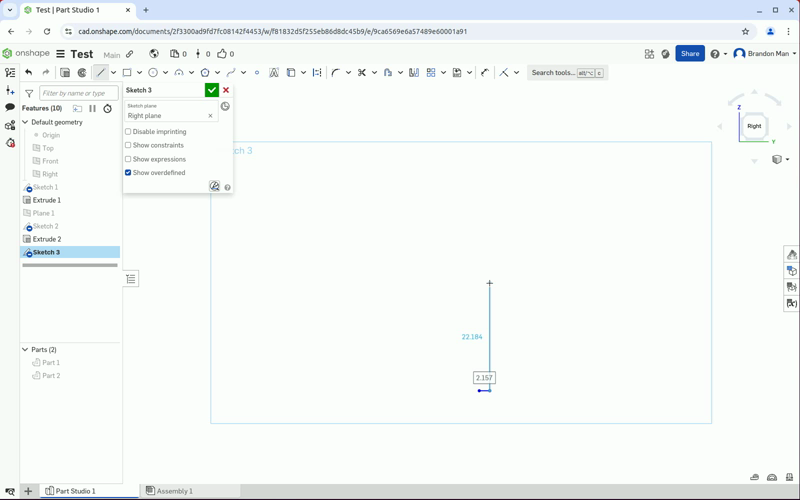
key_down(shift)
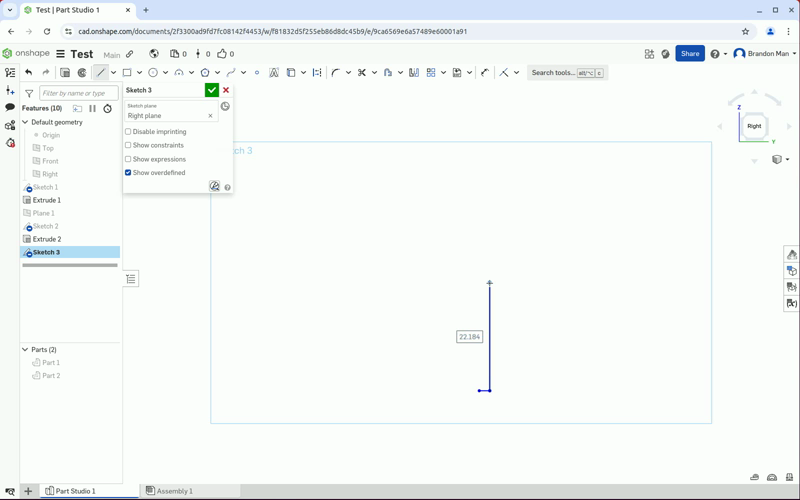
mouse_move(519, 282)
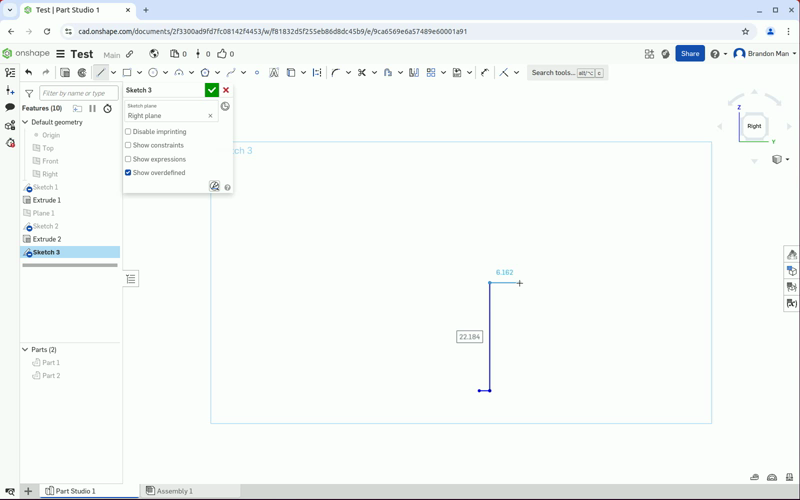
mouse_move(479, 282)
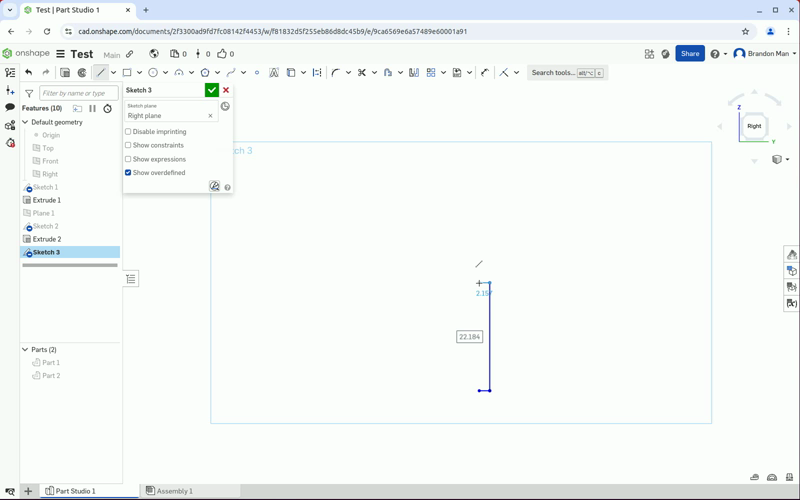
click(479, 282)
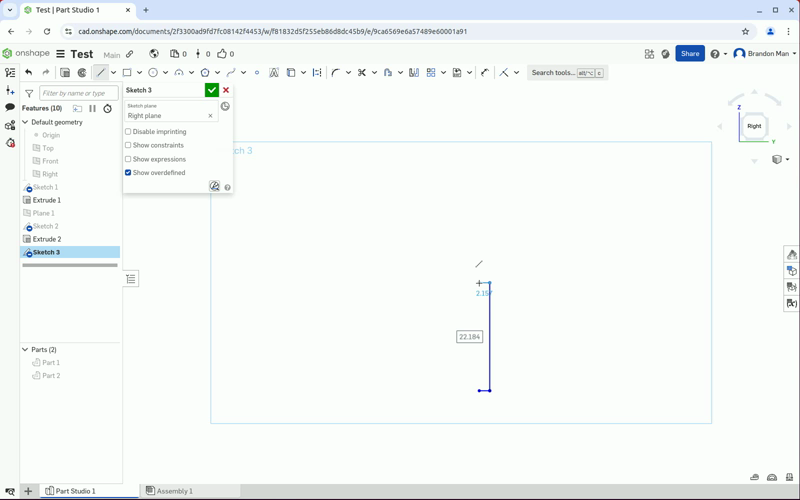
key_up(shift)
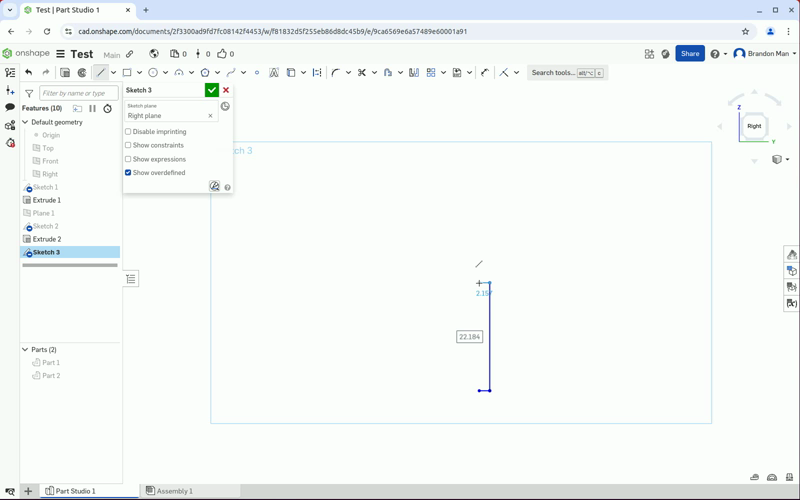
key_down(shift)
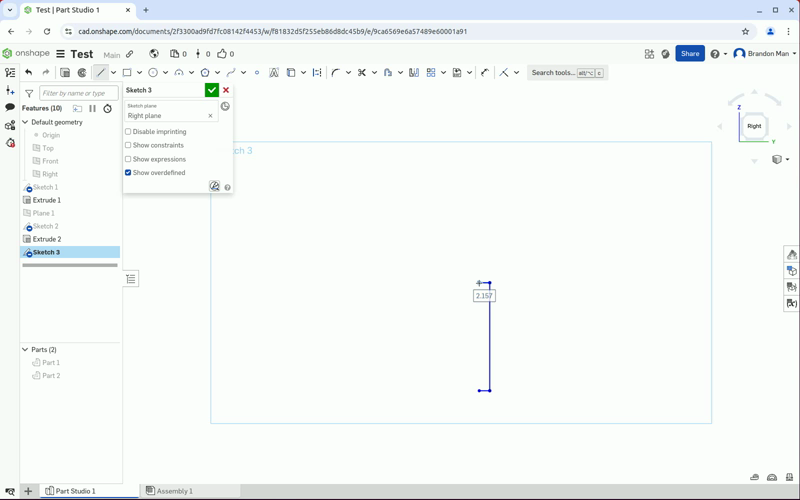
mouse_move(479, 390)
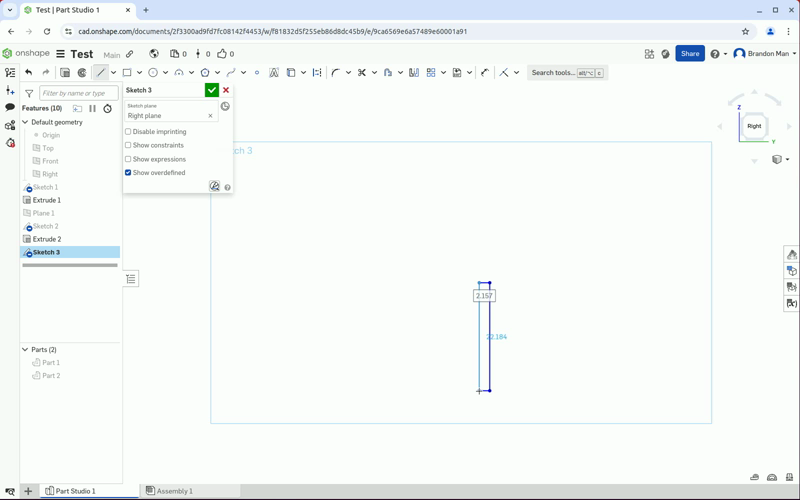
key_up(shift)
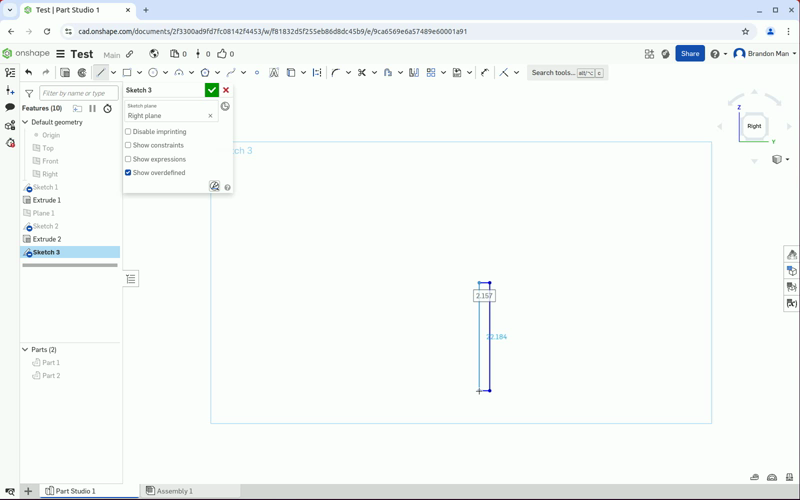
click(479, 390)
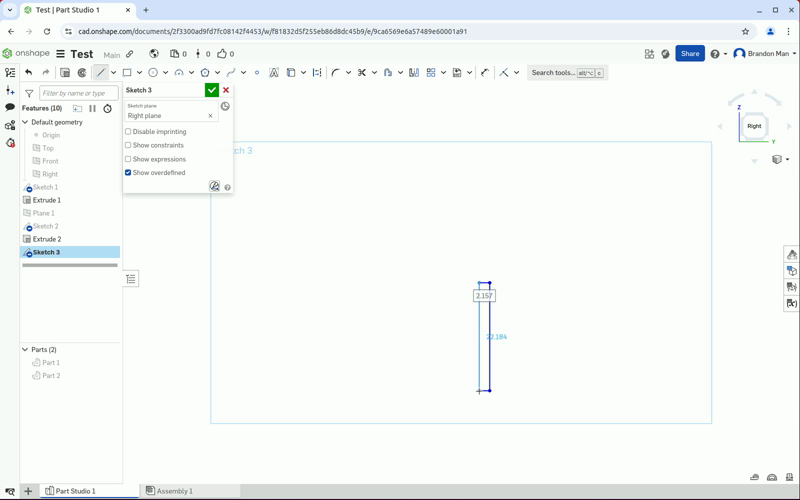
key(esc)
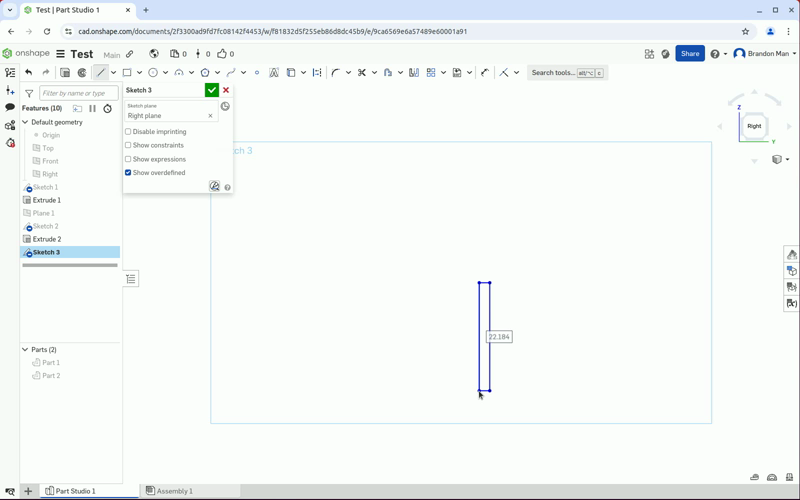
mouse_move(484, 376)
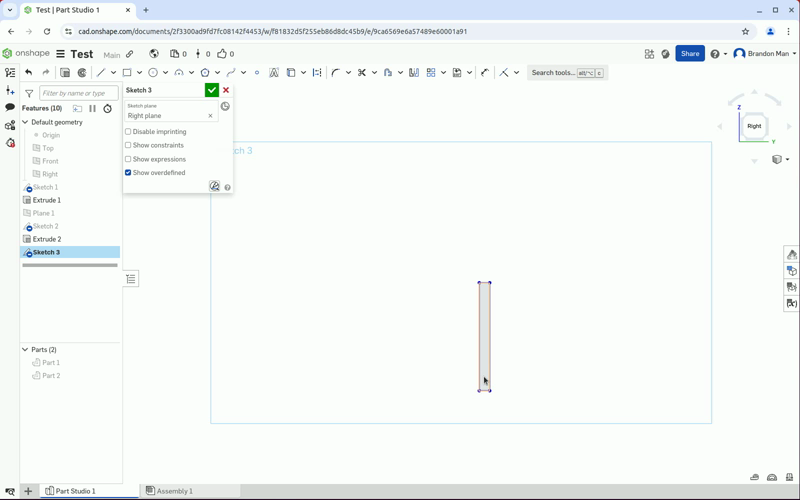
scroll(6)
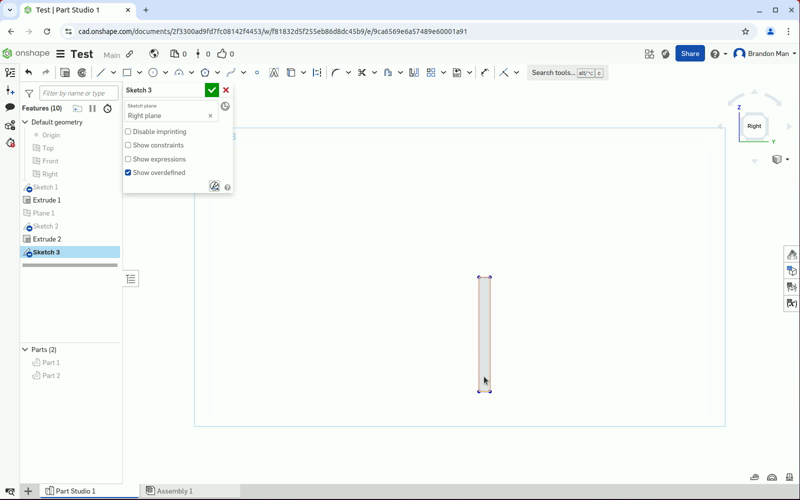
scroll(6)
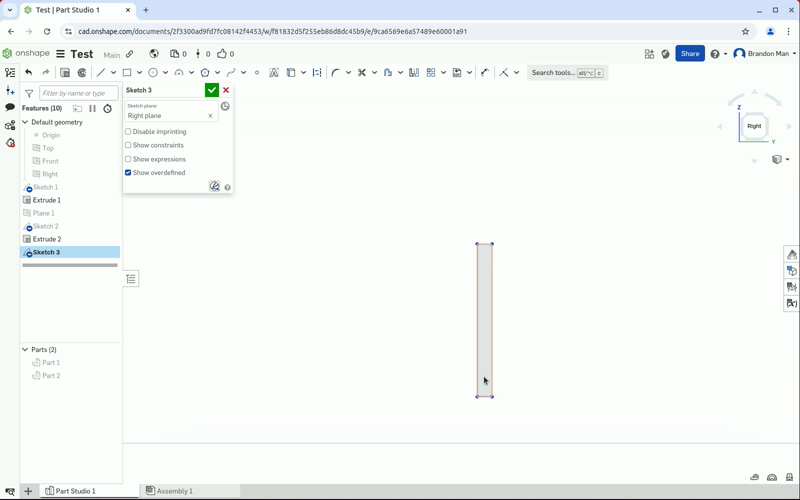
scroll(6)
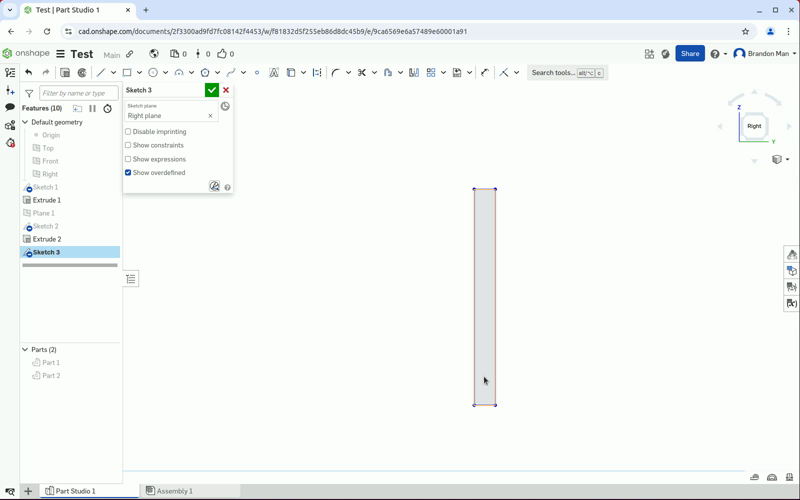
scroll(6)
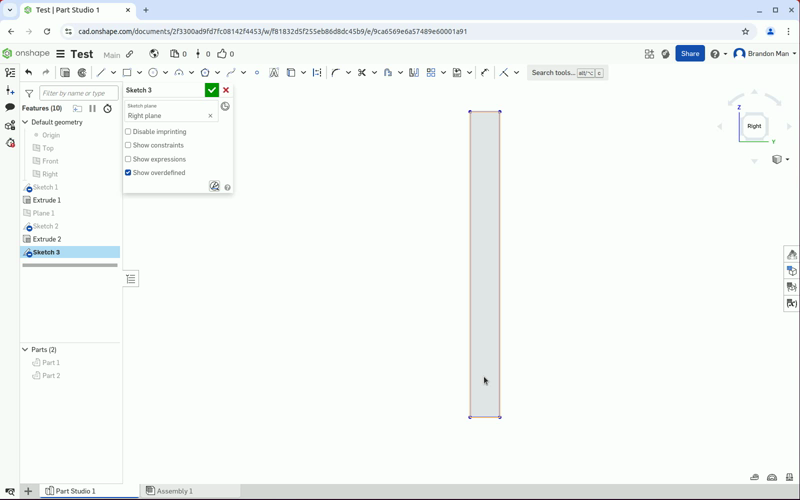
scroll(6)
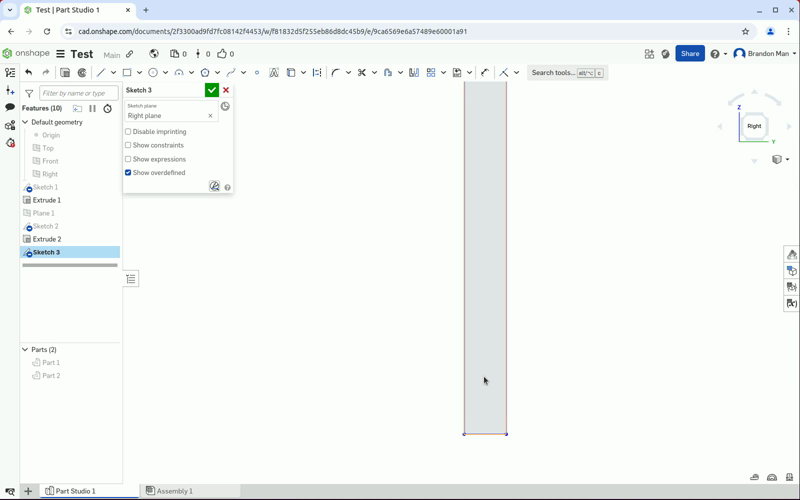
scroll(6)
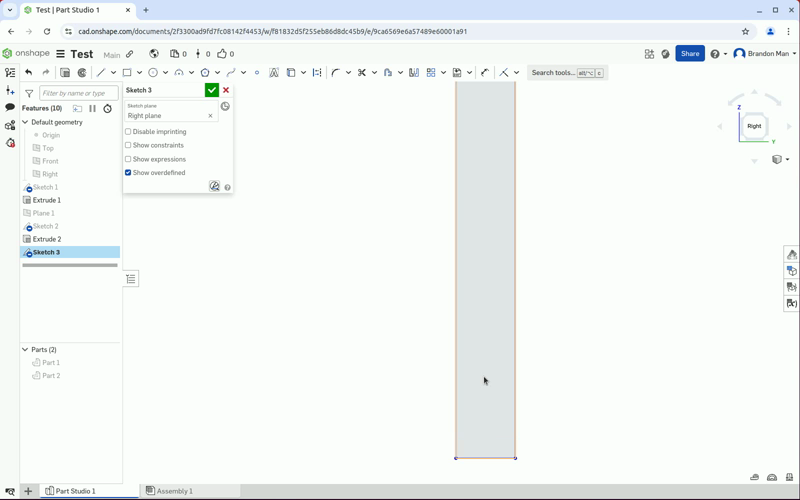
scroll(6)
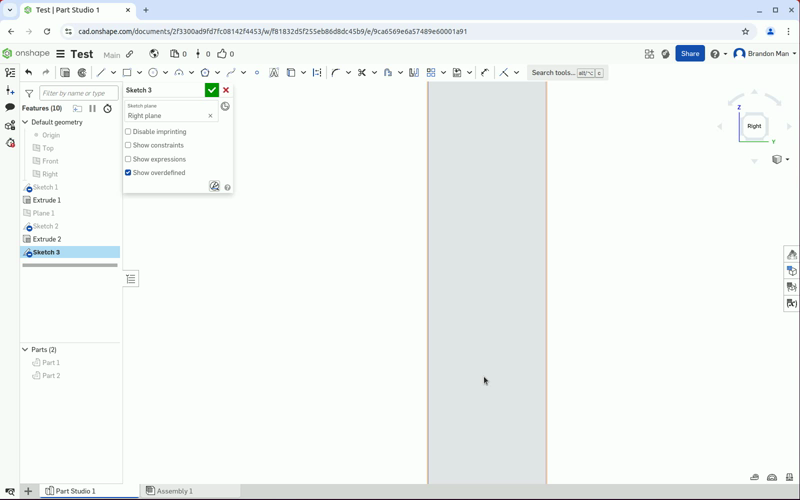
click(484, 376)
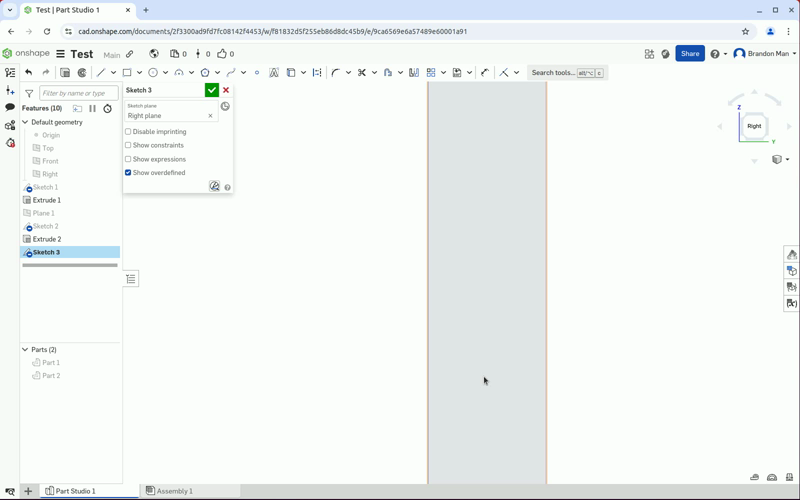
scroll(-6)
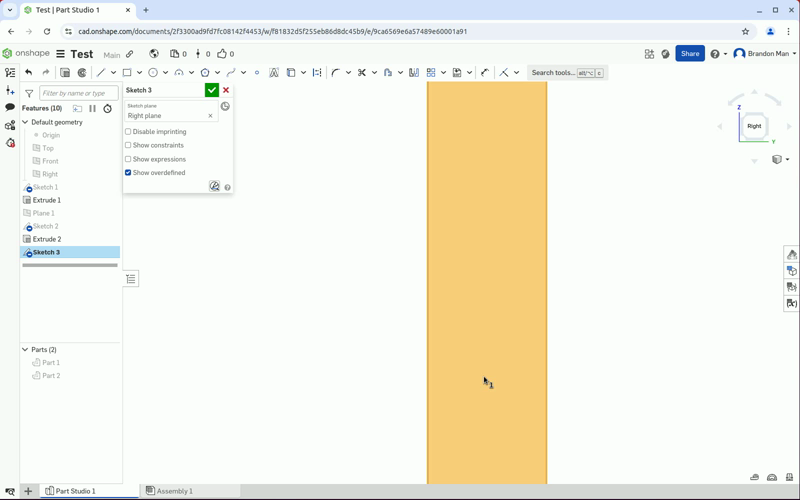
scroll(-6)
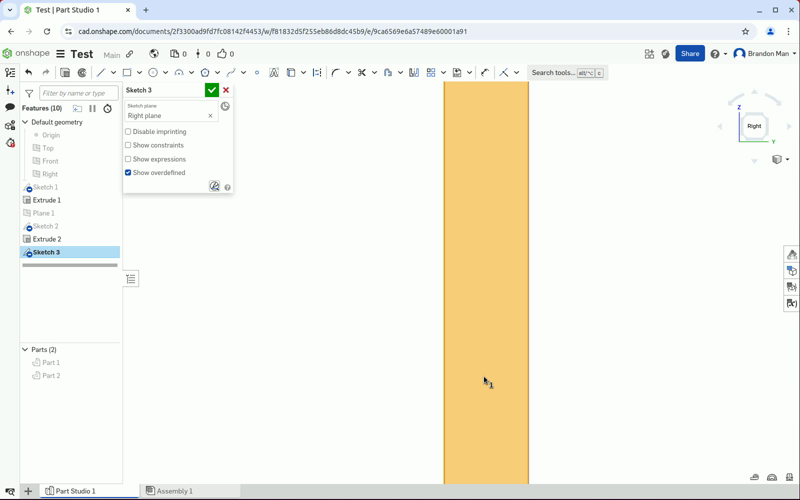
scroll(-6)
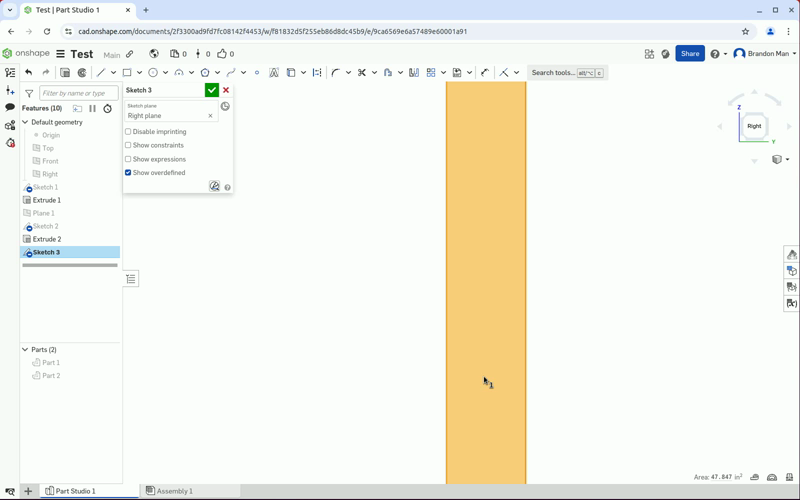
scroll(-6)
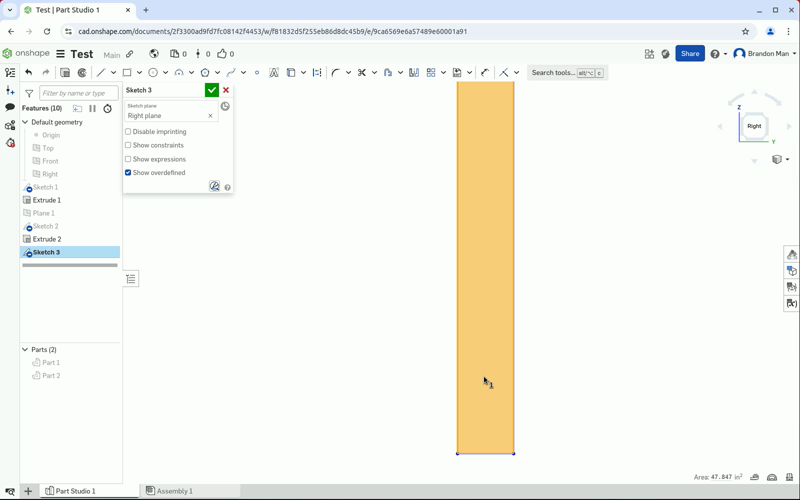
scroll(-6)
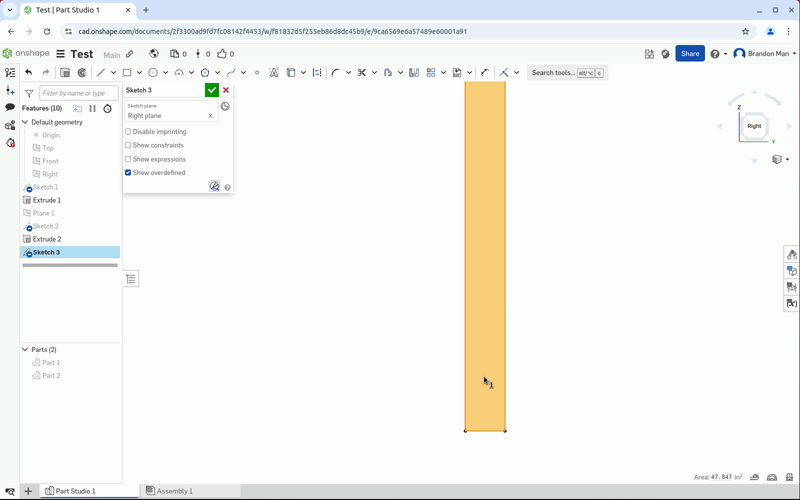
scroll(-6)
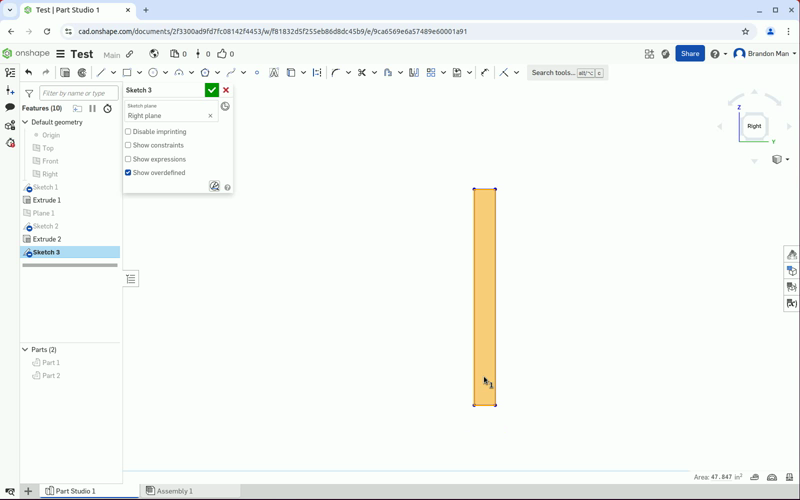
scroll(-6)
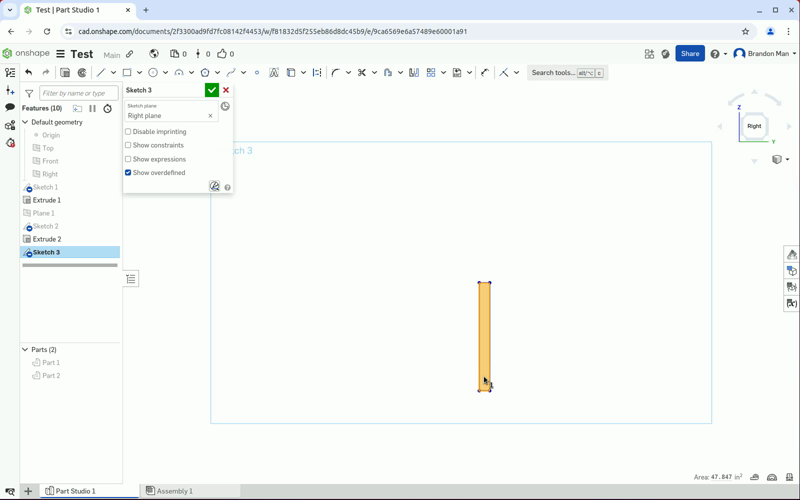
mouse_move(73, 352)
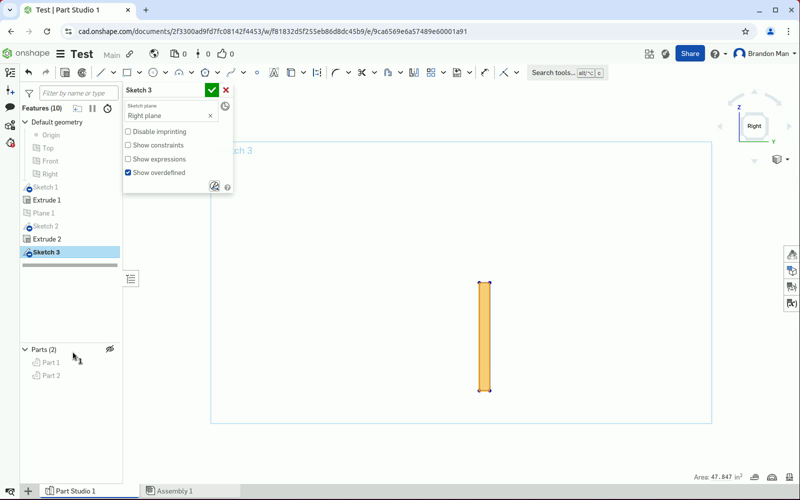
key(shift+y)
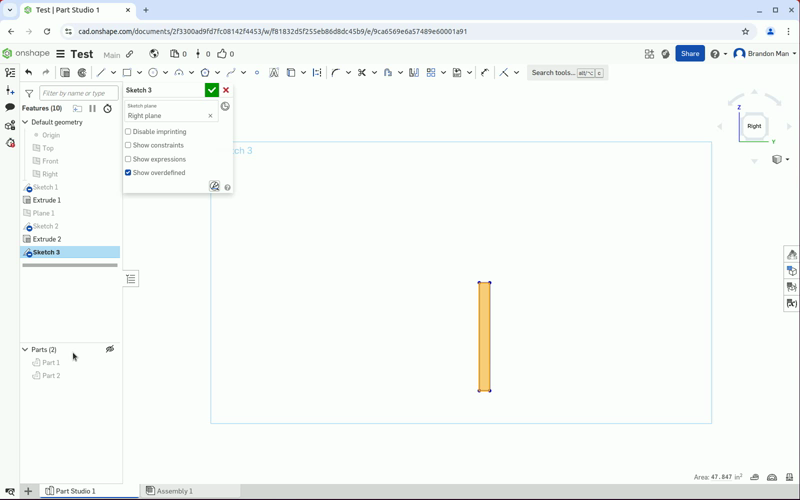
key(shift+e)
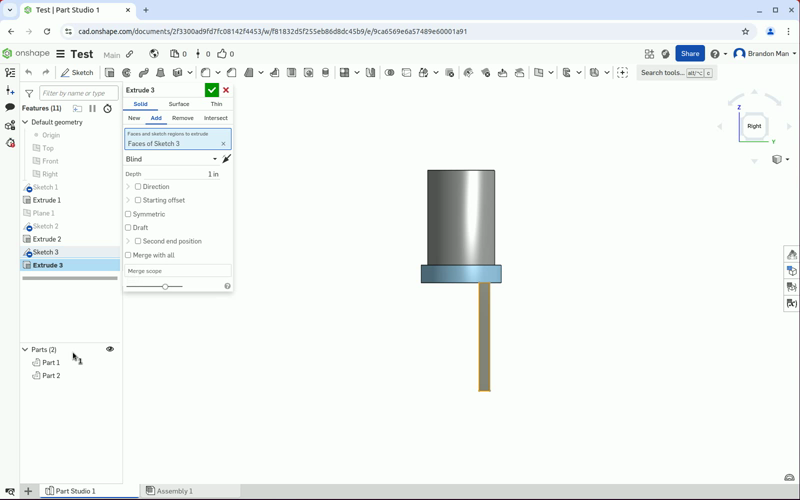
mouse_move(143, 106)
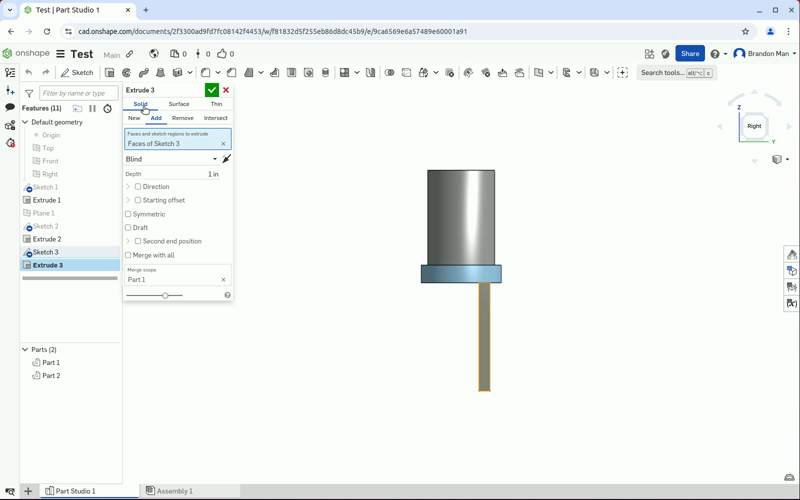
click(143, 106)
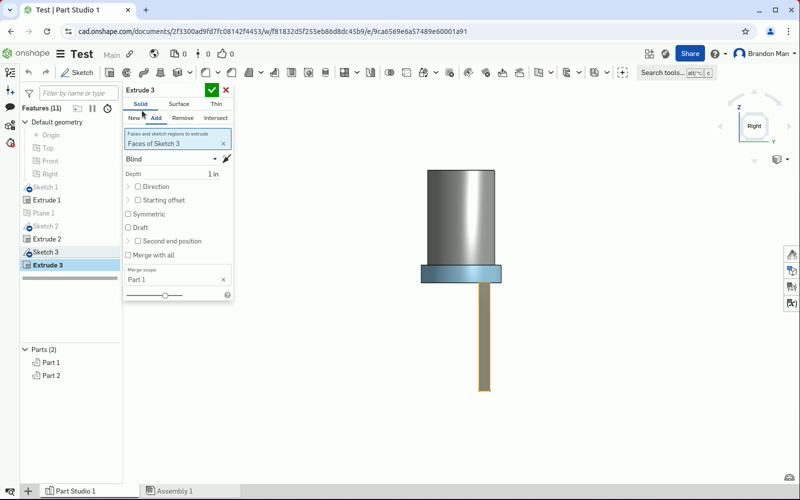
mouse_move(137, 120)
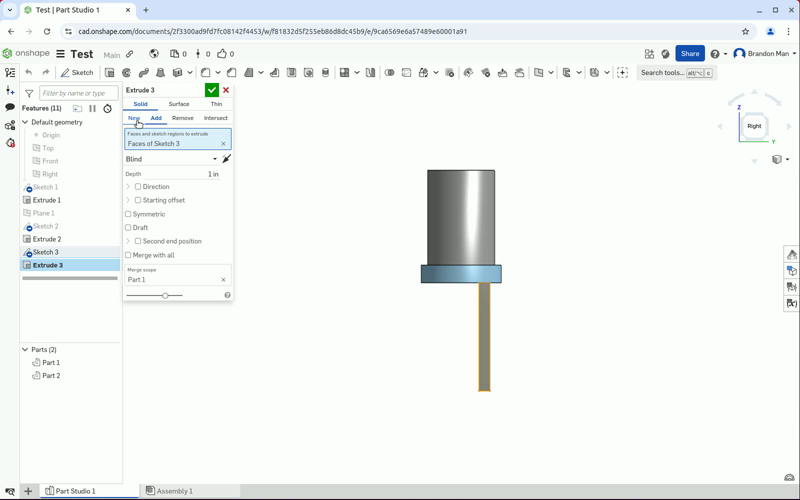
click(137, 120)
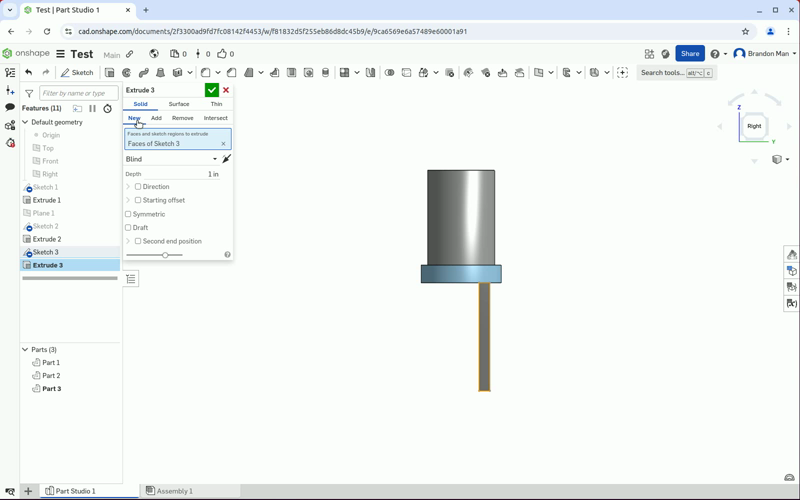
key(tab, 4)
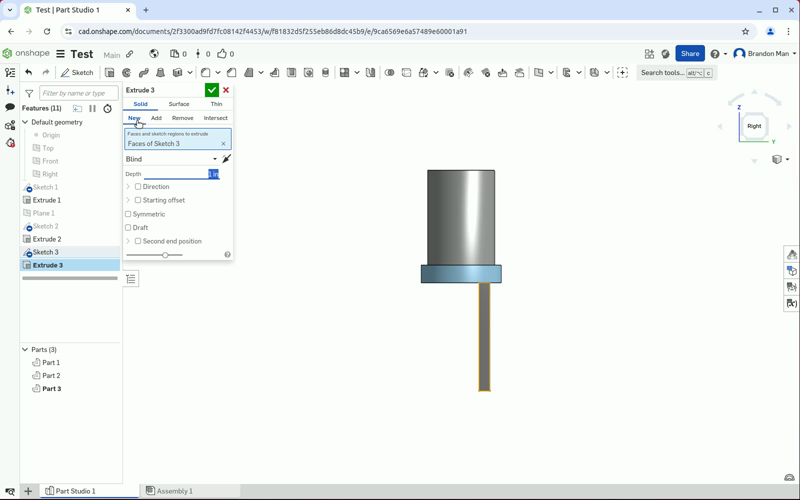
text(0.241)
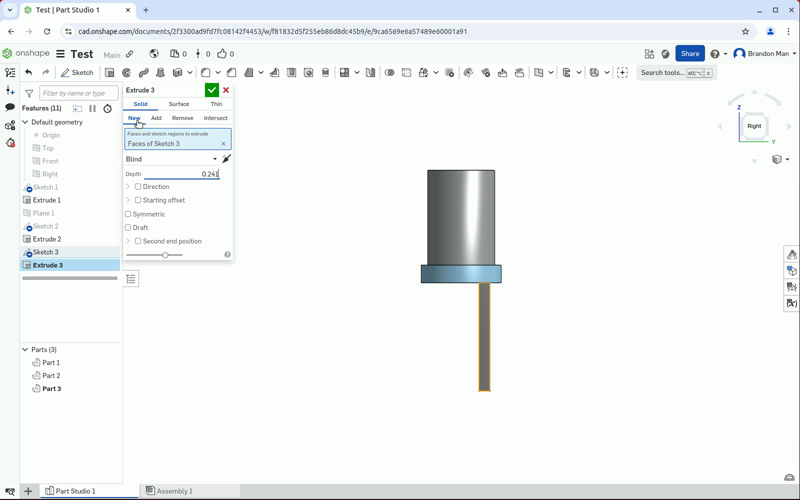
key(enter)
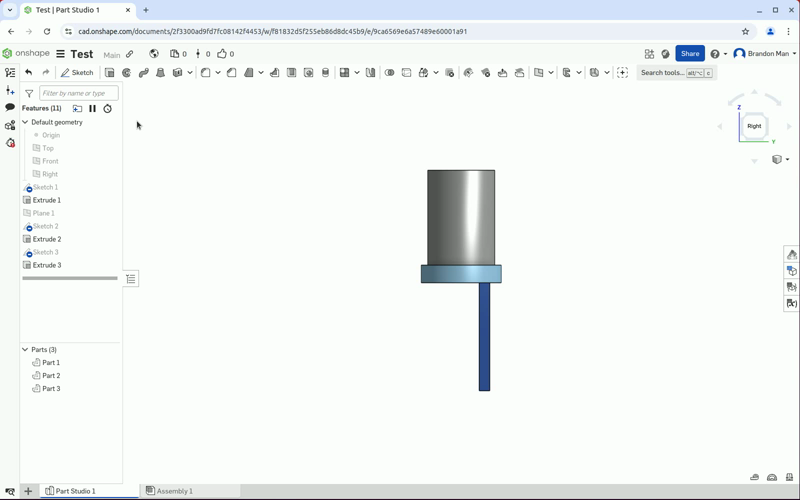
key(shift+h)
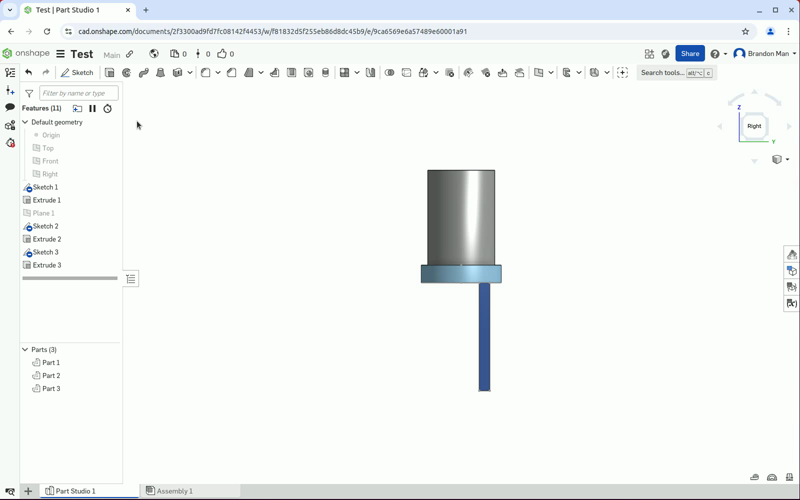
key(shift+h)
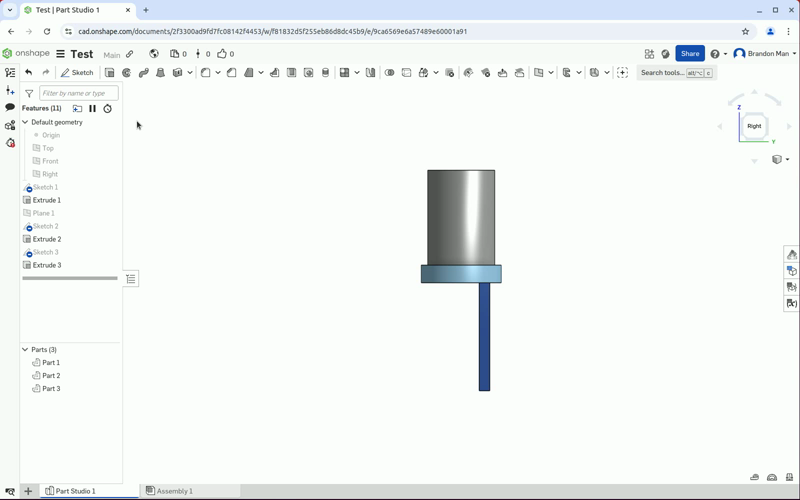
mouse_move(73, 189)
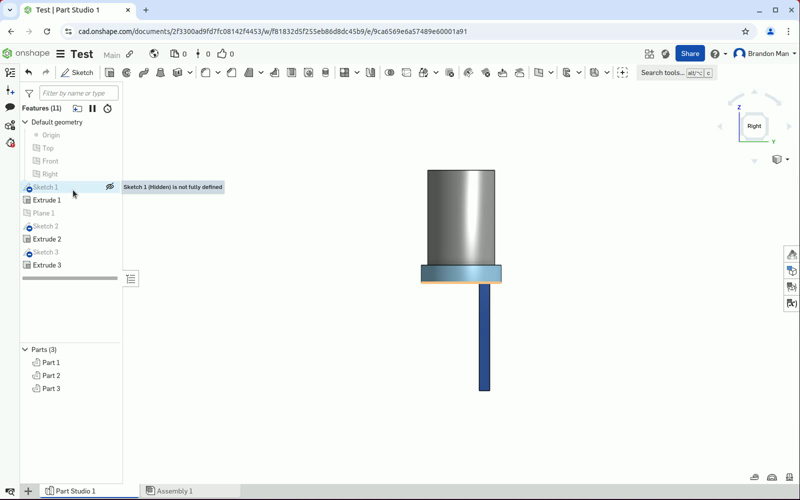
click(73, 189)
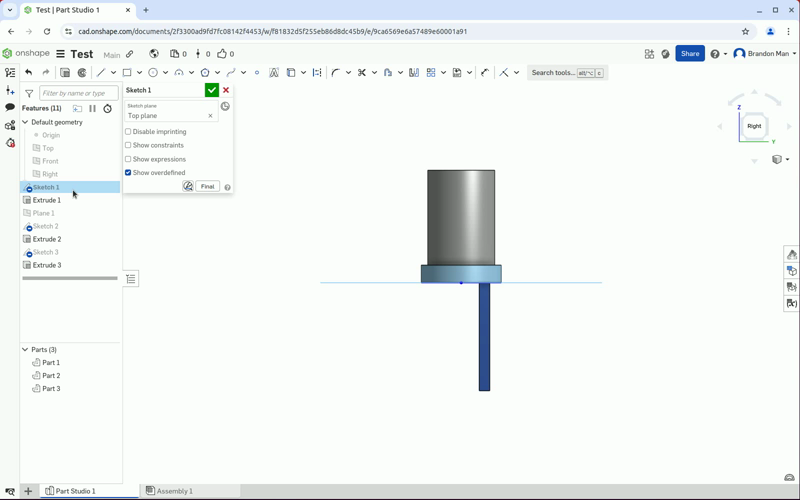
mouse_move(229, 92)
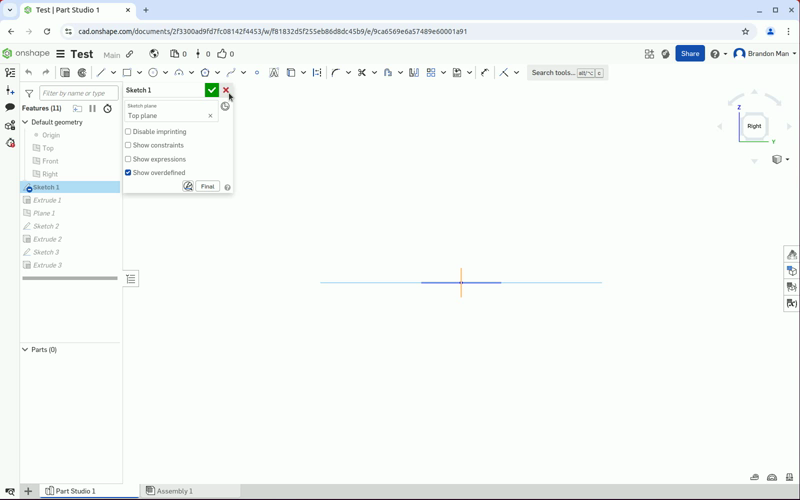
click(229, 92)
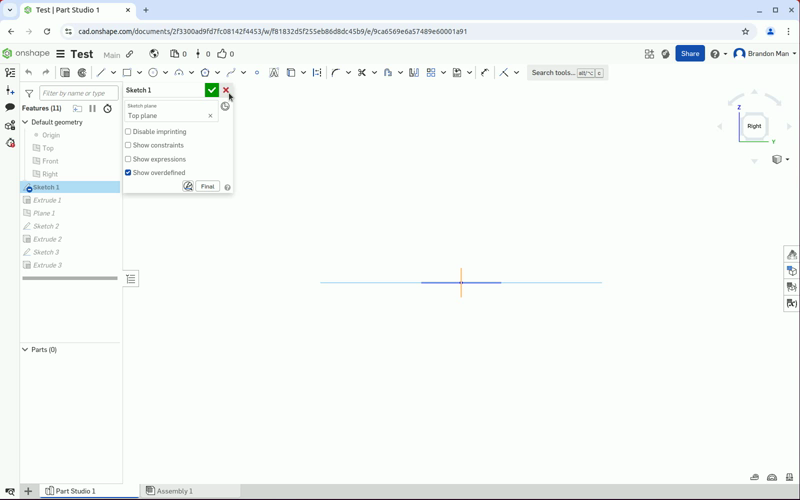
key(shift+s)
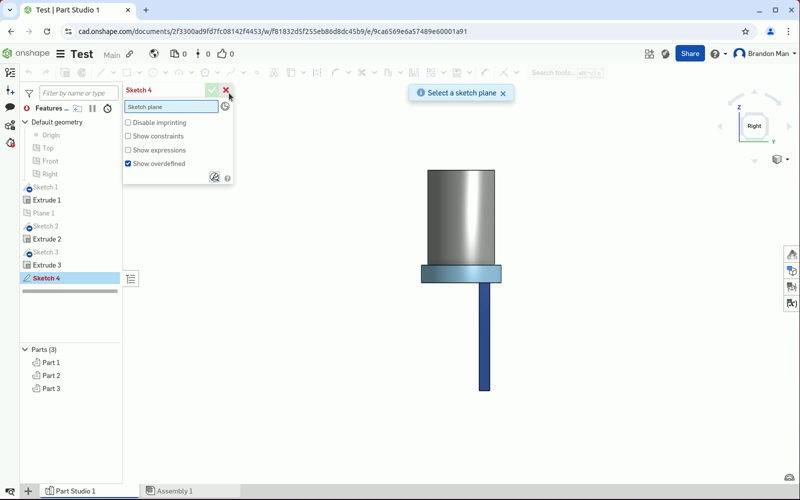
mouse_move(73, 176)
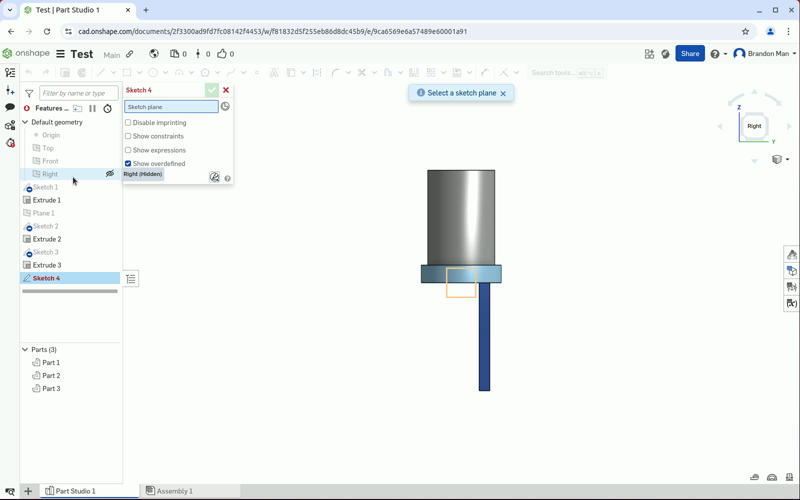
click(73, 176)
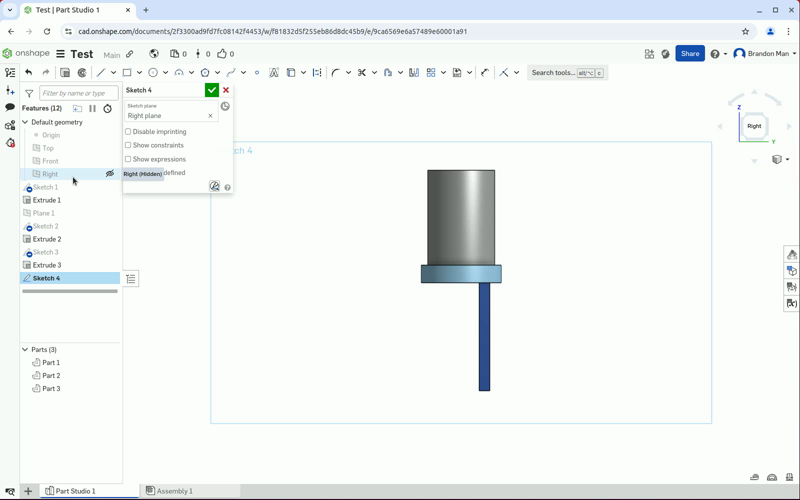
mouse_move(73, 352)
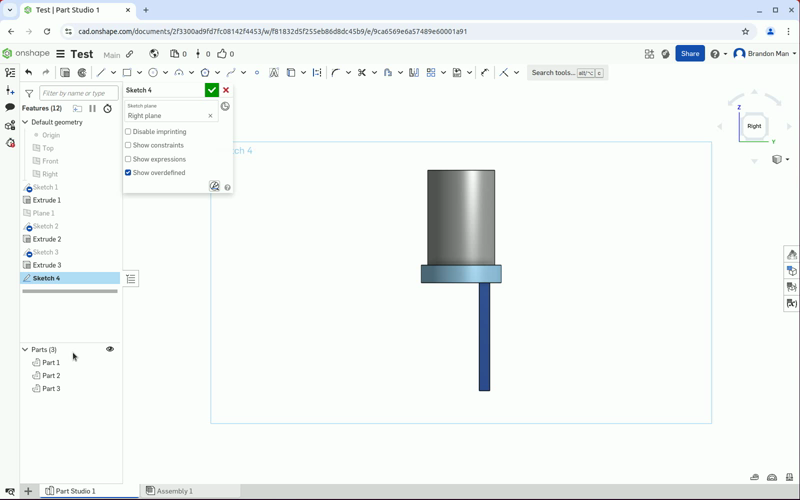
key(y)
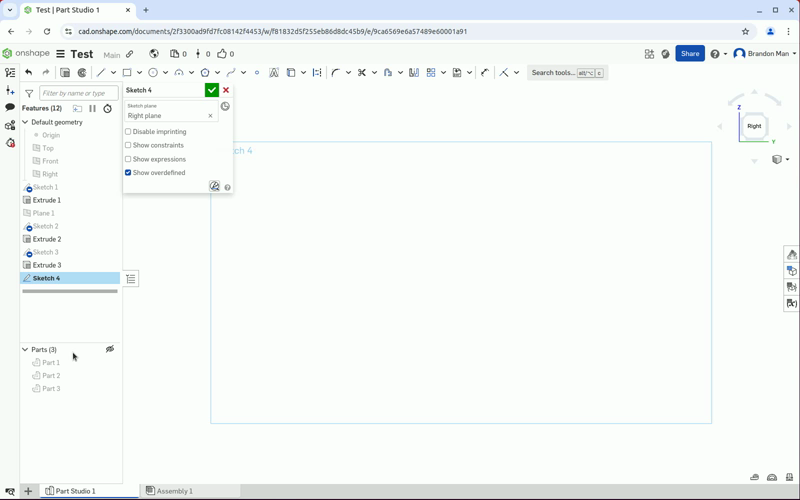
key(l)
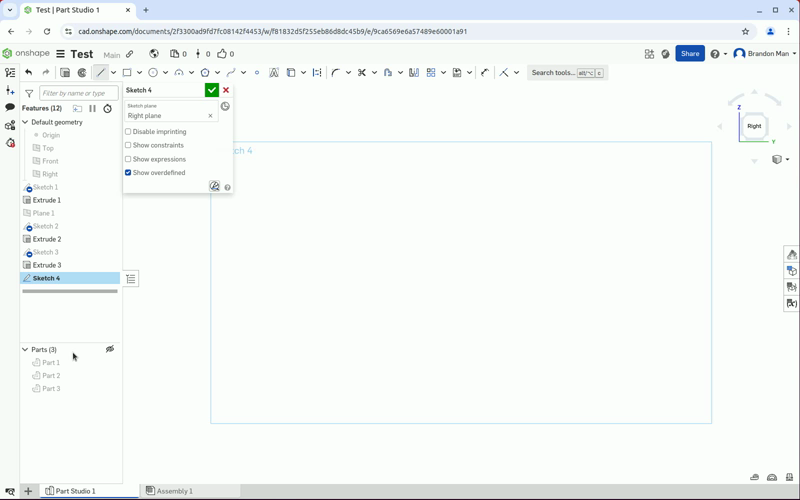
key_down(shift)
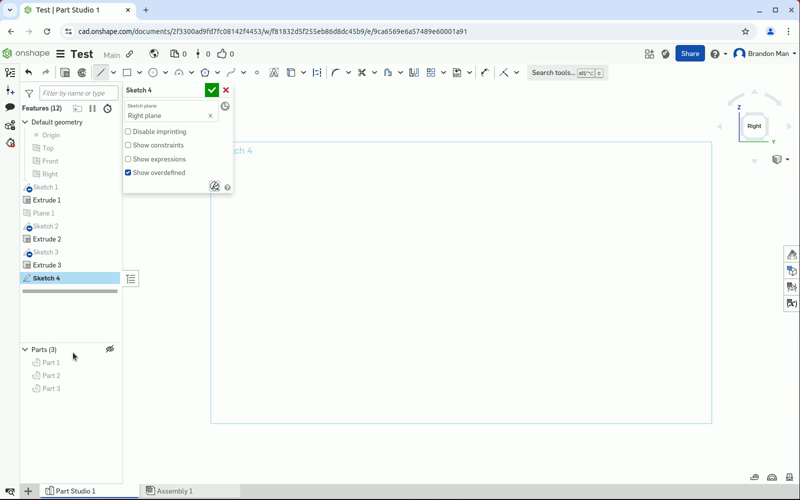
mouse_move(434, 387)
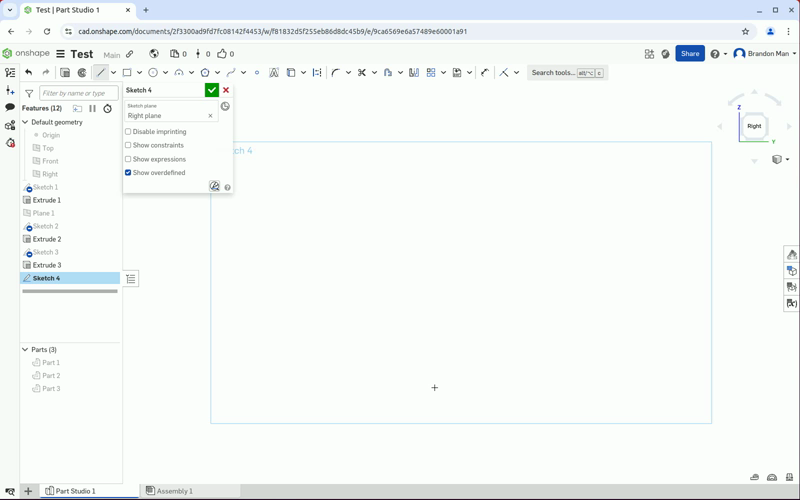
click(434, 387)
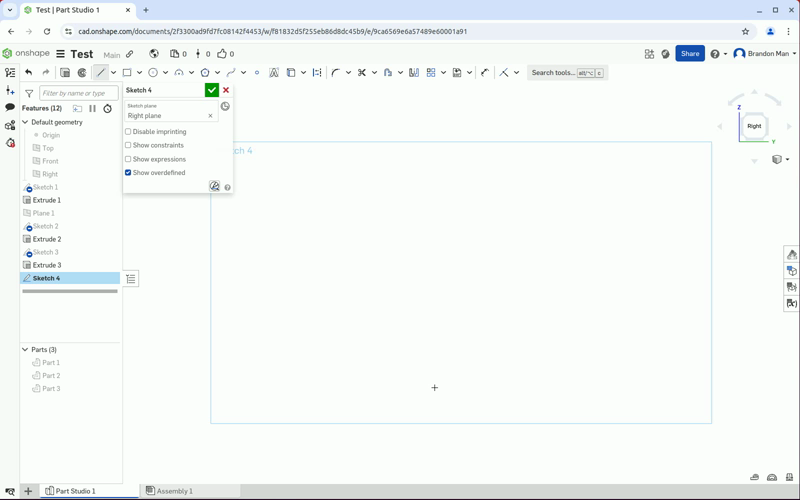
key_up(shift)
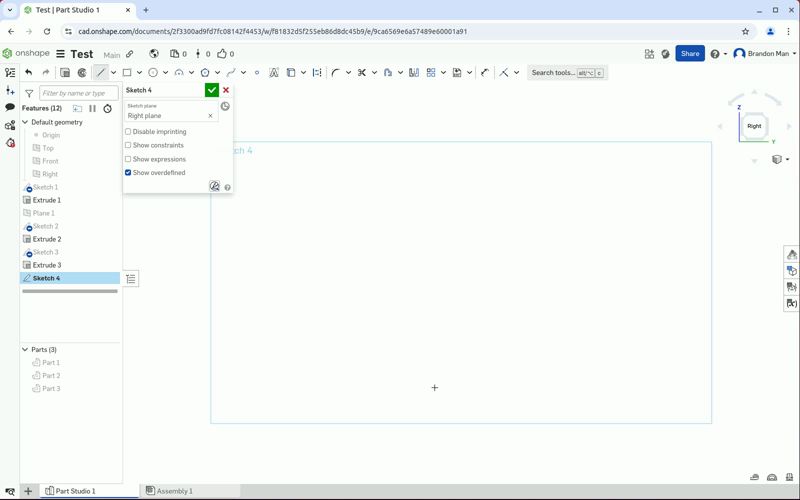
key_down(shift)
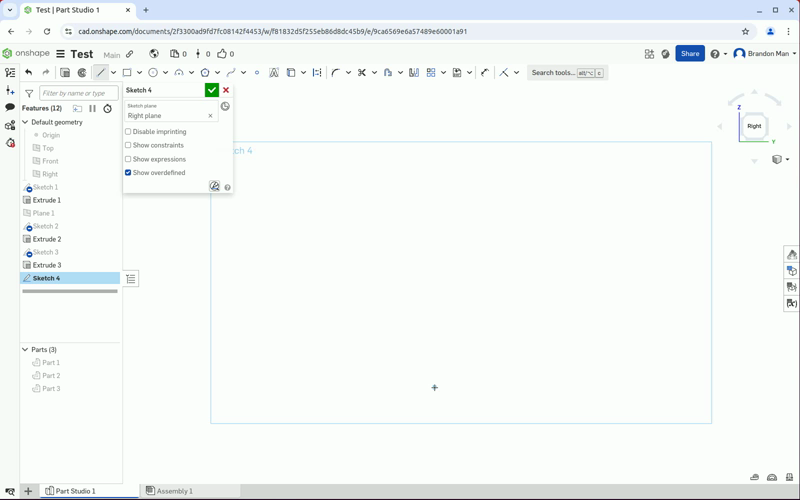
mouse_move(464, 387)
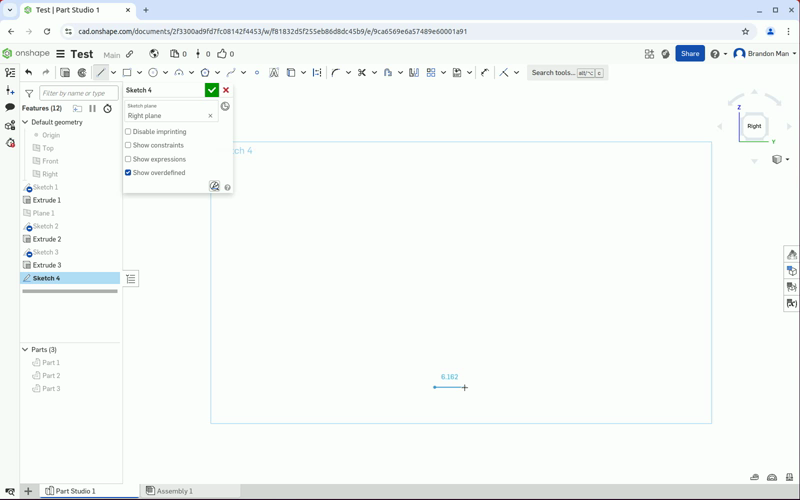
mouse_move(444, 387)
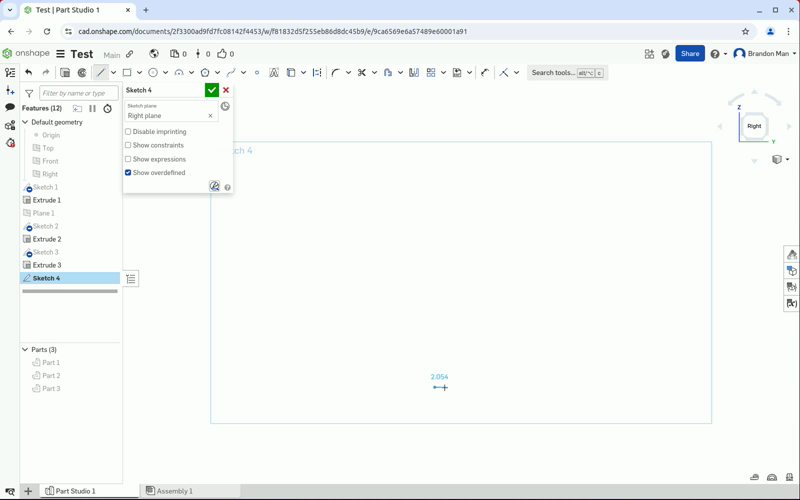
click(444, 387)
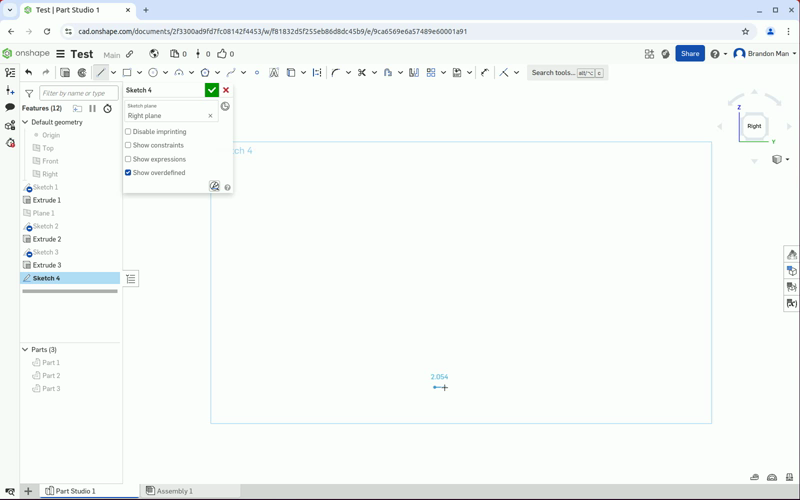
key_up(shift)
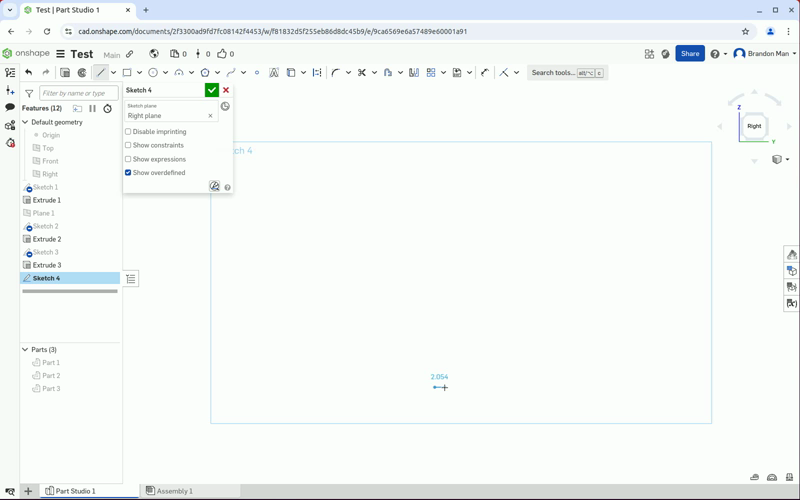
key_down(shift)
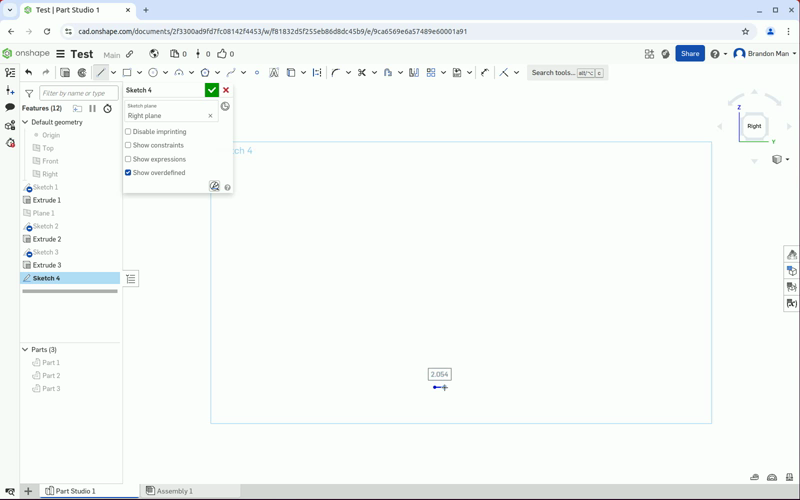
mouse_move(444, 282)
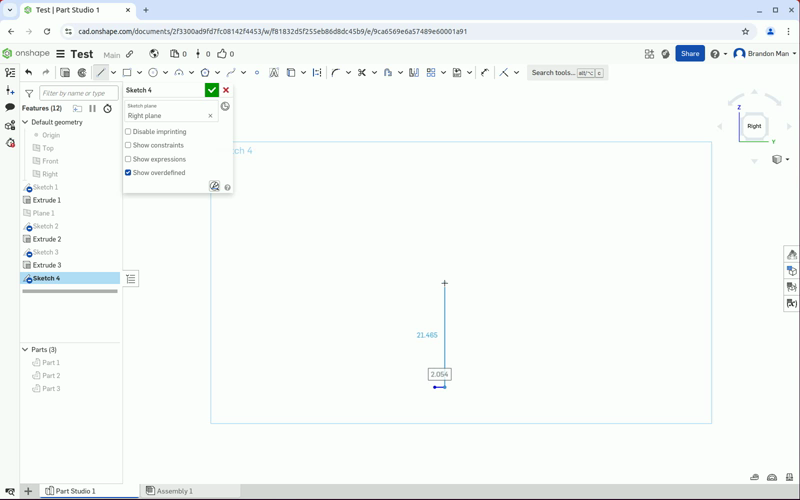
click(444, 282)
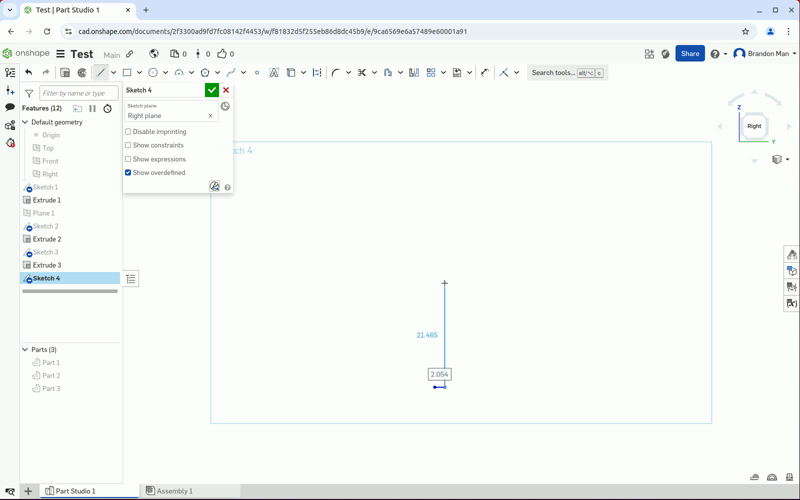
key_up(shift)
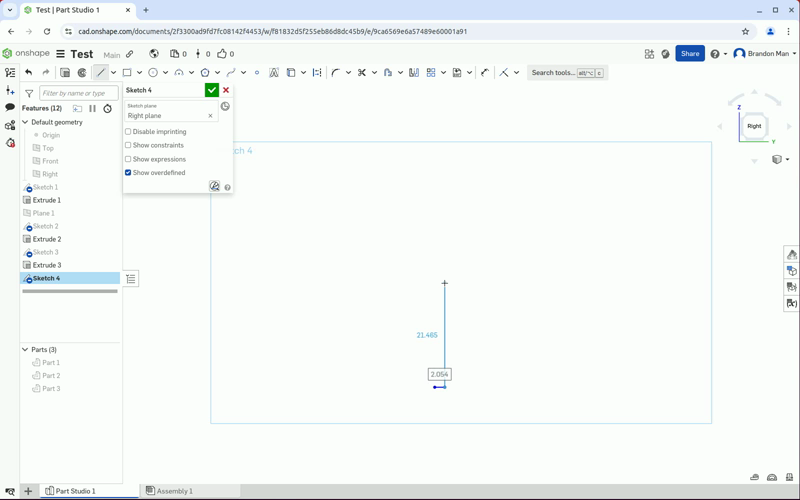
key_down(shift)
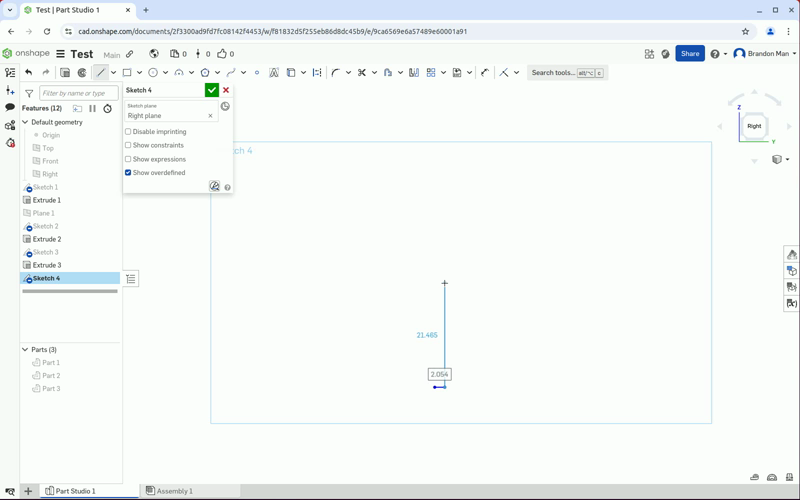
mouse_move(474, 282)
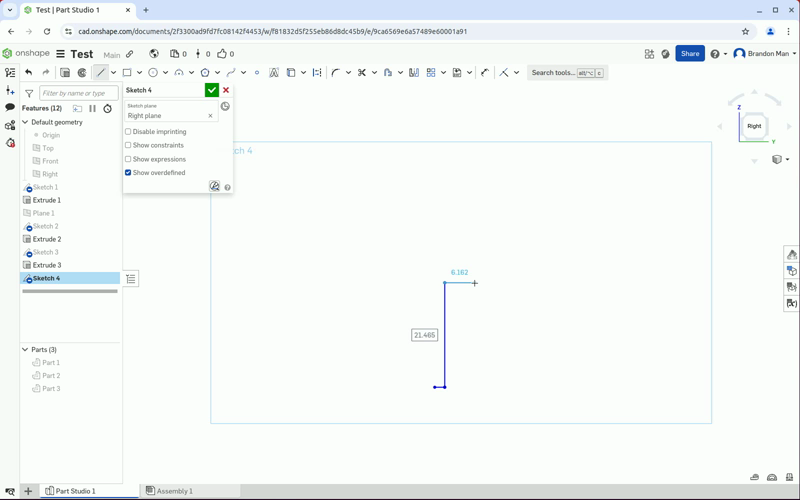
mouse_move(434, 282)
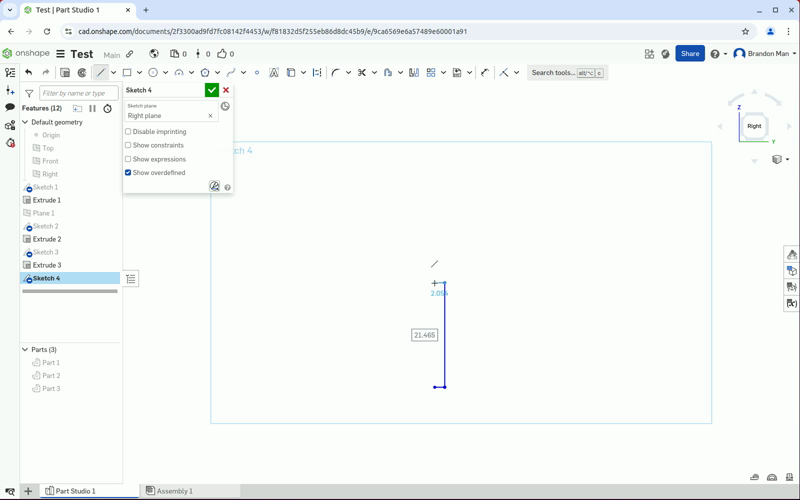
click(434, 282)
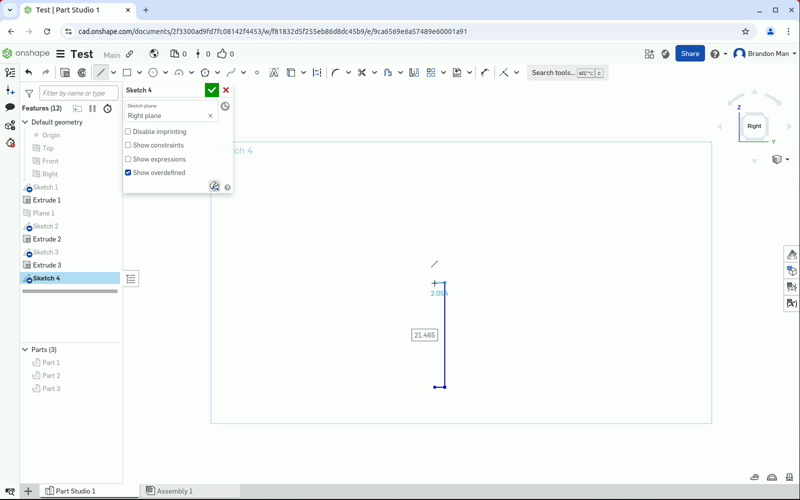
key_up(shift)
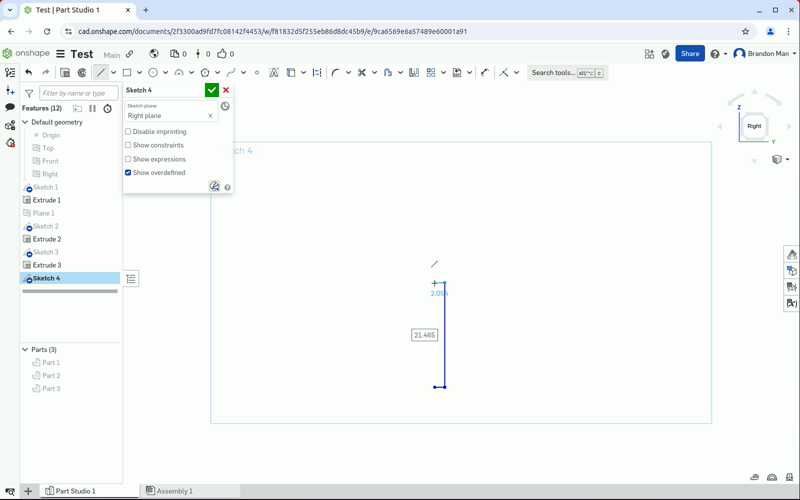
key_down(shift)
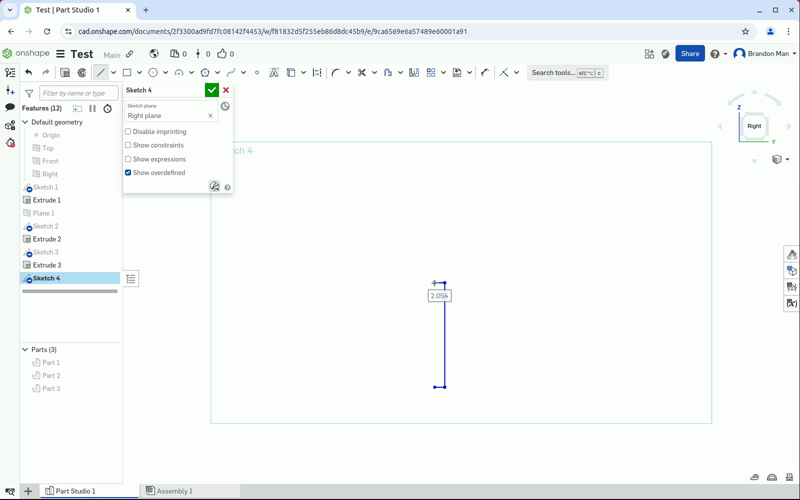
mouse_move(434, 387)
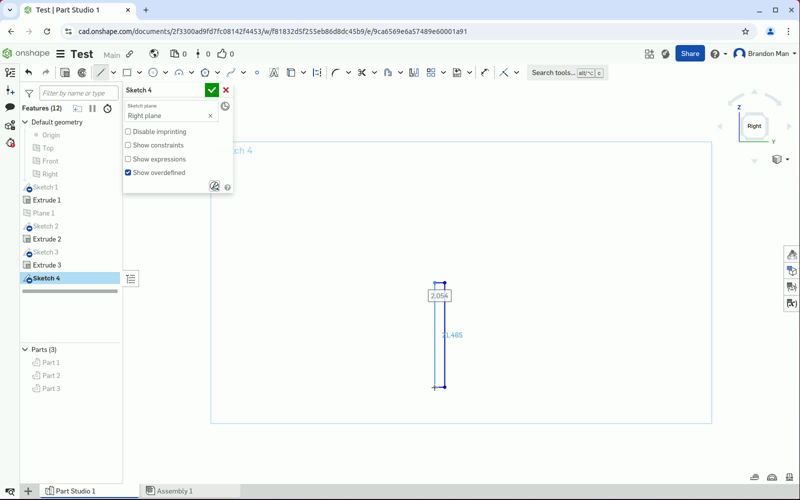
key_up(shift)
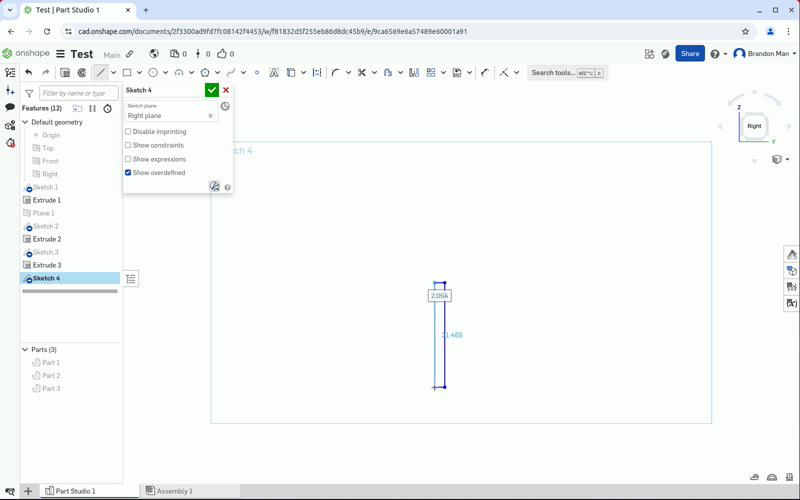
click(434, 387)
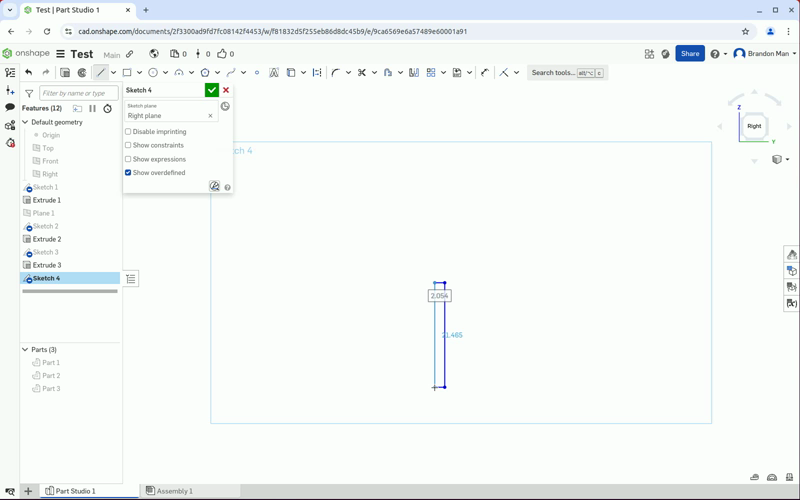
key(esc)
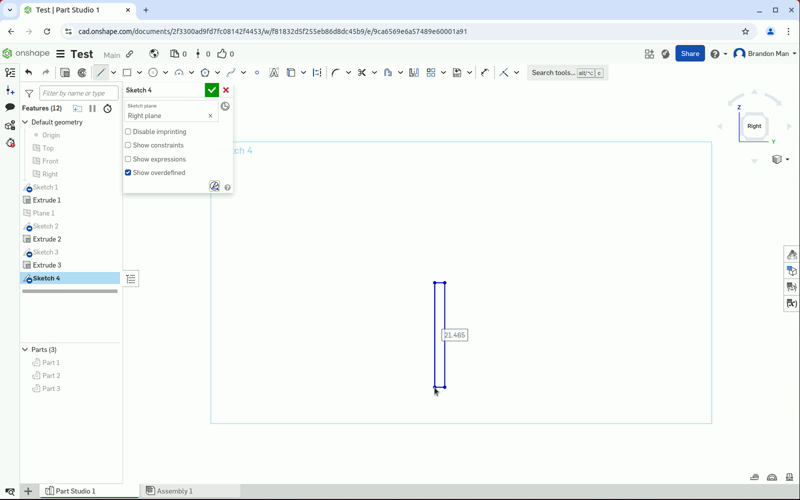
mouse_move(437, 336)
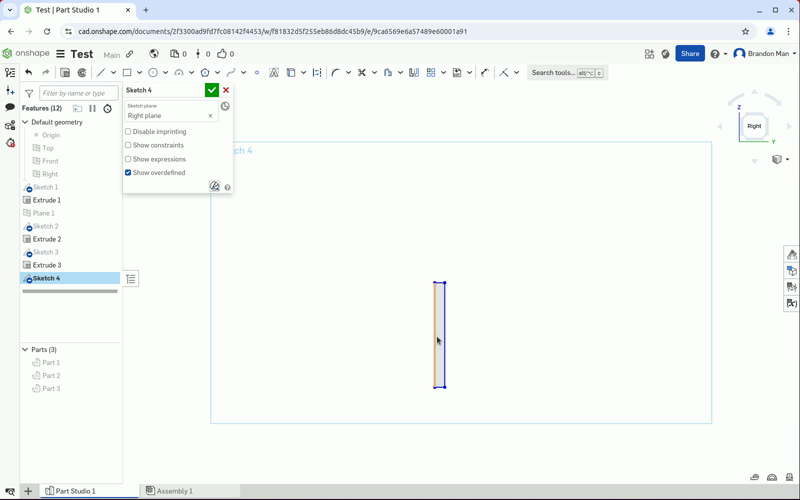
scroll(6)
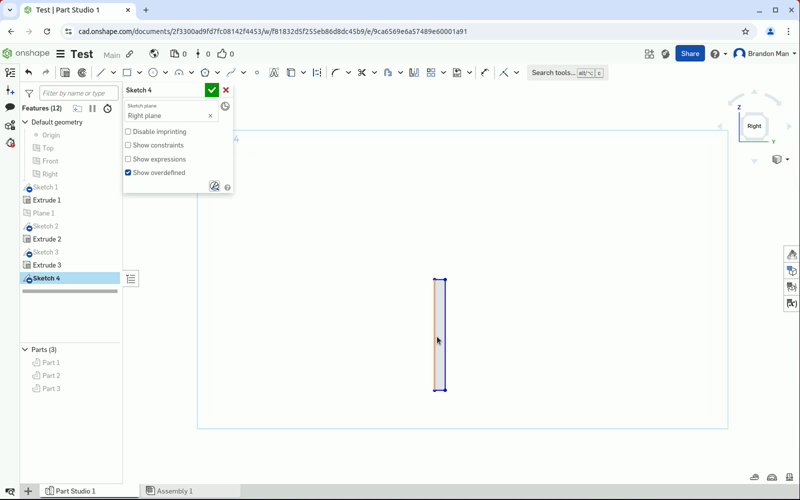
scroll(6)
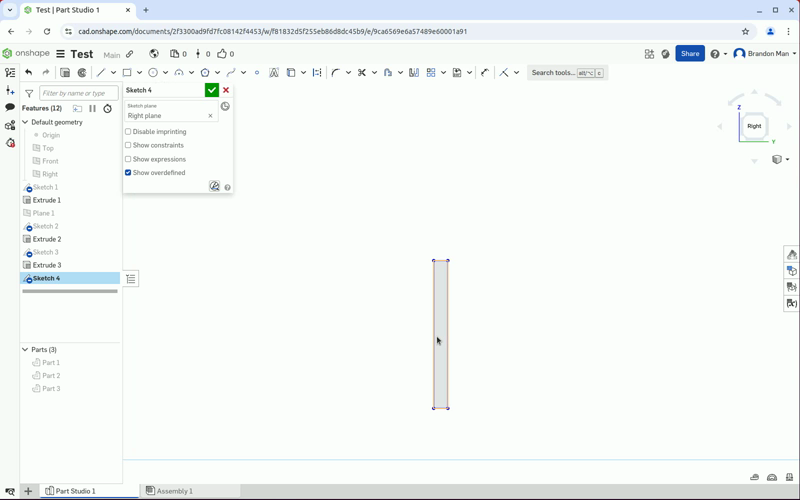
scroll(6)
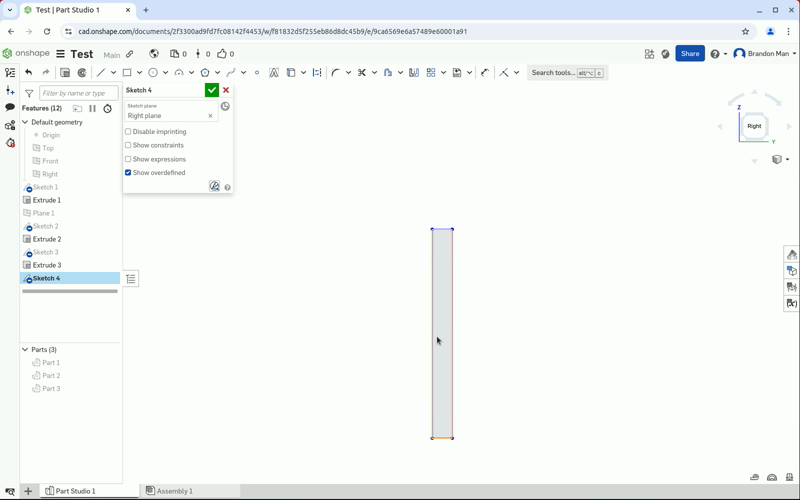
scroll(6)
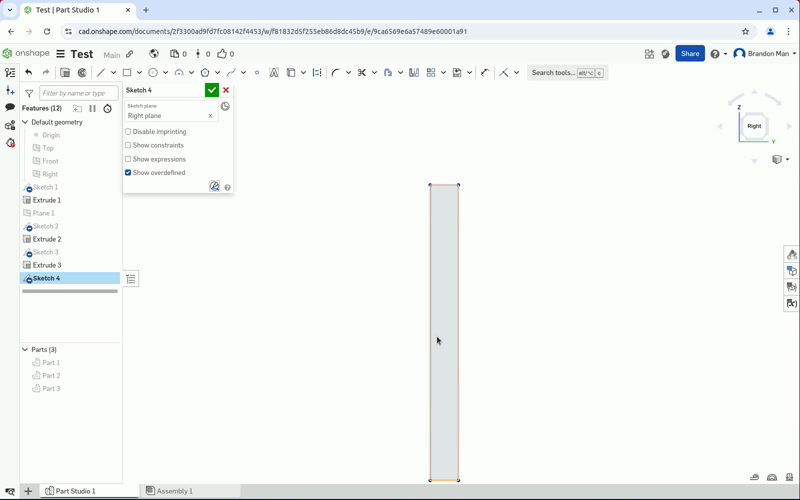
scroll(6)
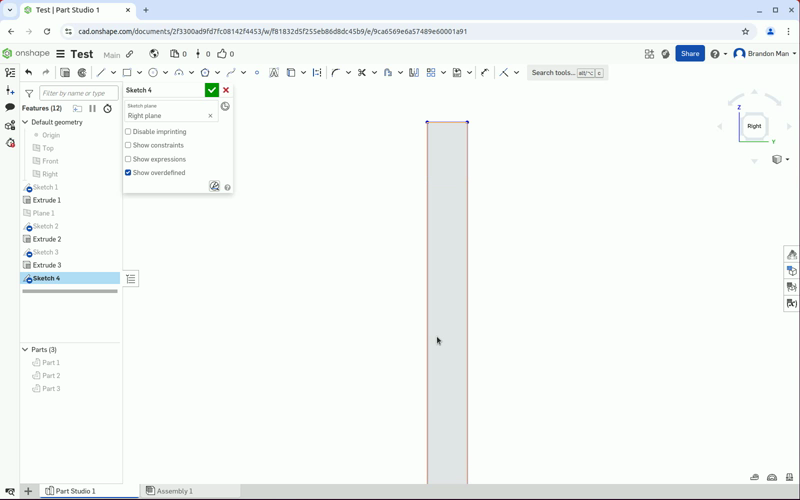
scroll(6)
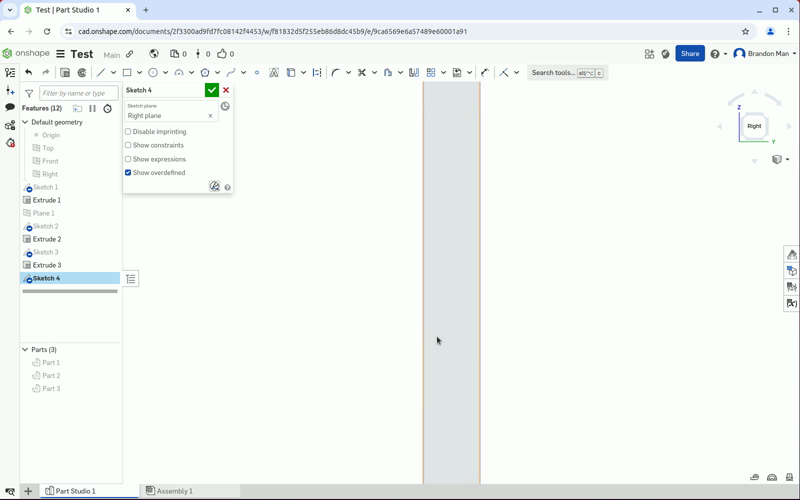
scroll(6)
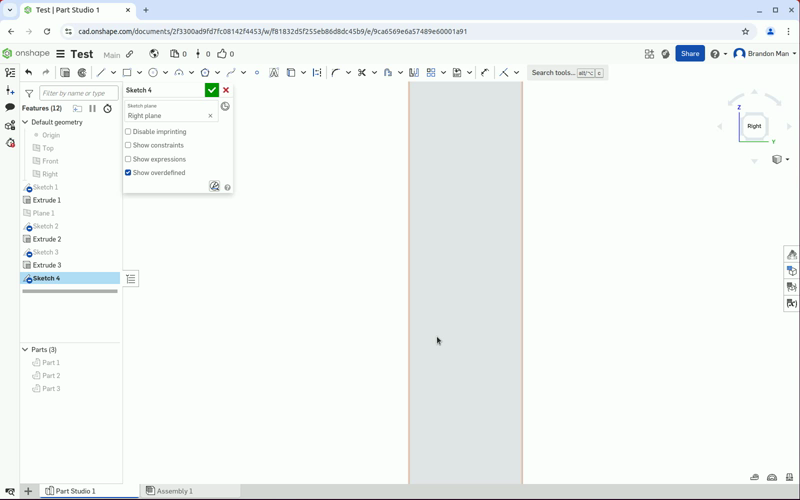
click(437, 336)
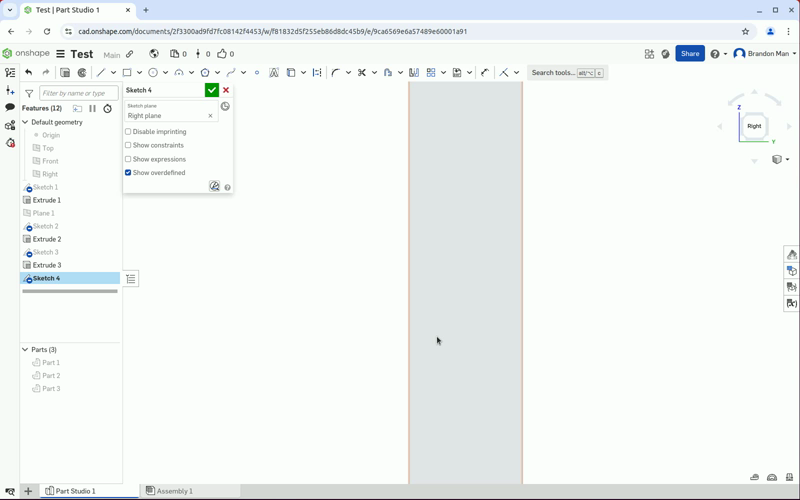
scroll(-6)
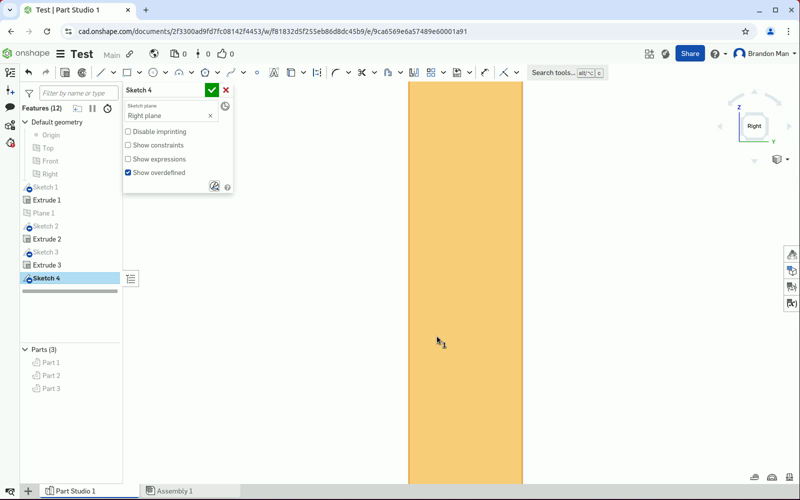
scroll(-6)
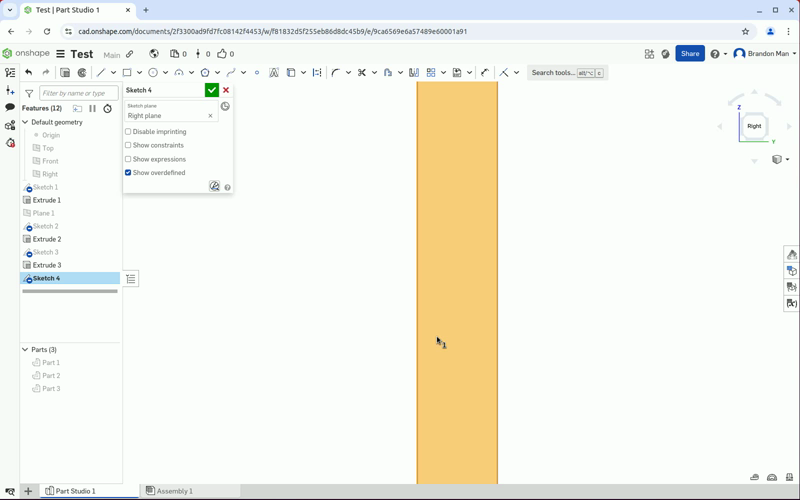
scroll(-6)
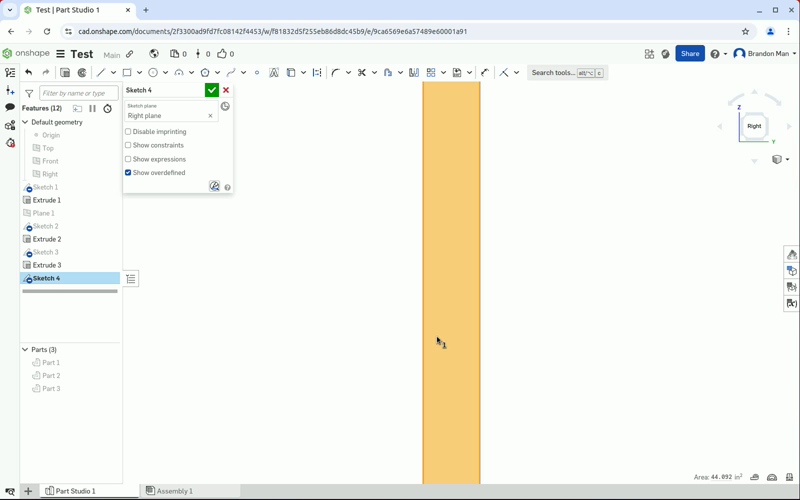
scroll(-6)
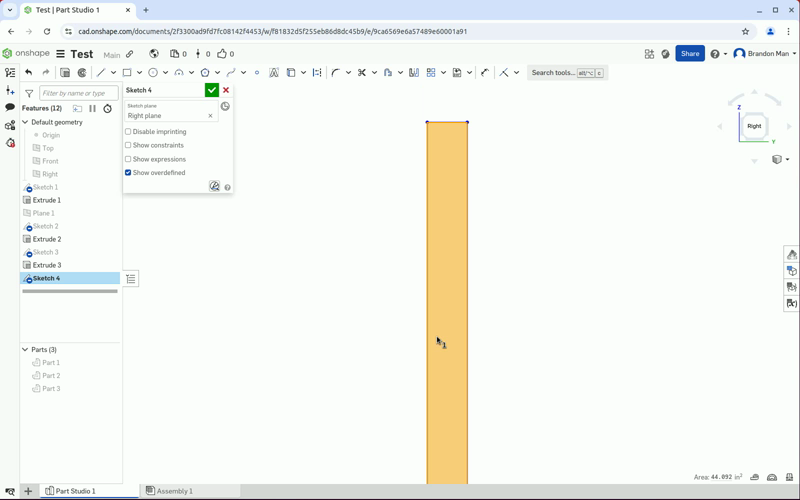
scroll(-6)
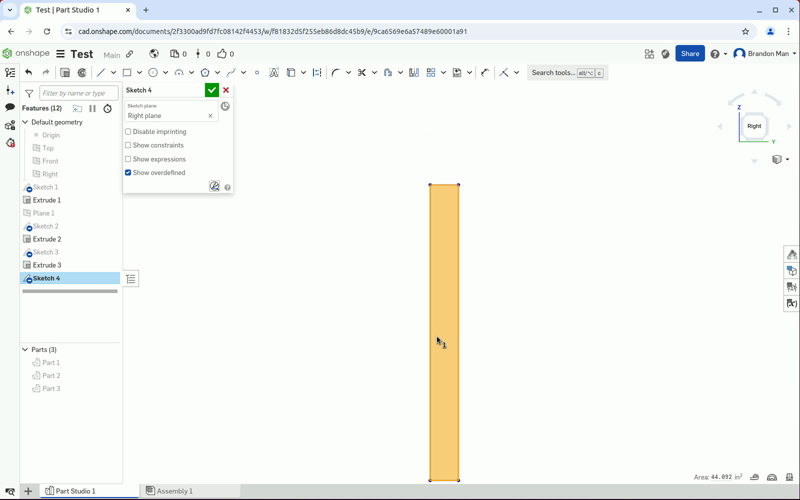
scroll(-6)
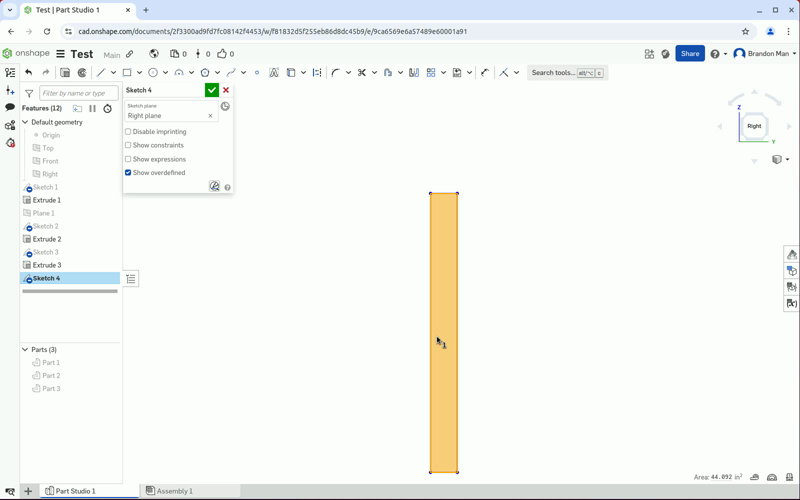
scroll(-6)
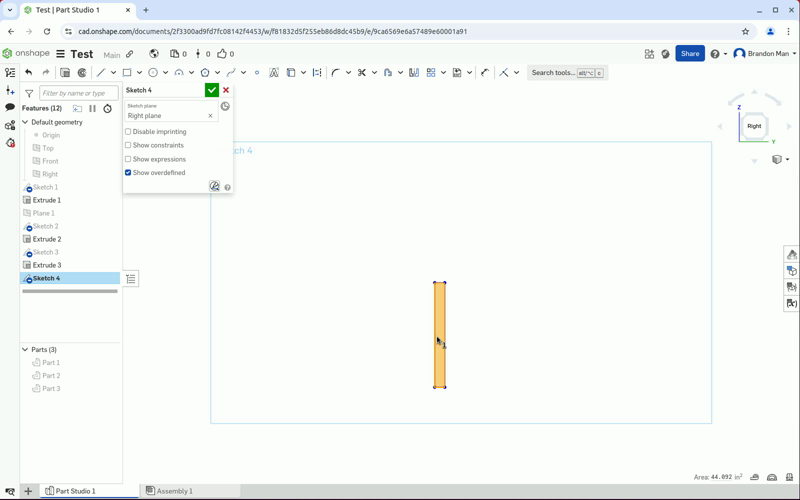
mouse_move(73, 352)
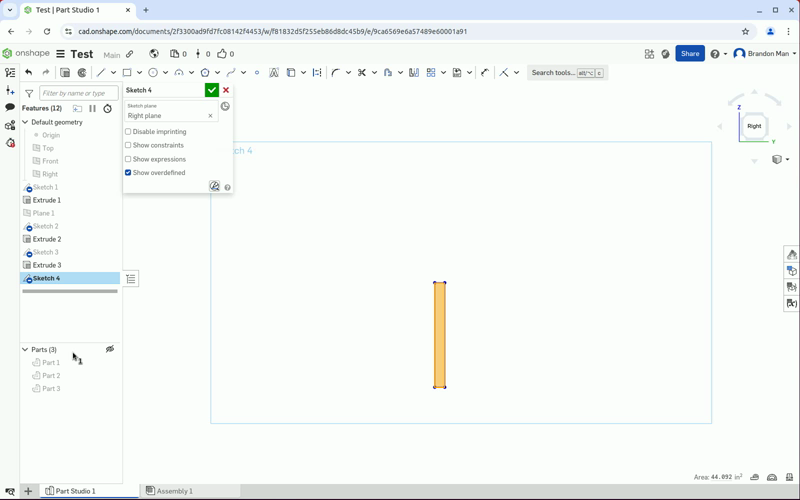
key(shift+y)
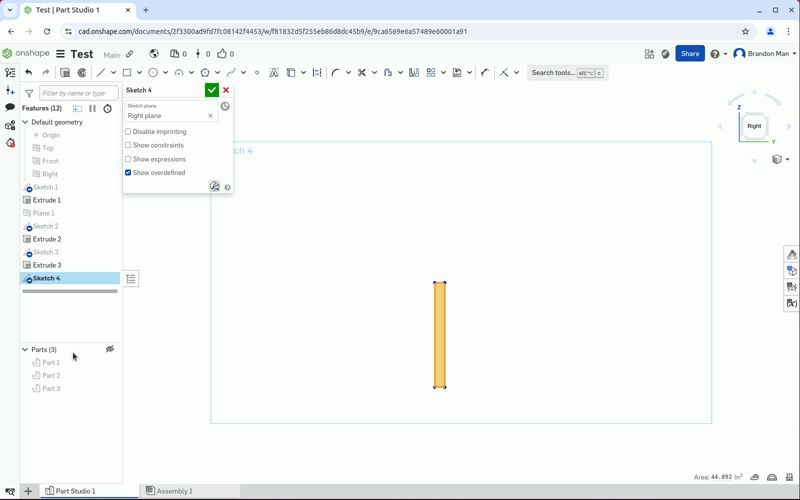
key(shift+e)
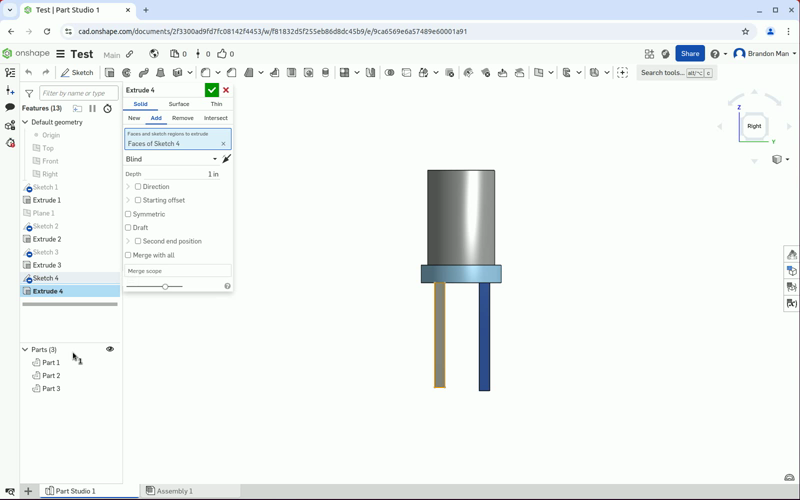
mouse_move(143, 106)
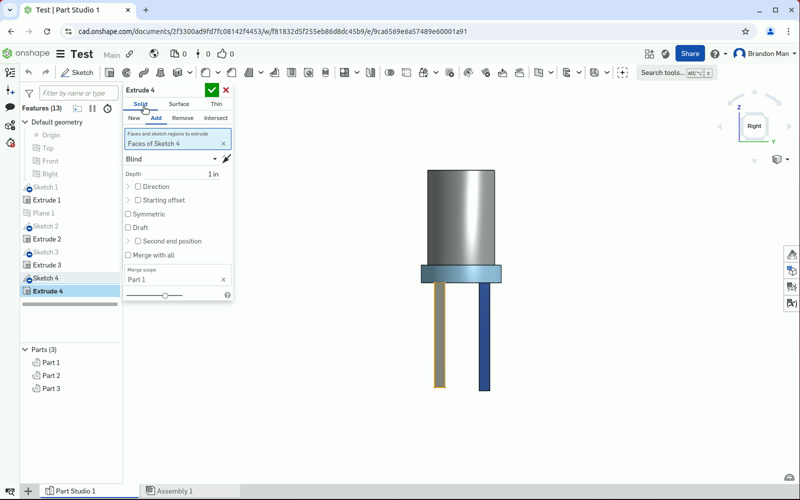
click(143, 106)
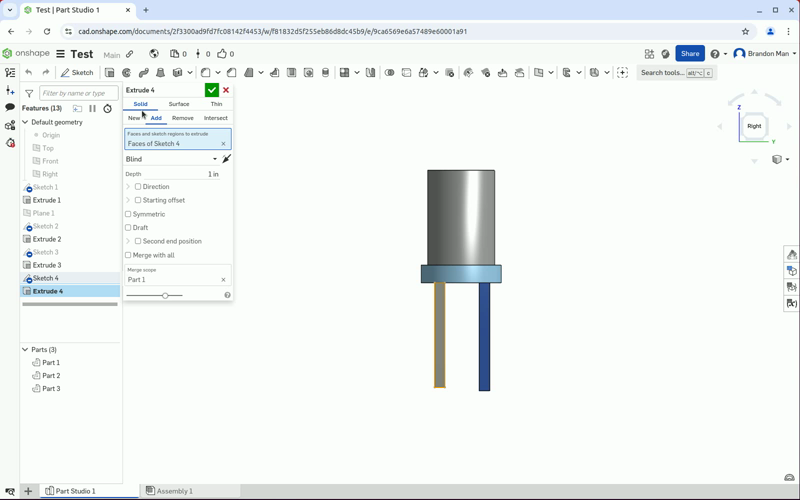
mouse_move(137, 120)
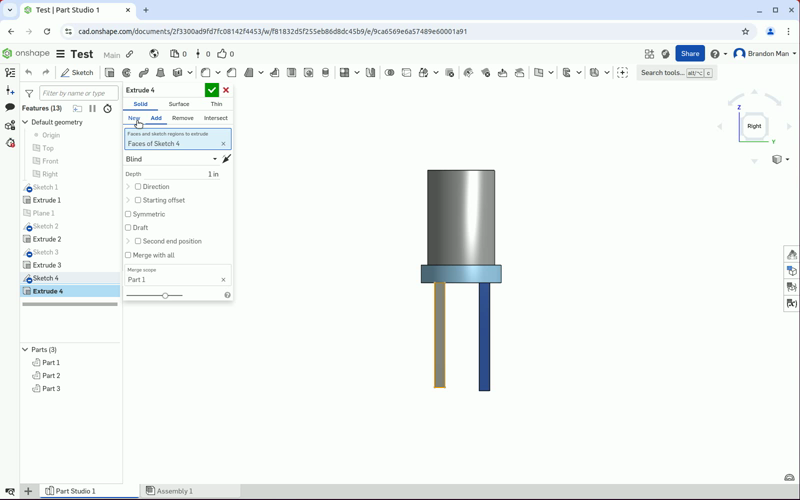
click(137, 120)
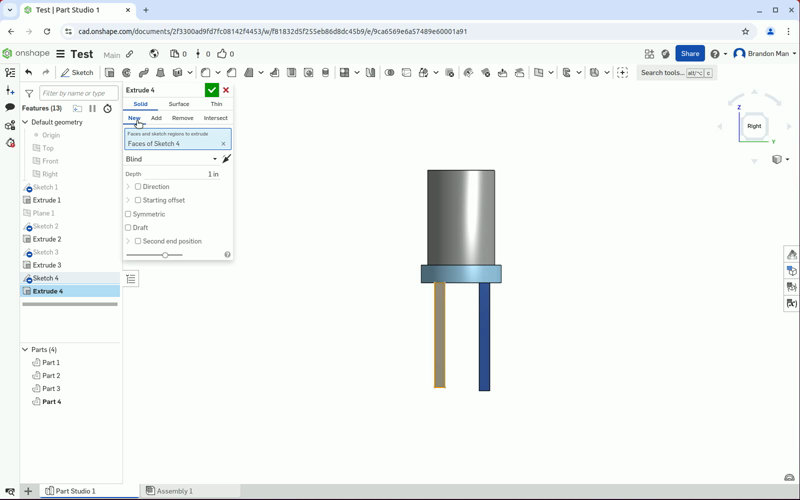
key(tab, 4)
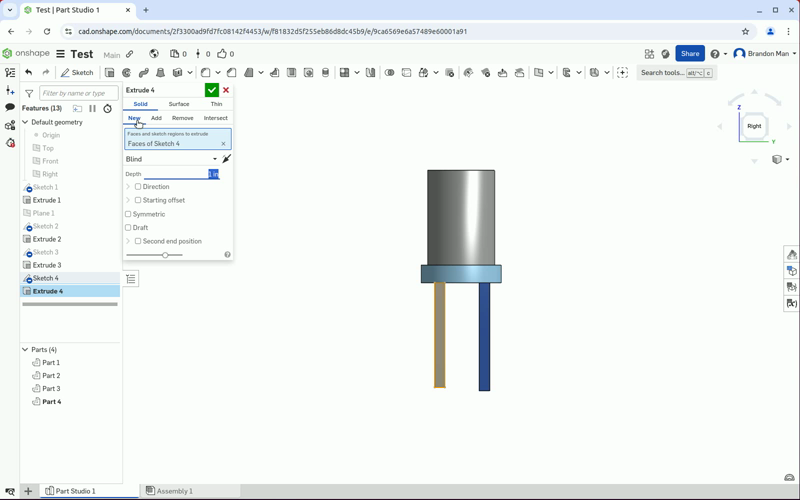
text(0.241)
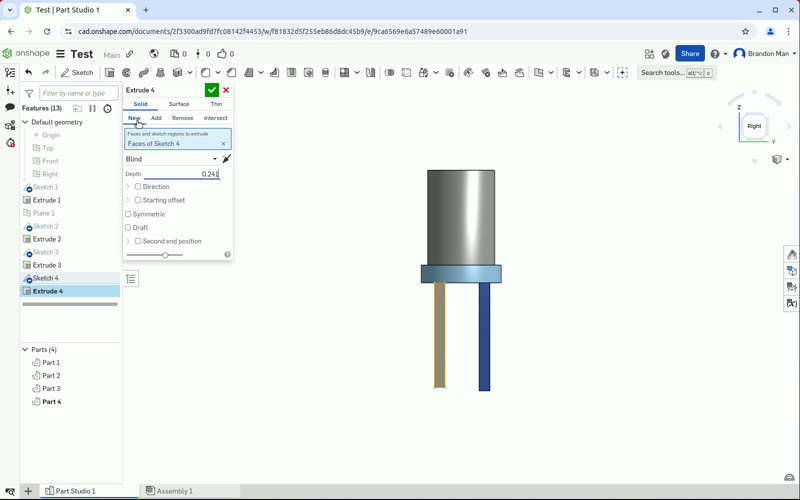
key(enter)
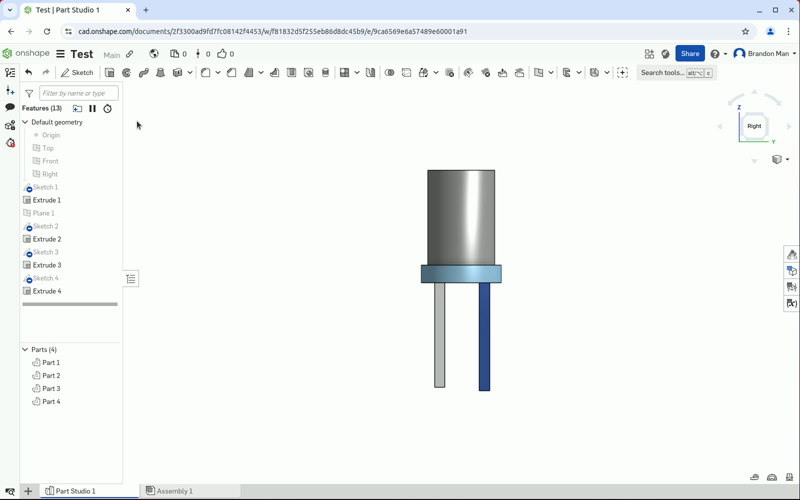
key(shift+h)
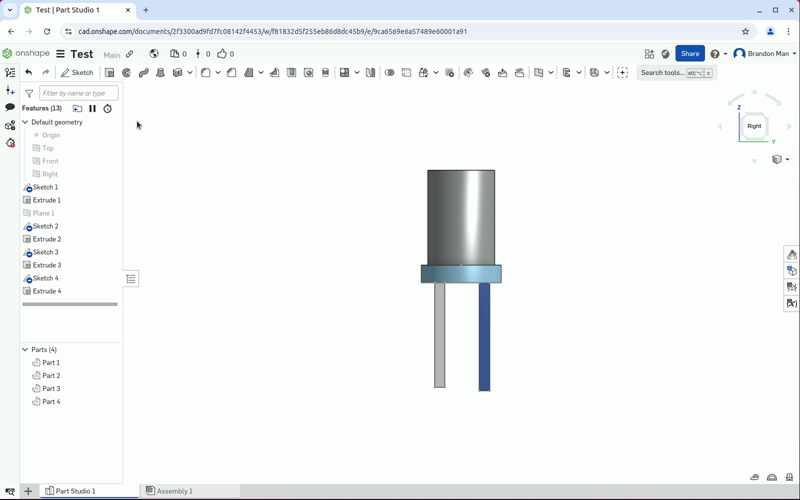
key(shift+h)
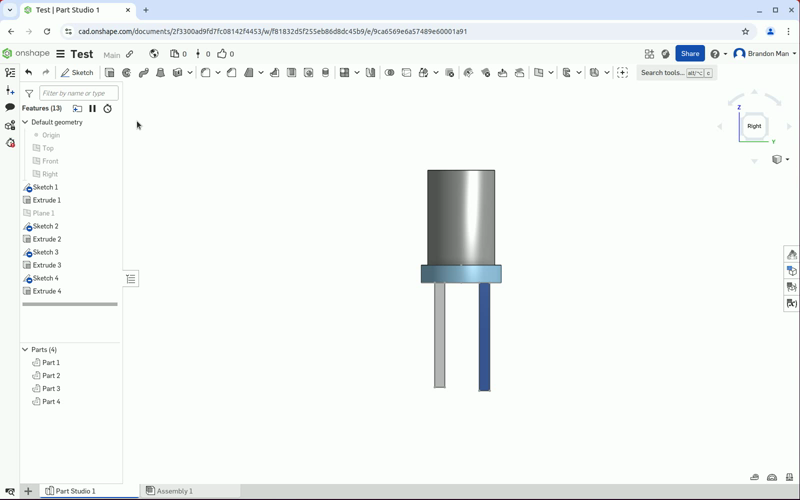
key(shift+7)
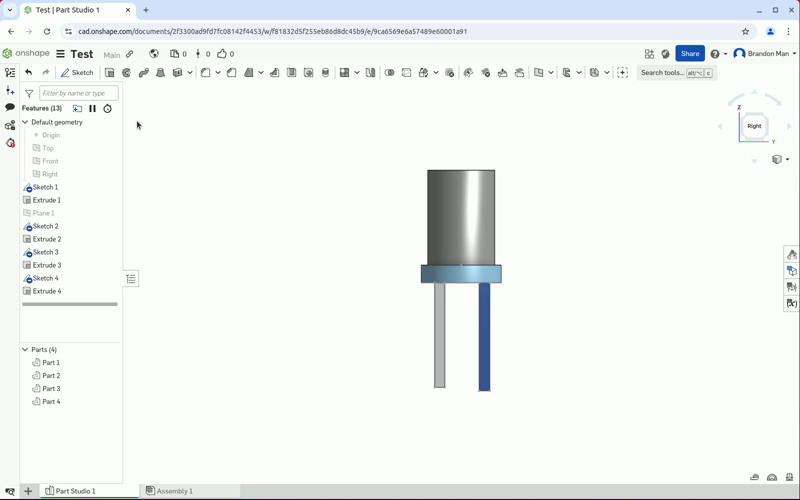
key(right, 2)
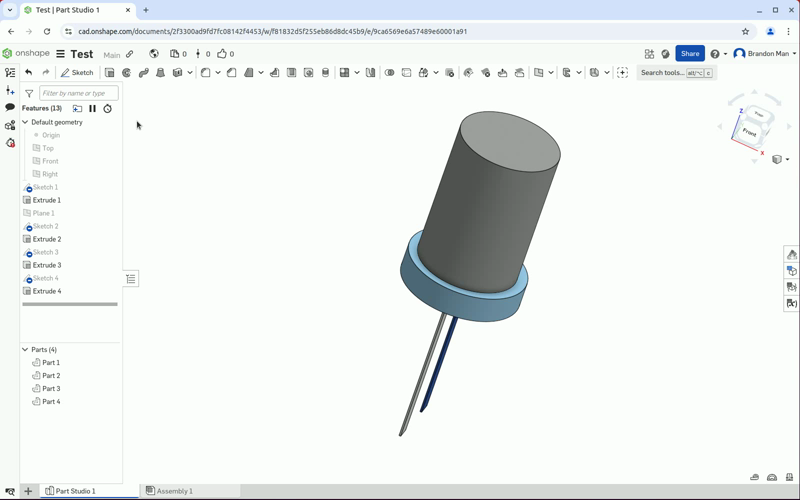
key(down, 2)
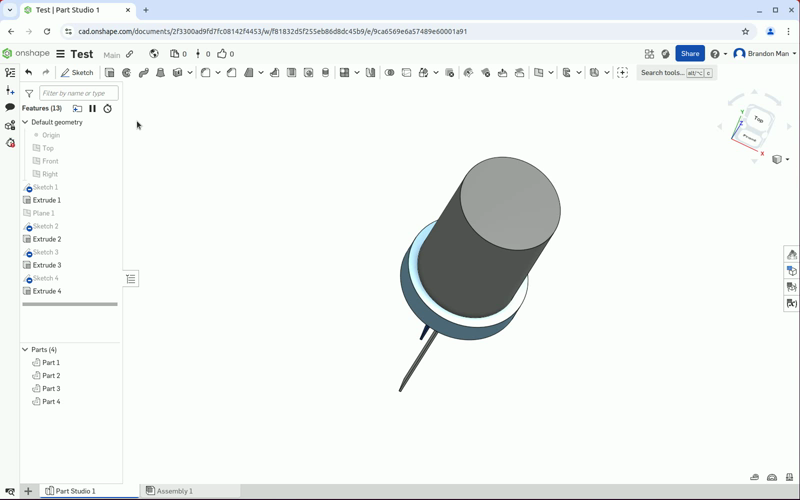
key(up, 2)
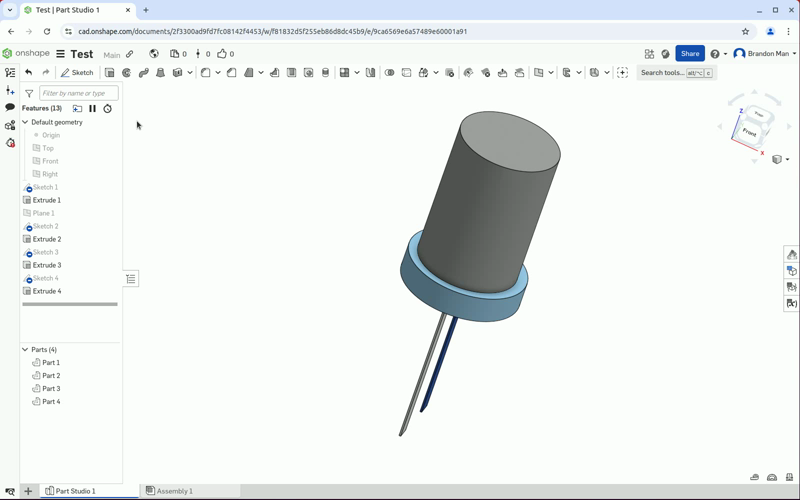
key(left, 2)
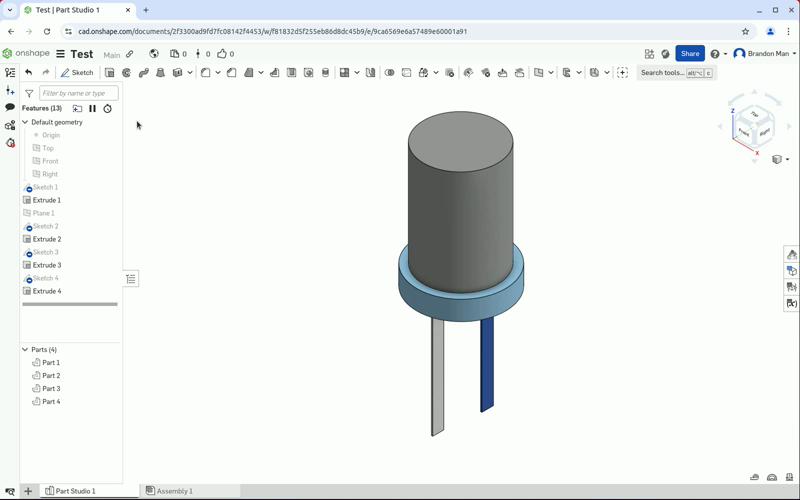
mouse_move(73, 189)
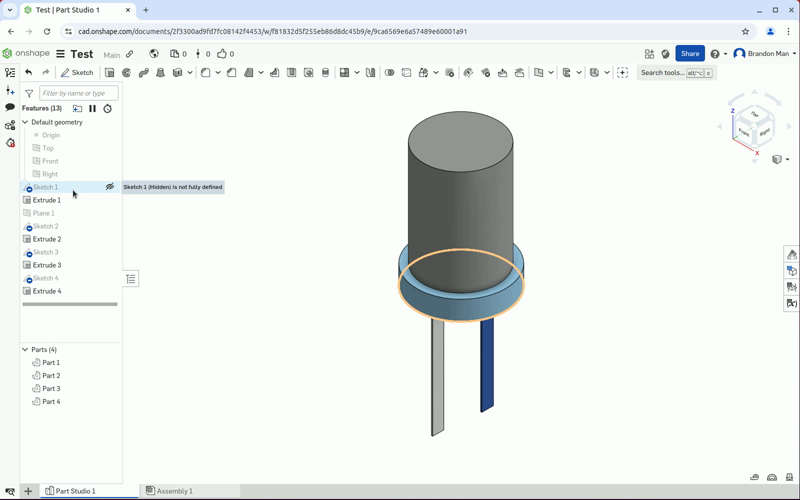
click(73, 189)